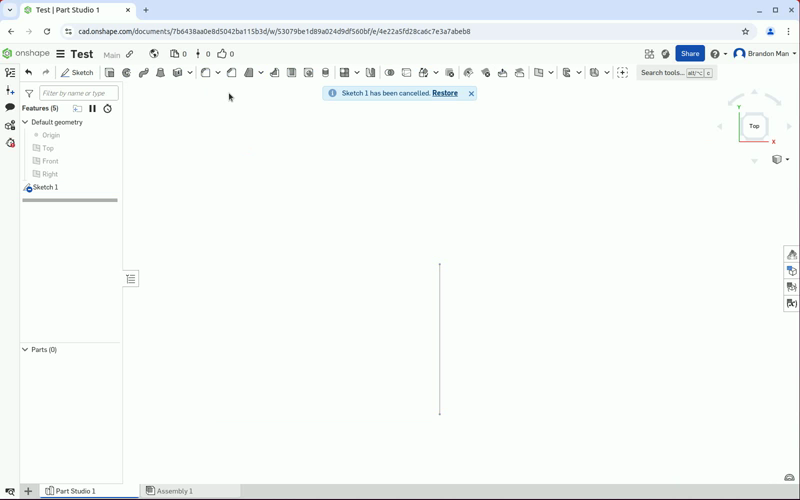
key(shift+h)
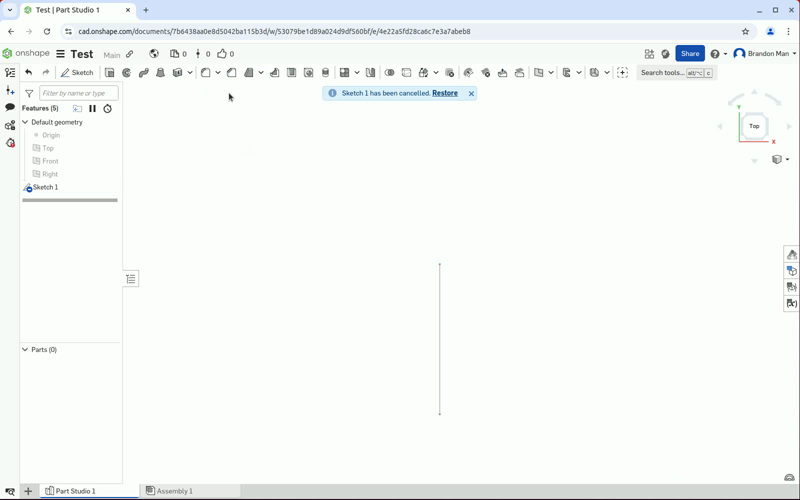
key(shift+s)
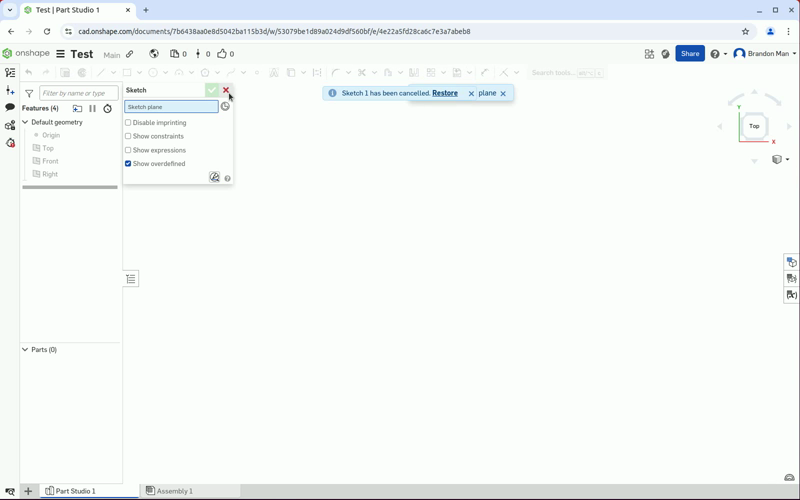
mouse_move(73, 150)
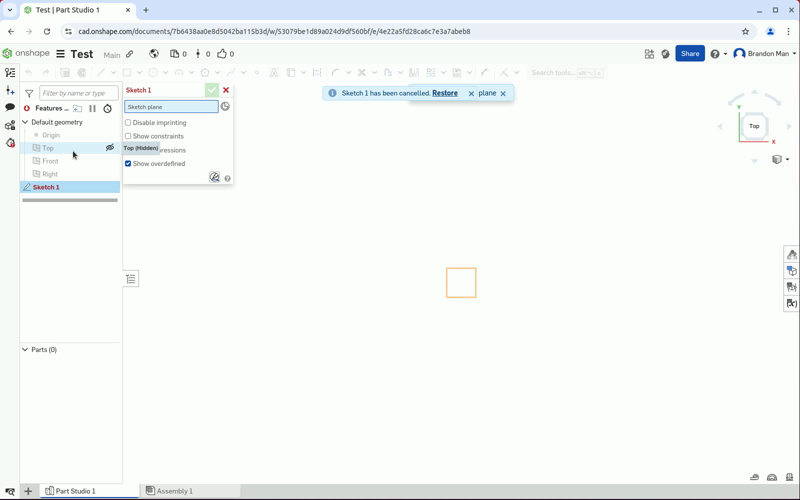
click(73, 150)
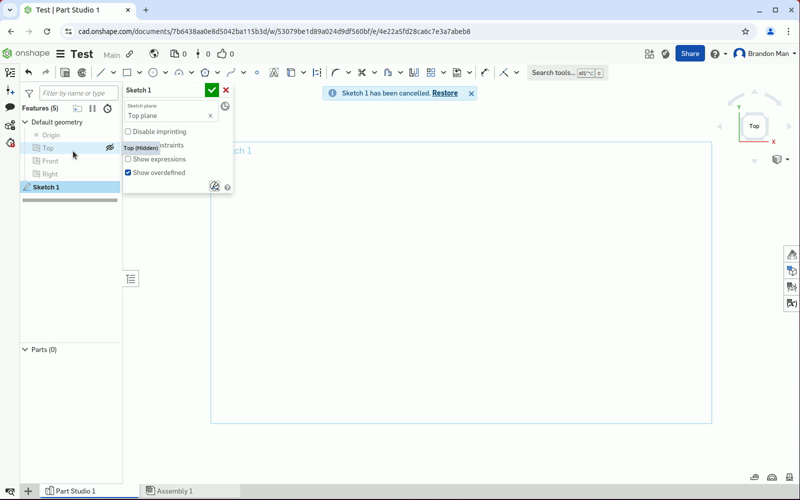
mouse_move(73, 352)
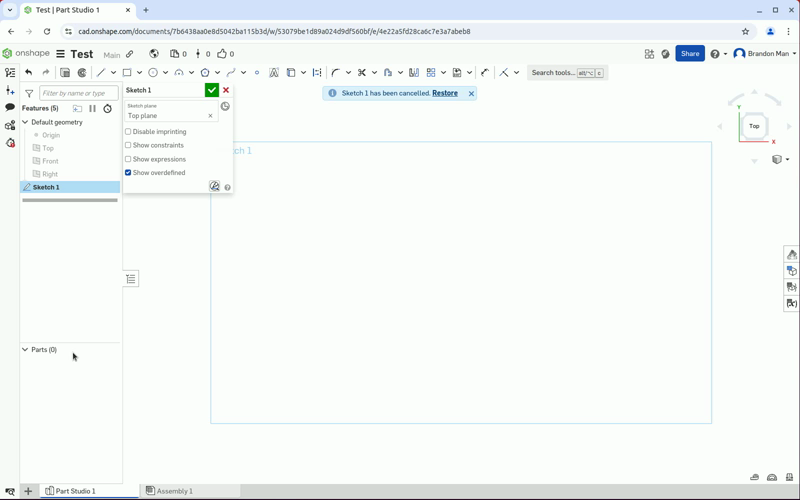
key(y)
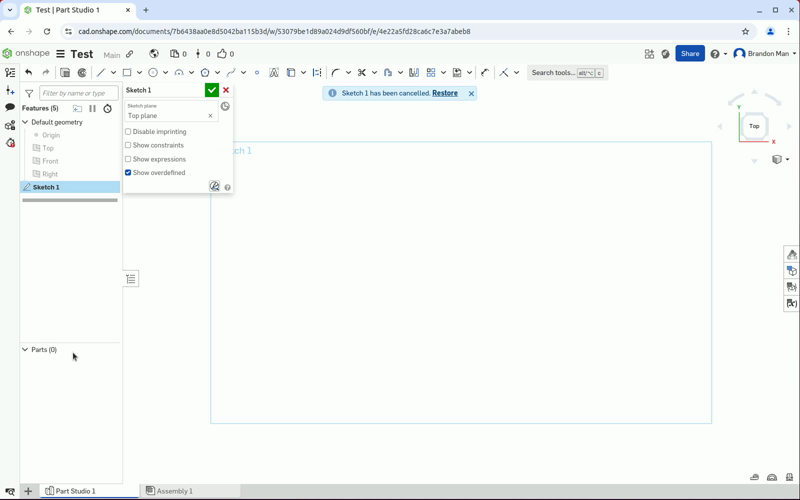
key(l)
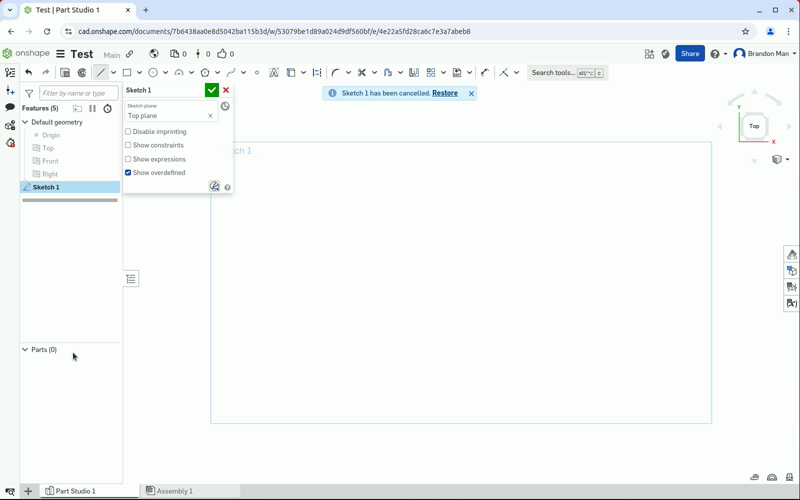
key_down(shift)
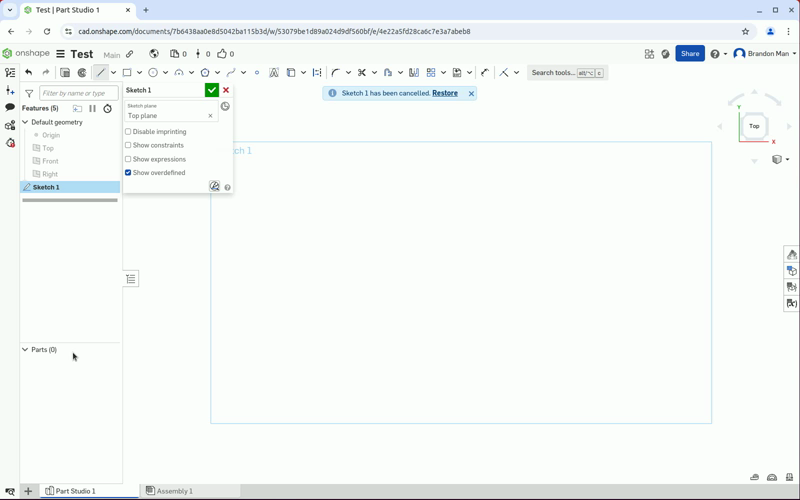
mouse_move(366, 354)
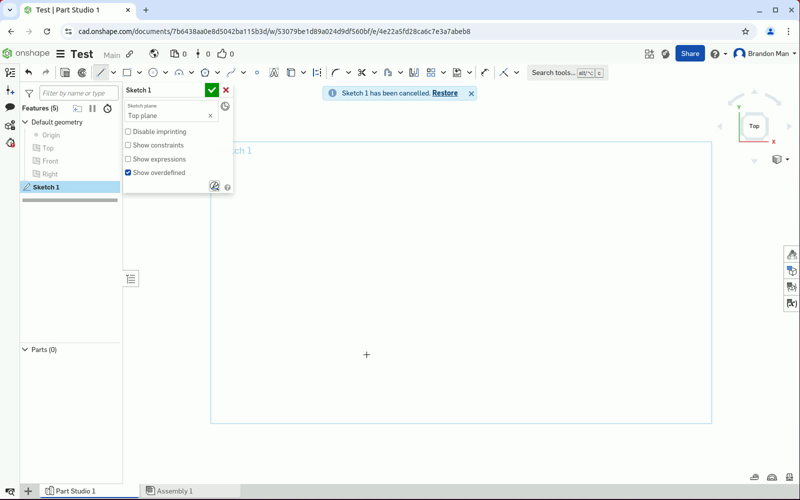
click(366, 354)
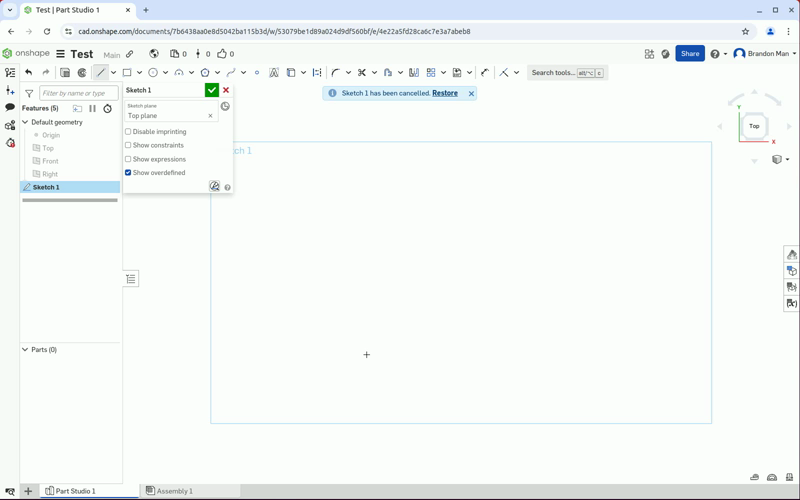
key_up(shift)
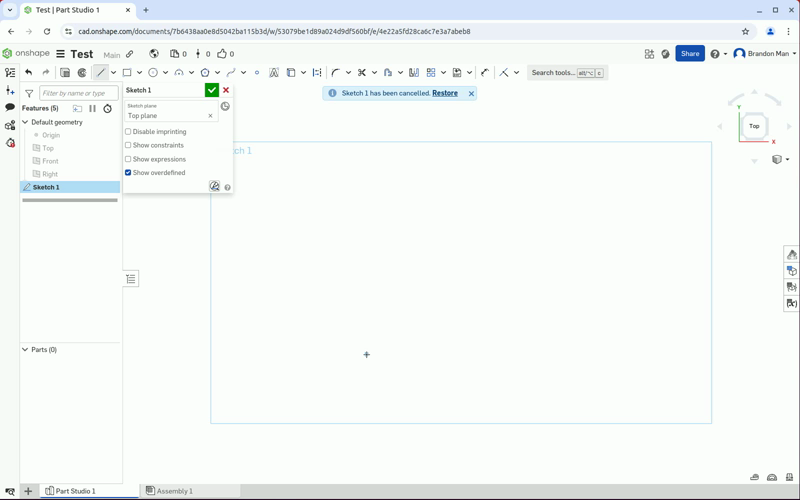
key_down(shift)
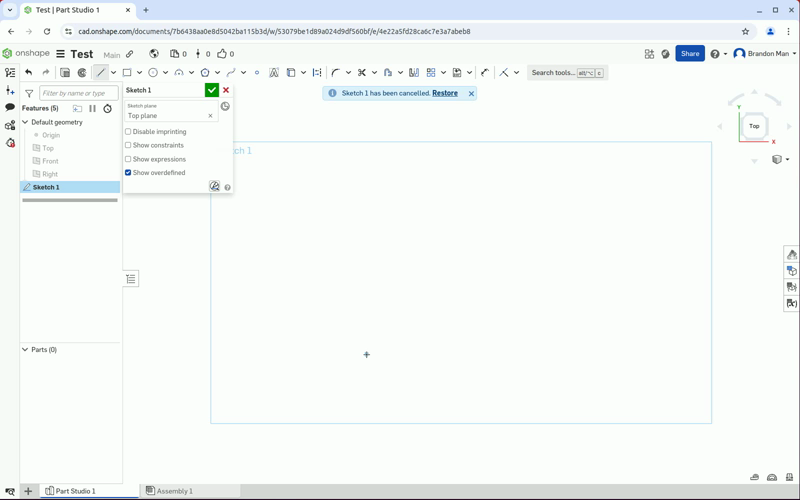
mouse_move(550, 354)
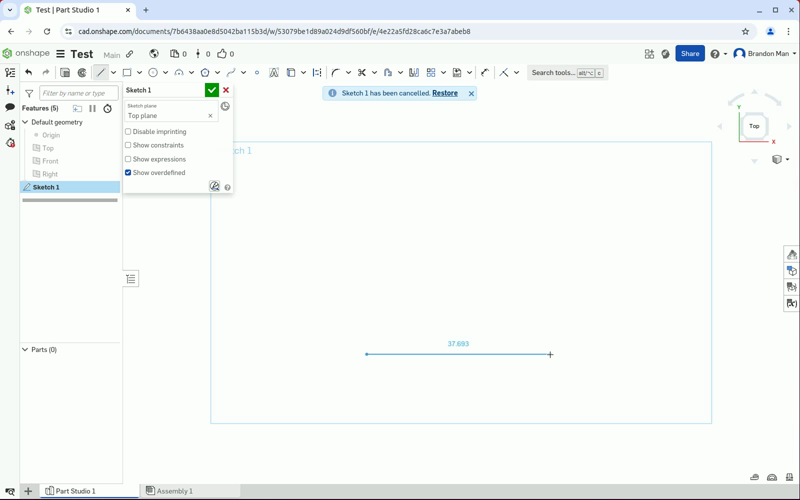
click(550, 354)
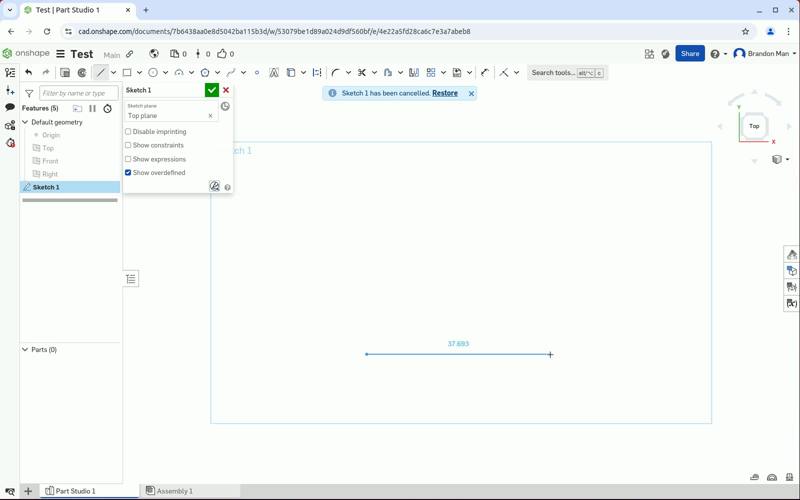
key_up(shift)
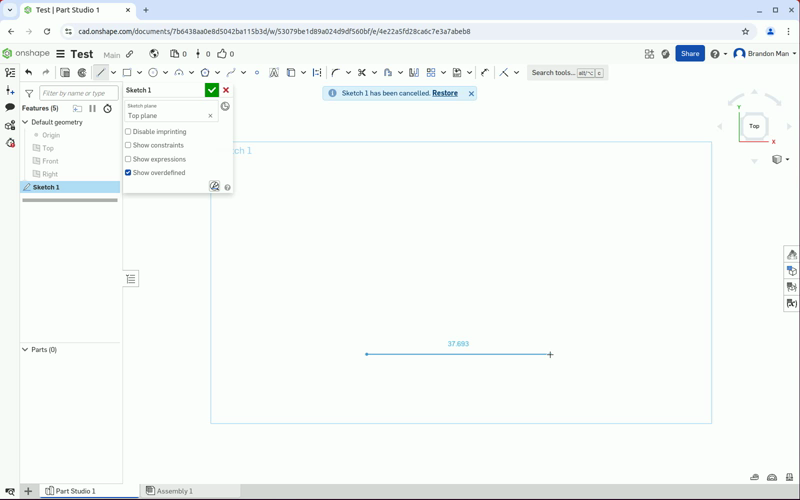
key_down(shift)
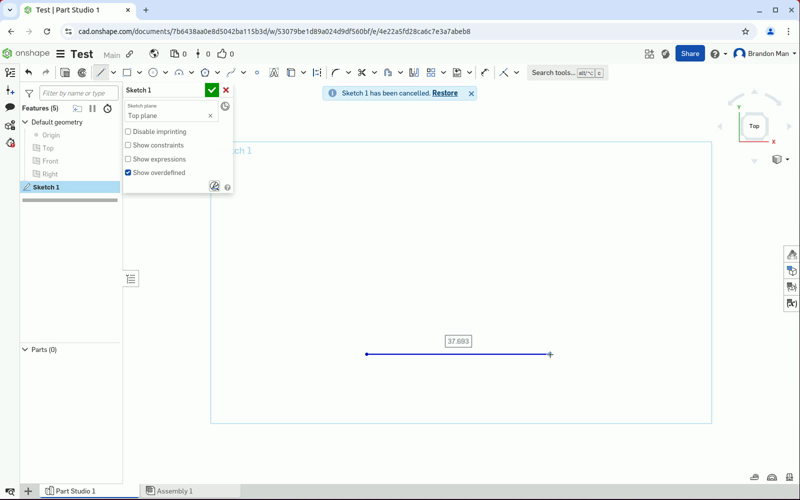
mouse_move(550, 244)
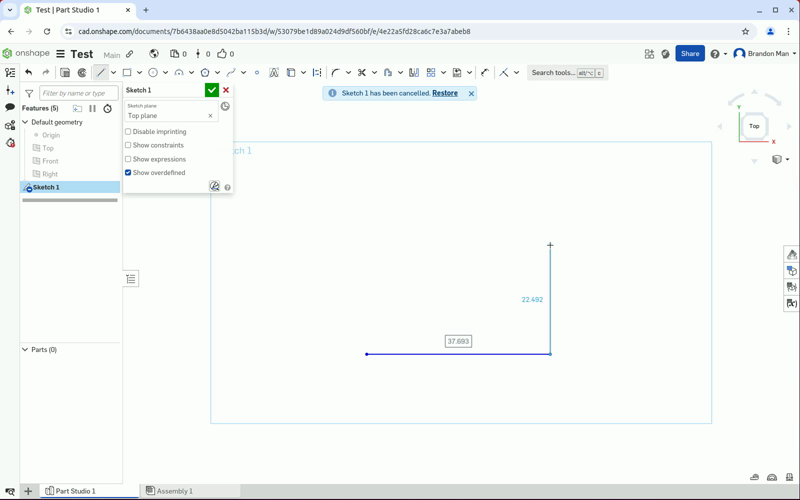
click(550, 244)
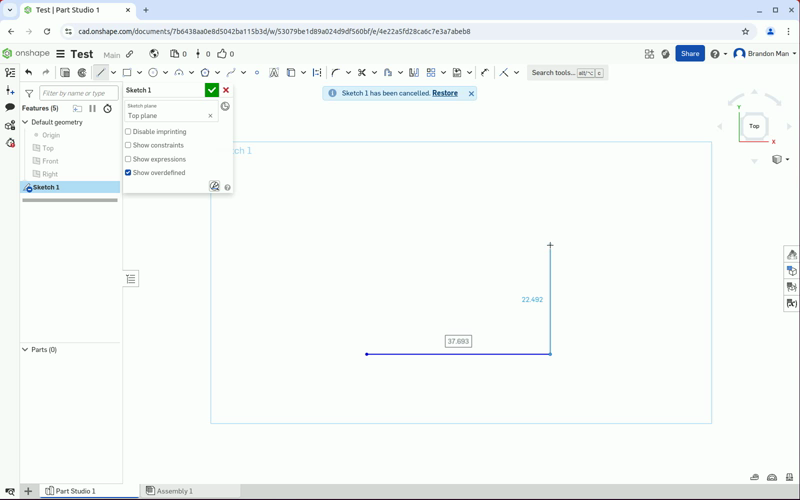
key_up(shift)
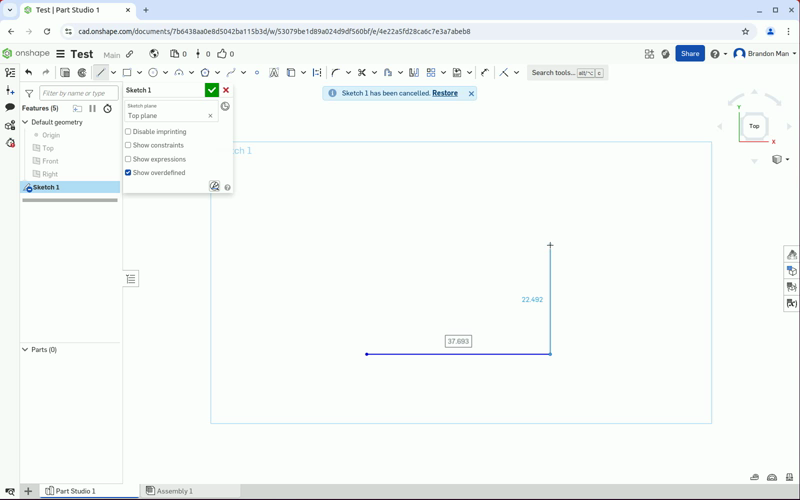
key_down(shift)
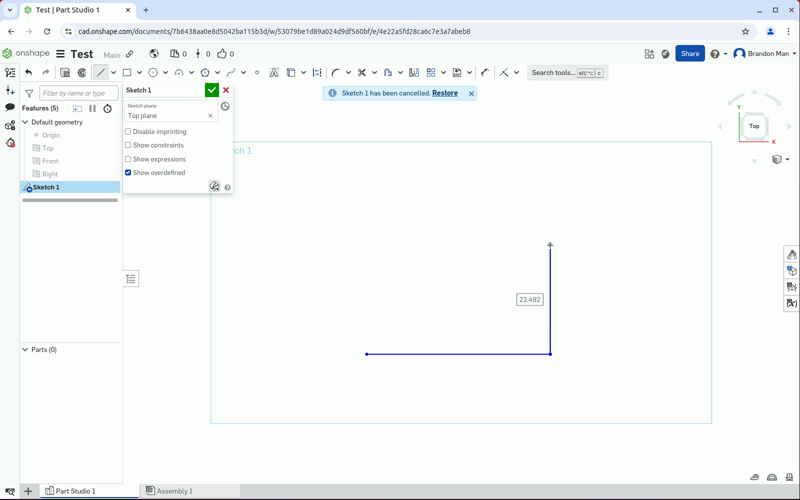
mouse_move(366, 244)
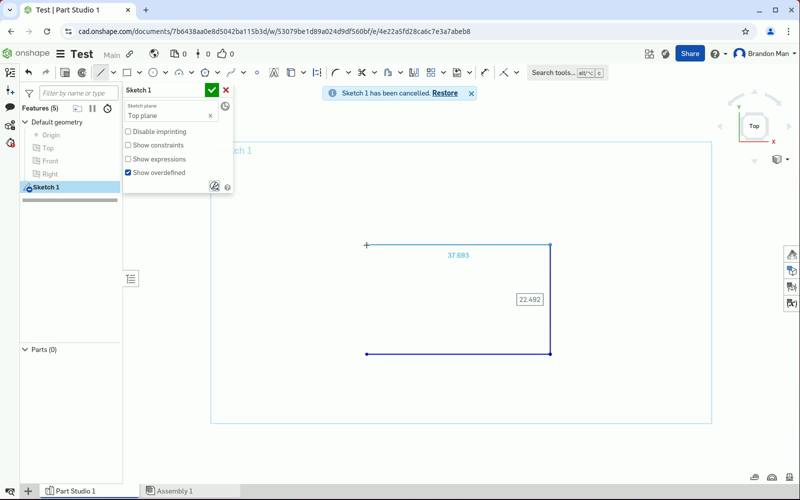
click(366, 244)
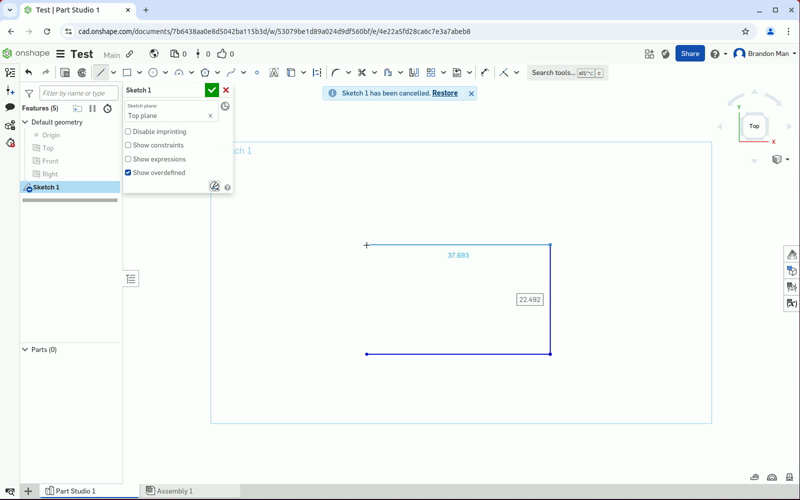
key_up(shift)
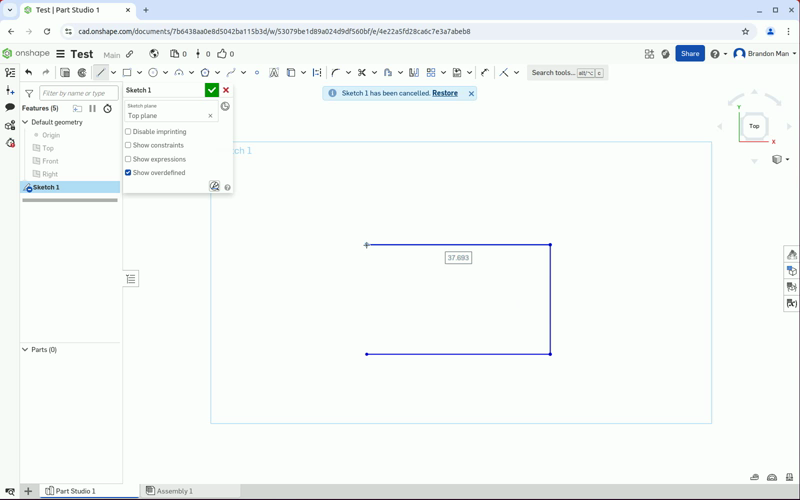
key_down(shift)
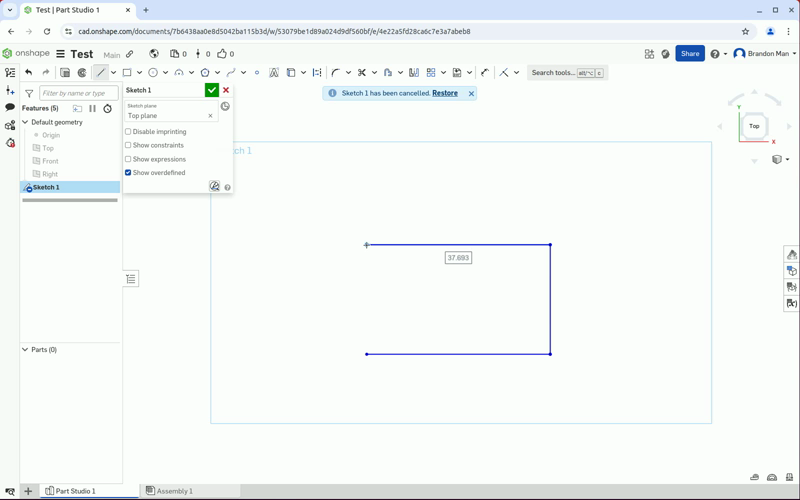
mouse_move(366, 354)
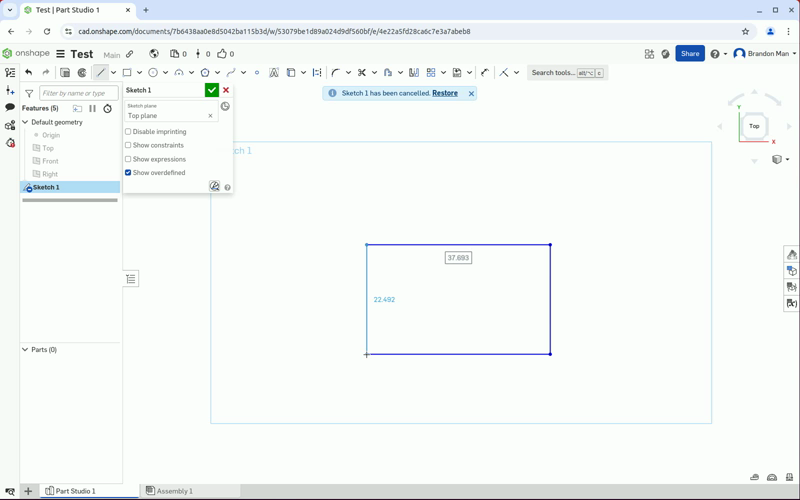
key_up(shift)
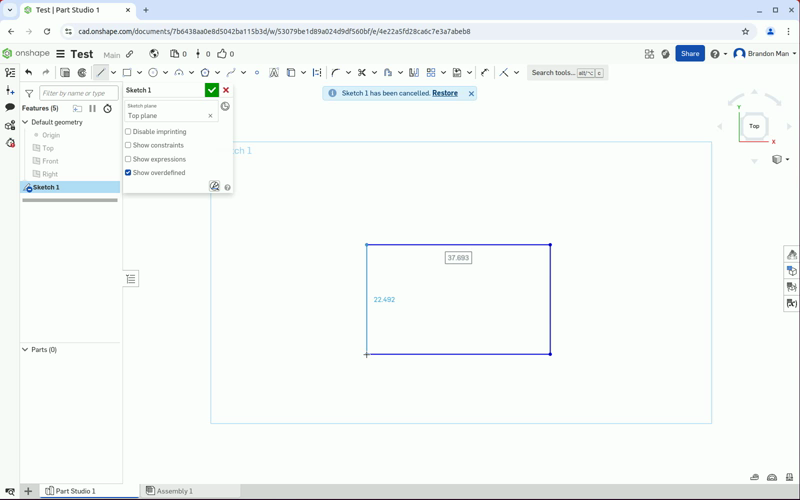
click(366, 354)
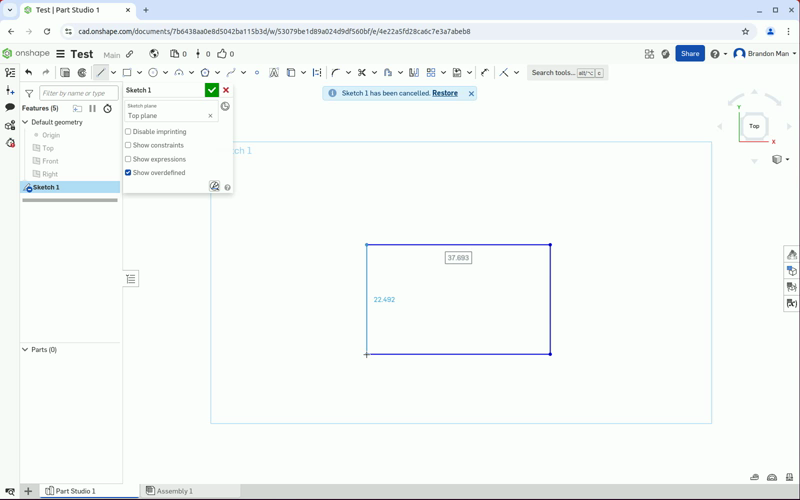
key(esc)
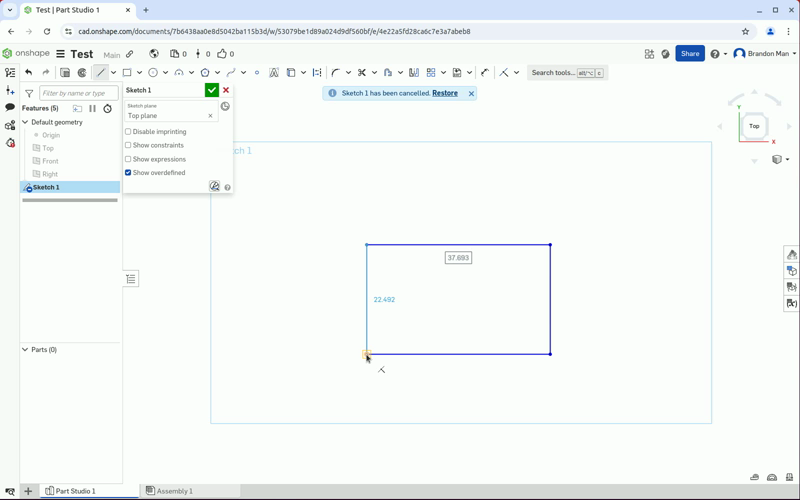
mouse_move(432, 263)
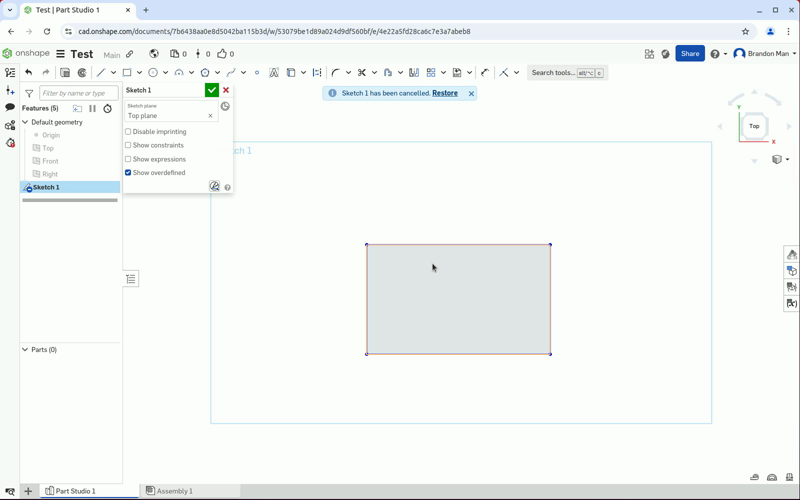
click(432, 263)
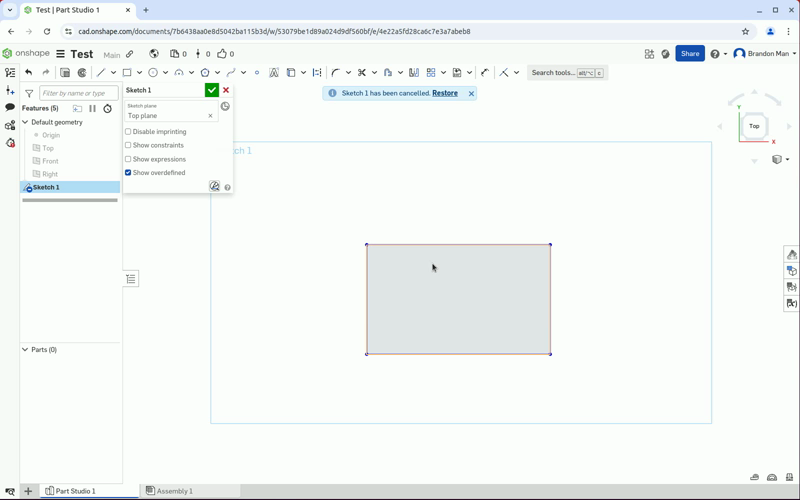
mouse_move(73, 352)
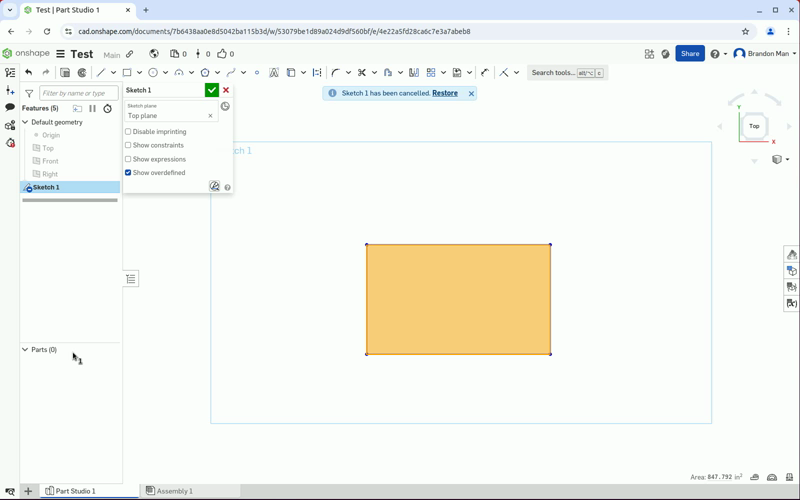
key(shift+y)
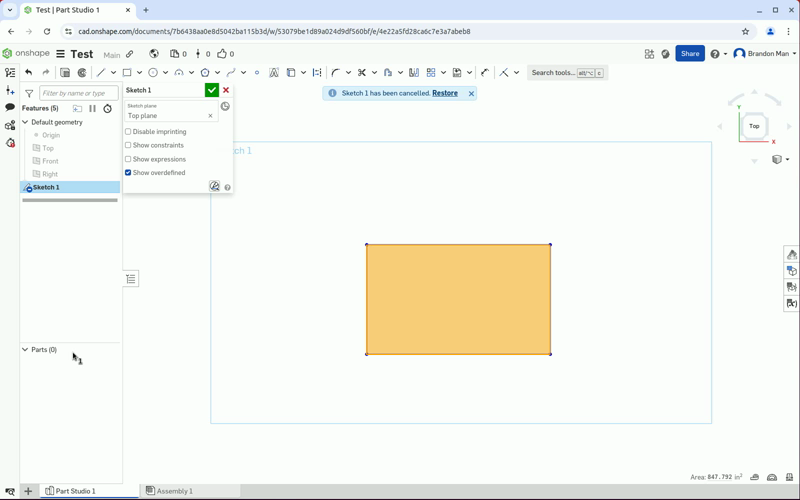
key(shift+e)
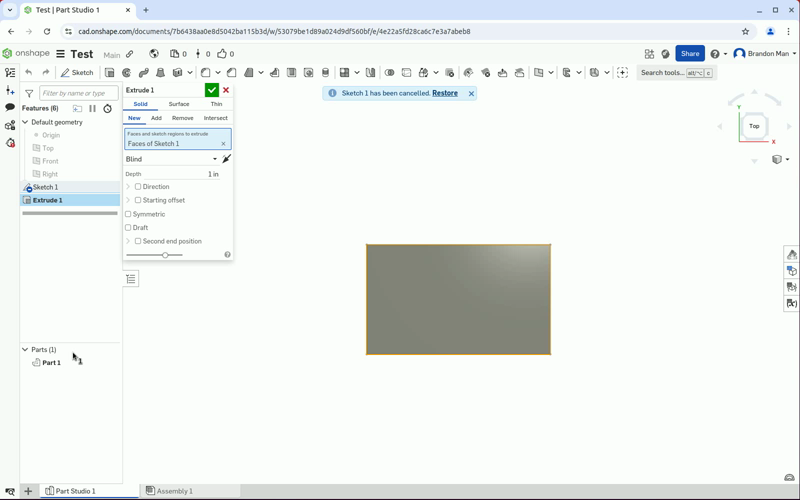
mouse_move(143, 106)
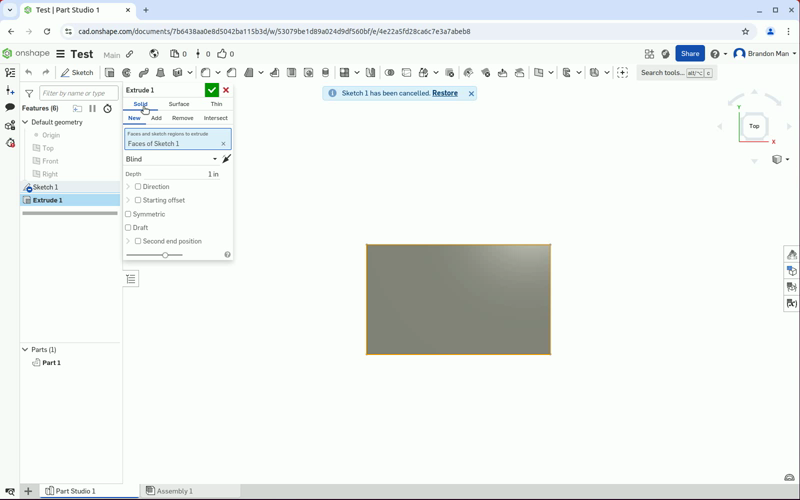
click(143, 106)
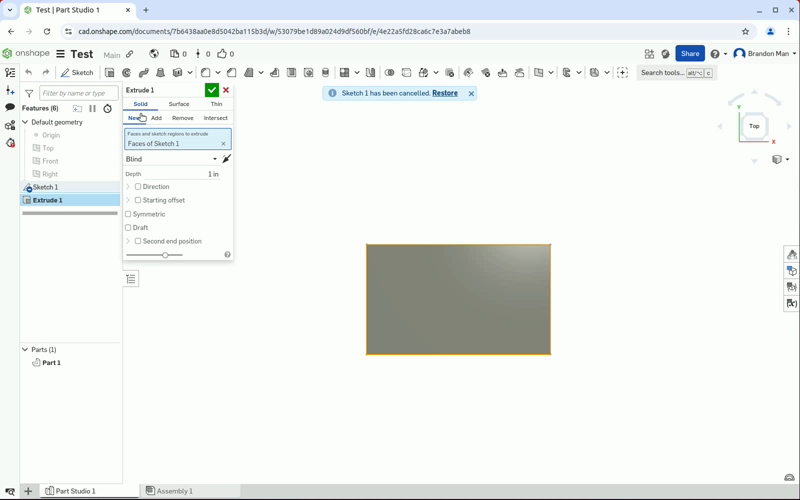
mouse_move(137, 120)
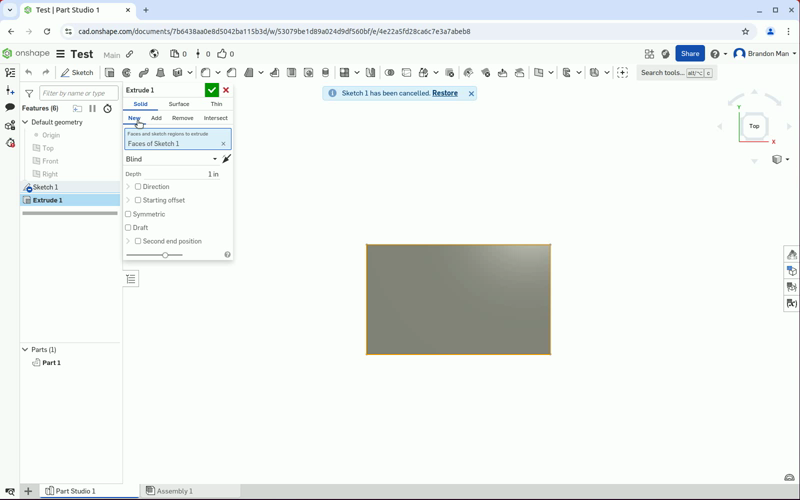
click(137, 120)
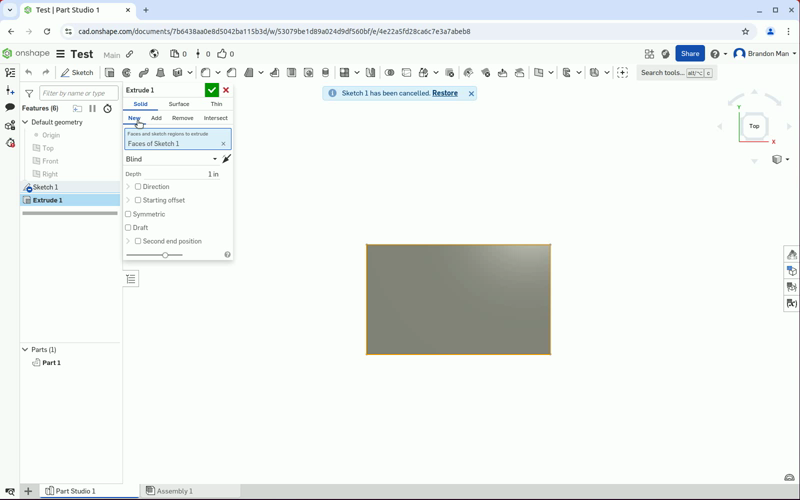
key(tab, 4)
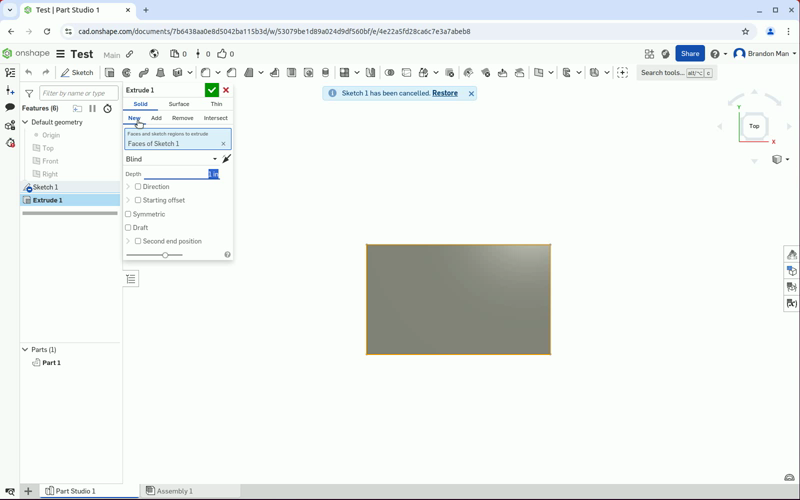
text(3.851)
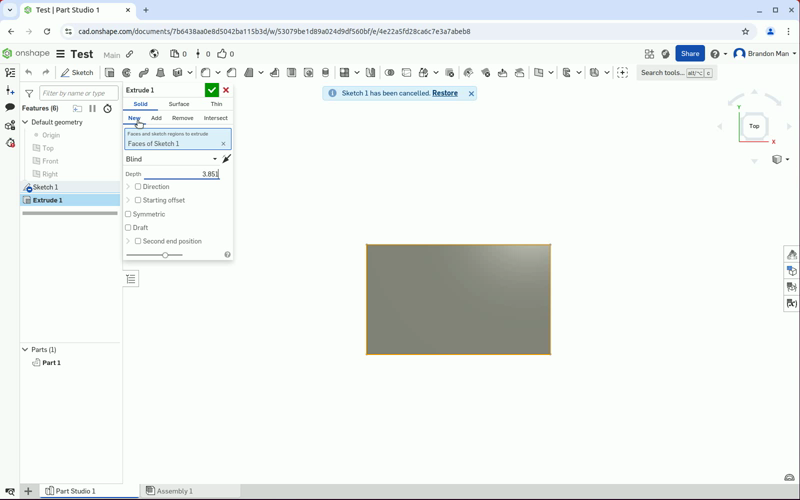
key(enter)
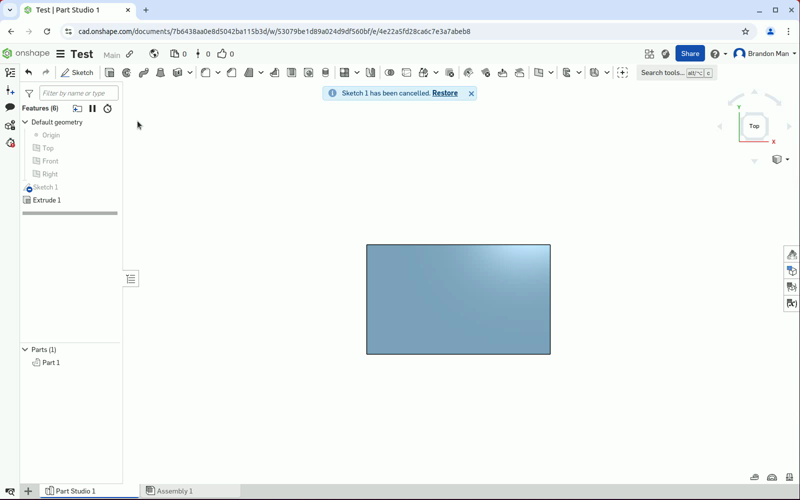
key(shift+h)
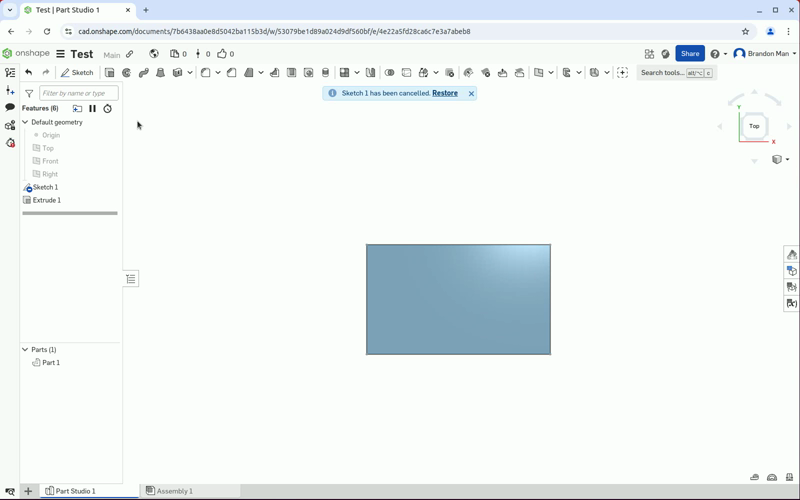
key(shift+h)
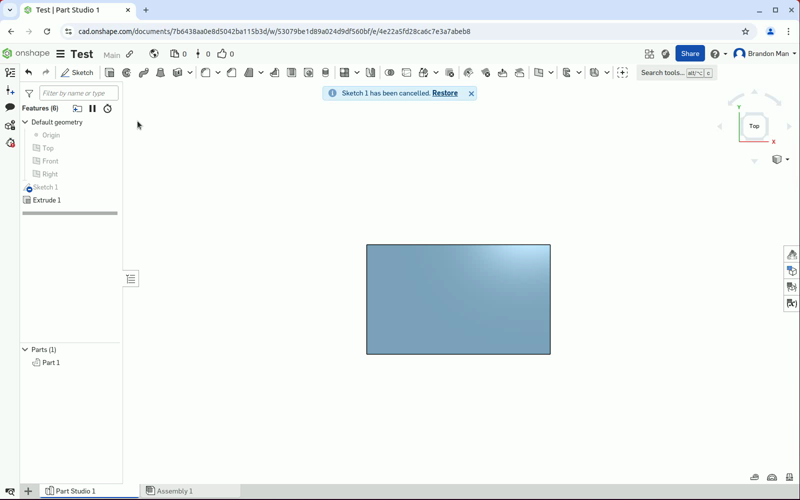
mouse_move(73, 189)
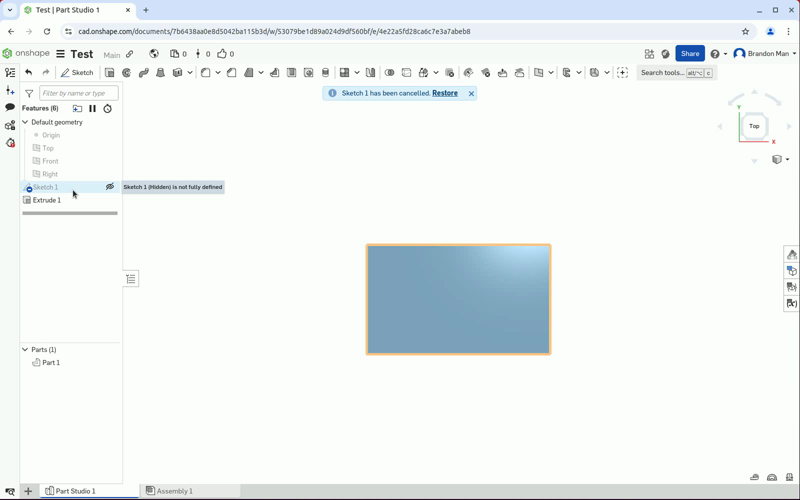
click(73, 189)
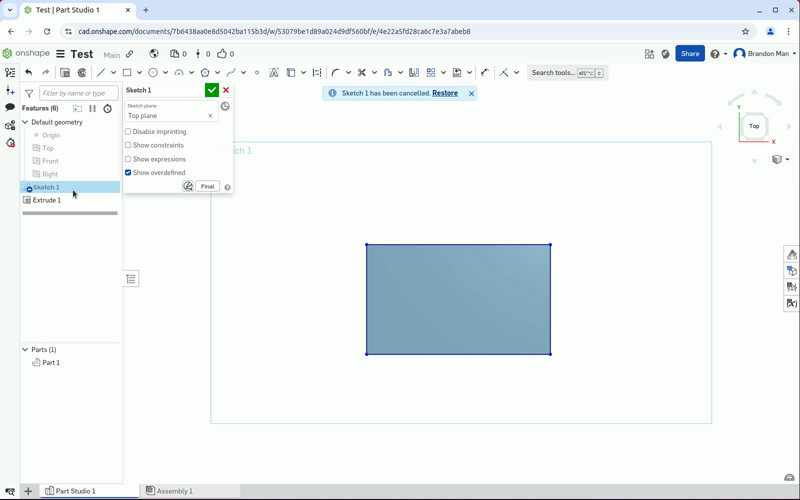
mouse_move(229, 92)
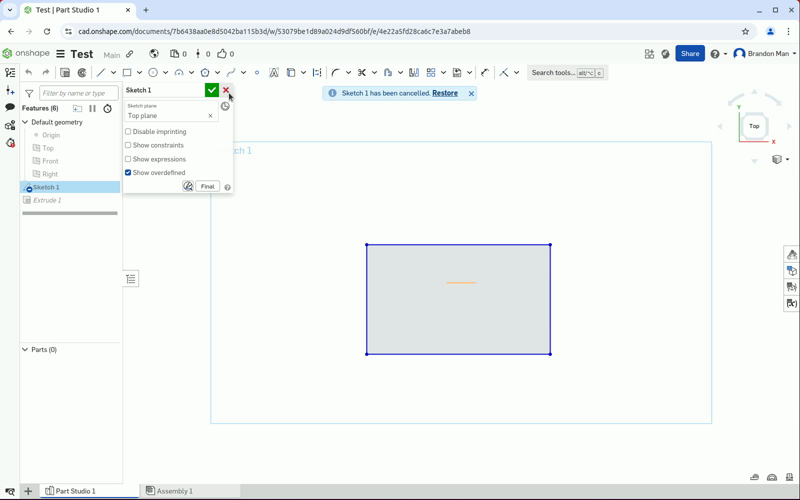
click(229, 92)
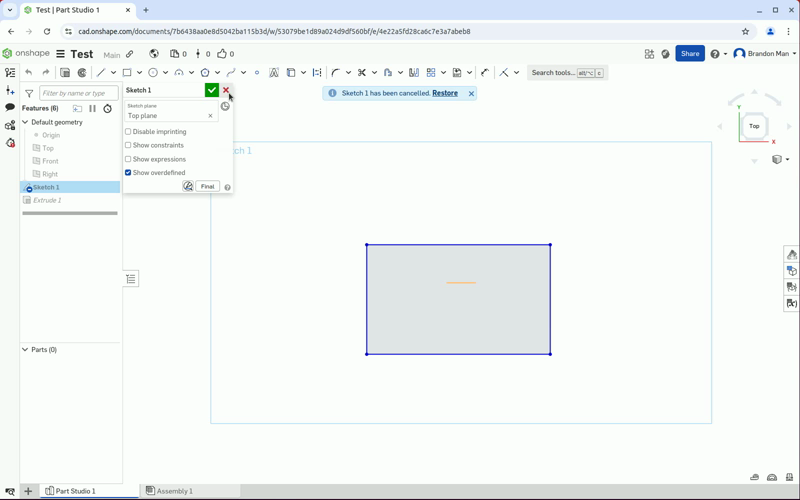
key(shift+s)
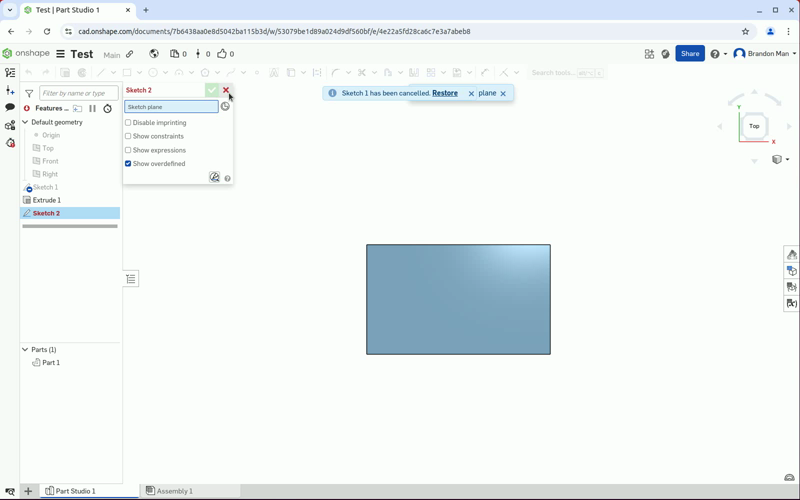
mouse_move(73, 150)
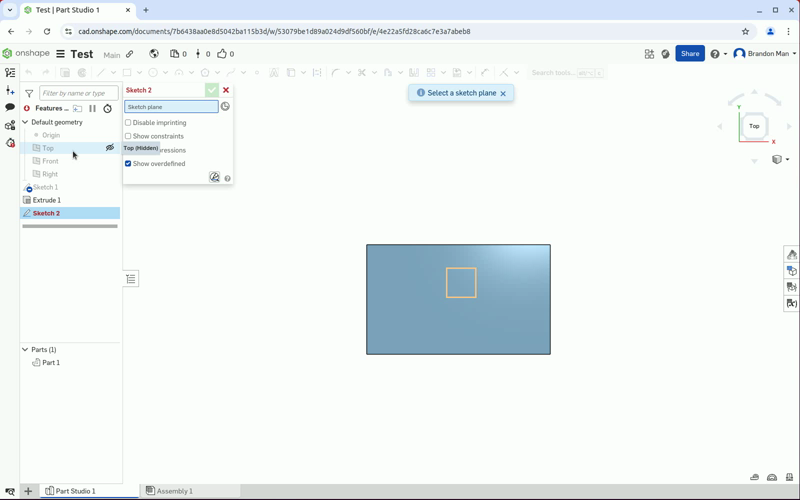
click(73, 150)
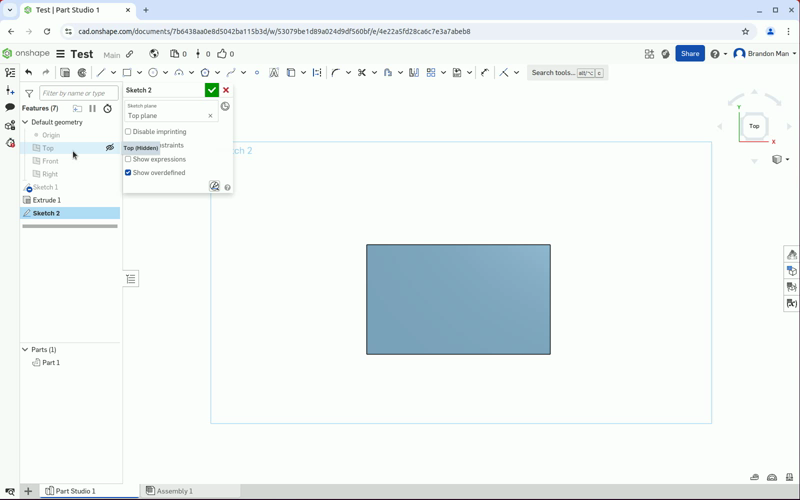
mouse_move(73, 352)
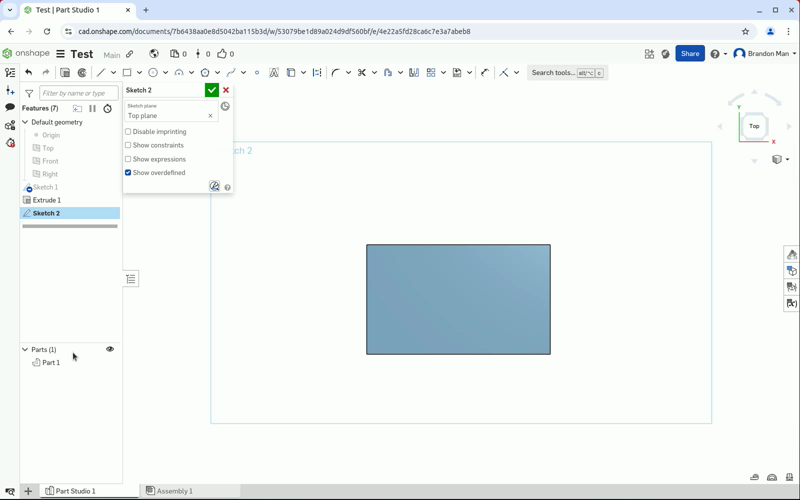
key(y)
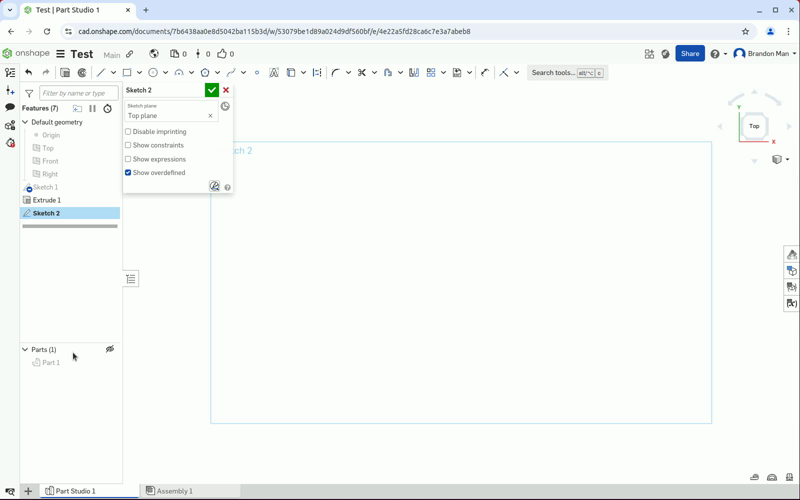
key(l)
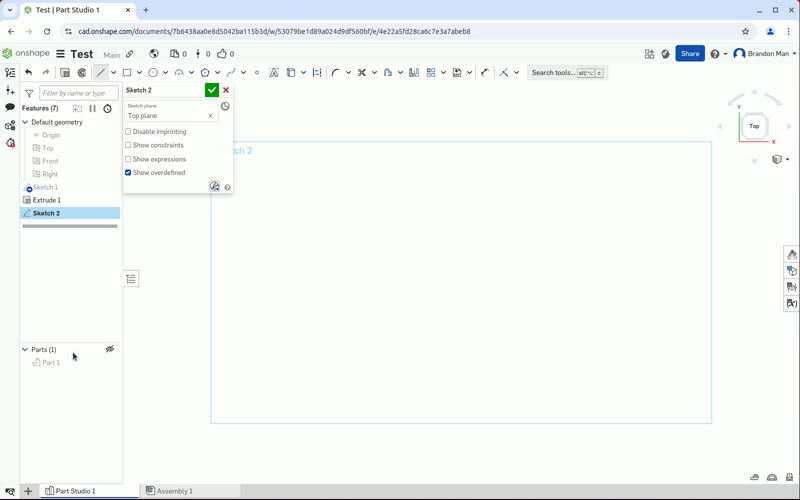
key_down(shift)
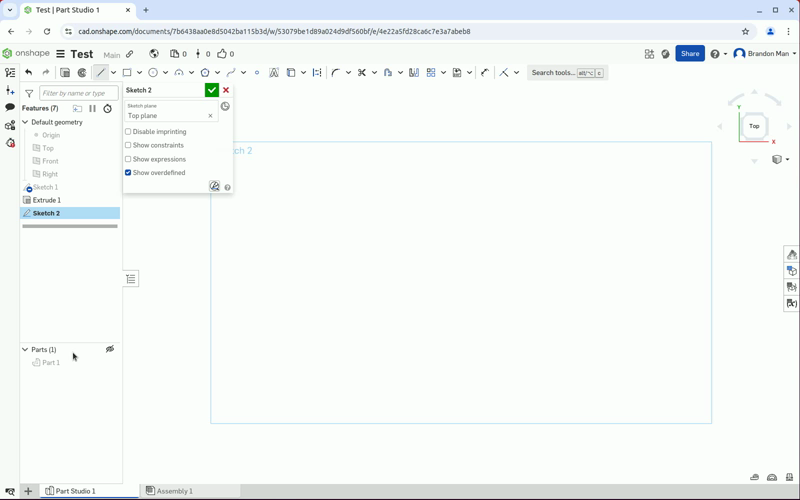
mouse_move(348, 354)
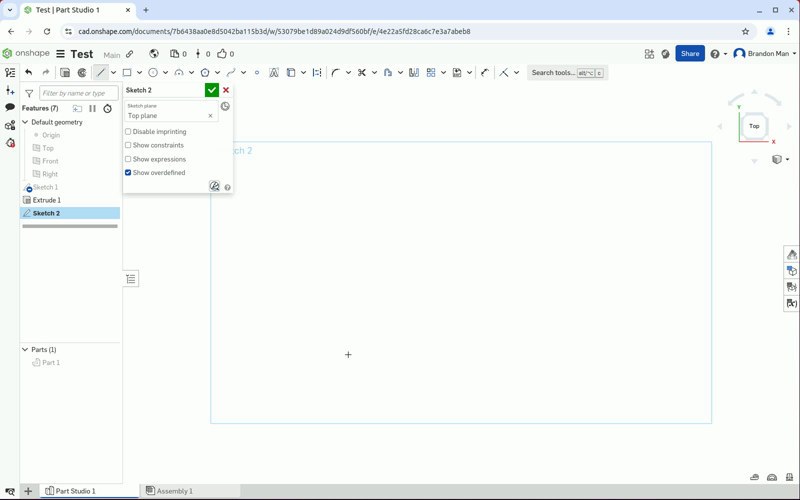
click(348, 354)
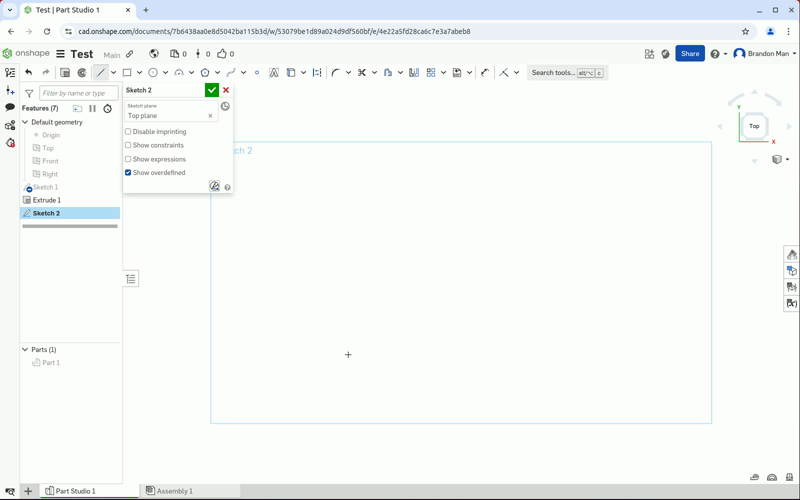
key_up(shift)
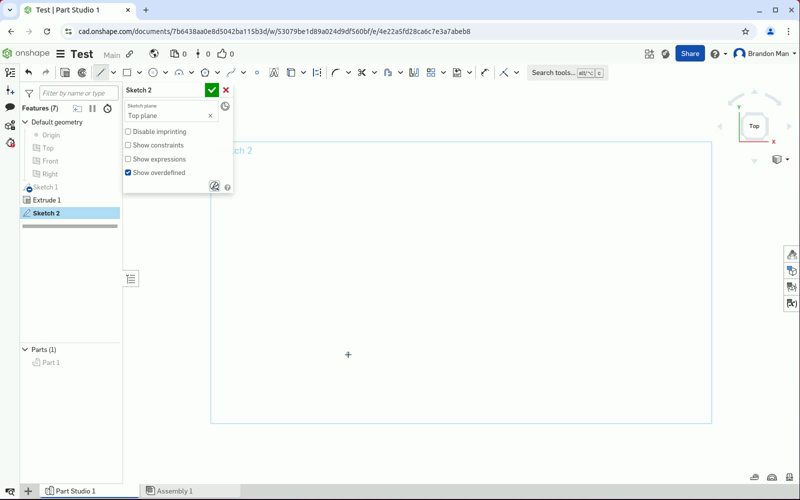
key_down(shift)
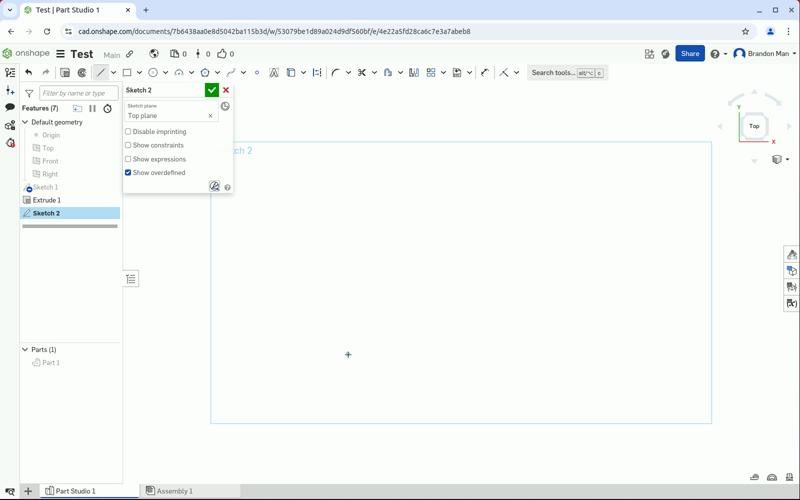
mouse_move(378, 354)
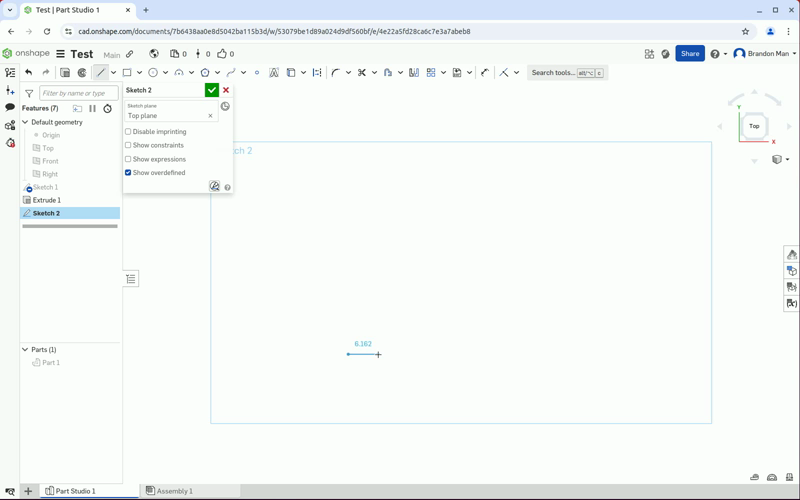
mouse_move(366, 354)
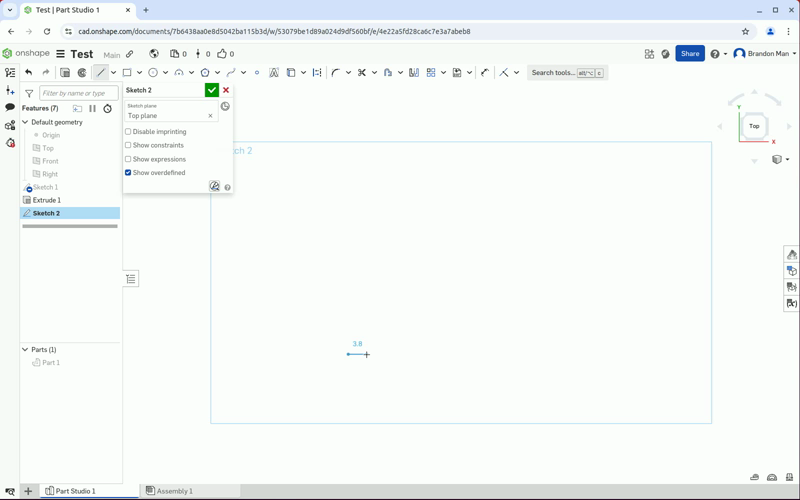
click(366, 354)
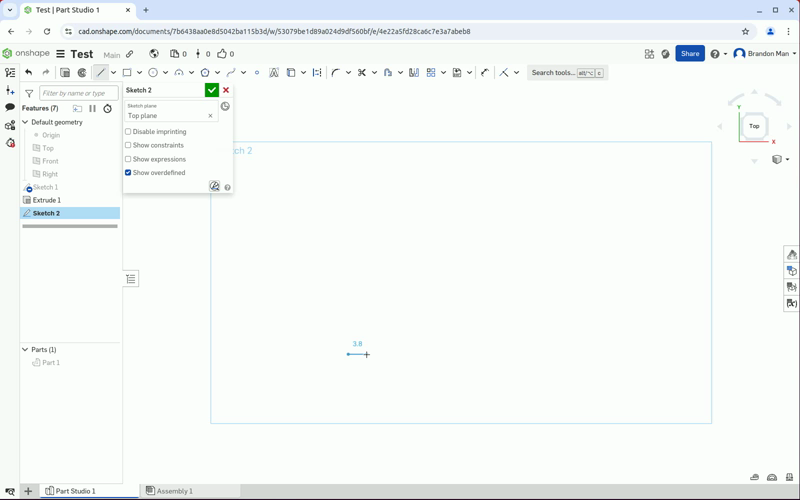
key_up(shift)
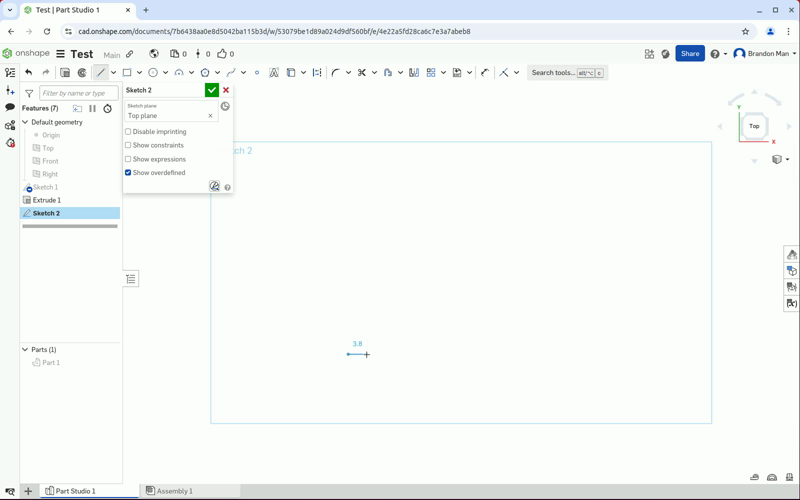
key_down(shift)
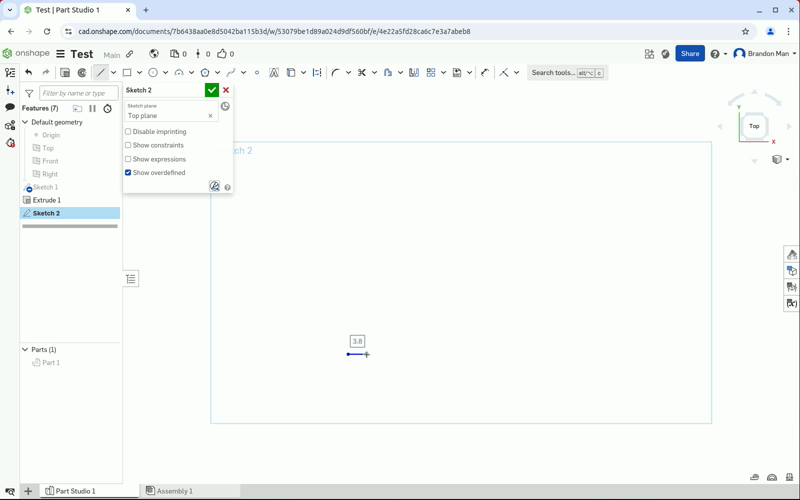
mouse_move(366, 244)
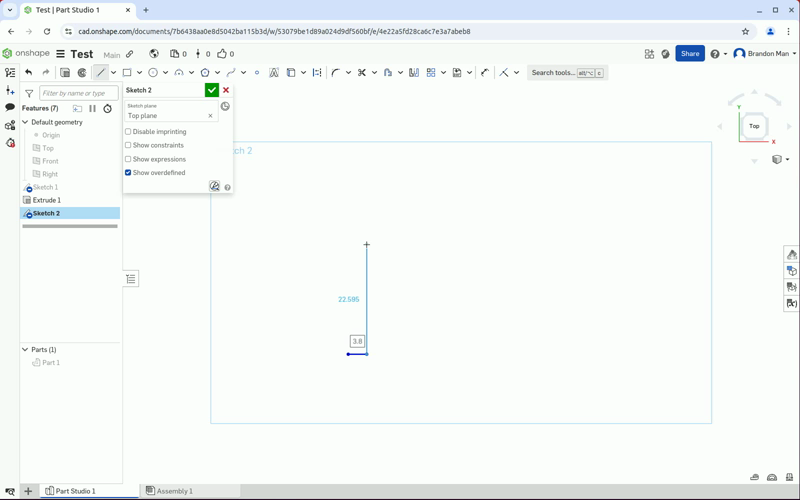
click(366, 244)
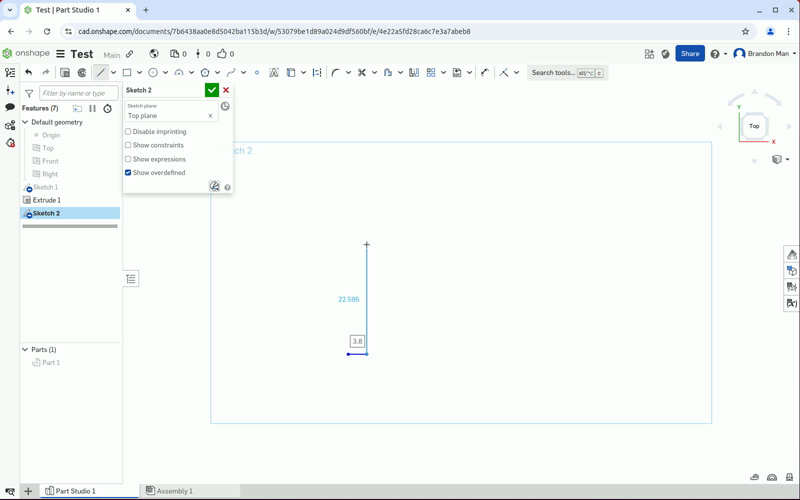
key_up(shift)
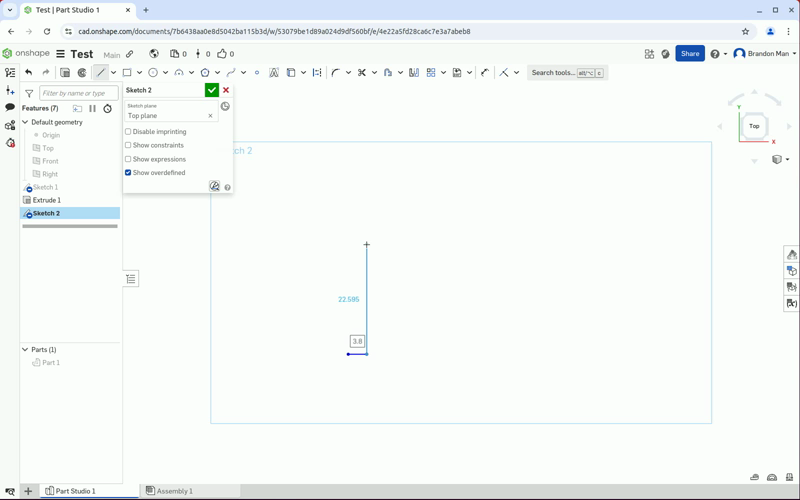
key_down(shift)
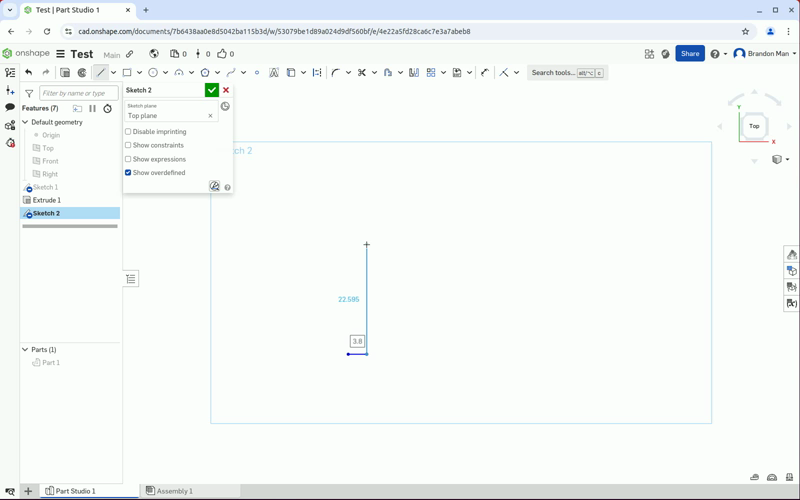
mouse_move(396, 244)
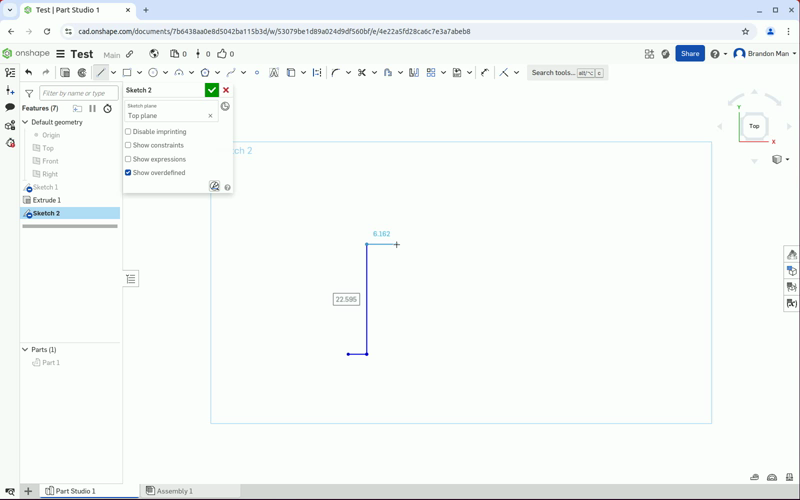
mouse_move(348, 244)
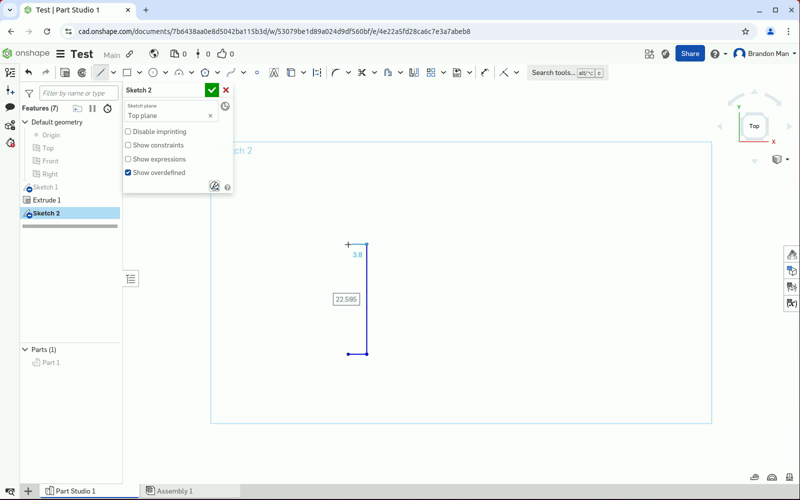
click(348, 244)
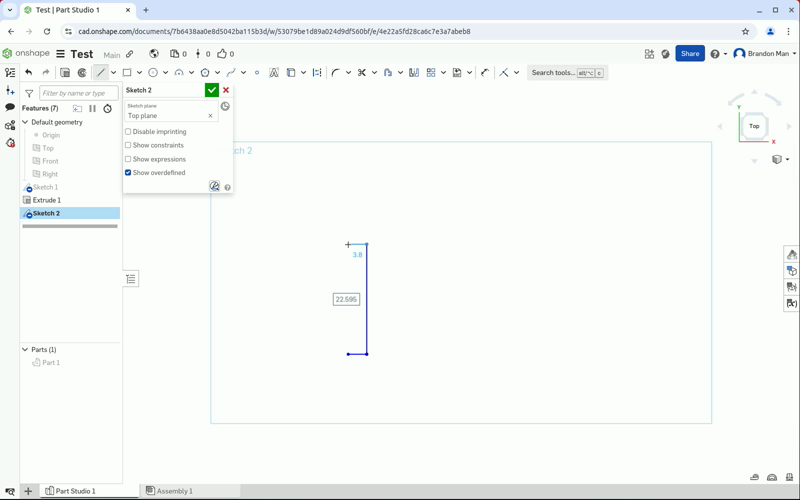
key_up(shift)
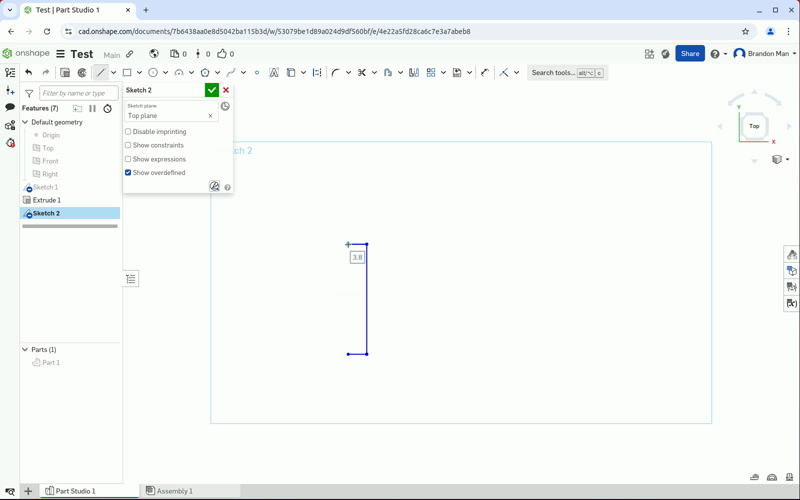
key_down(shift)
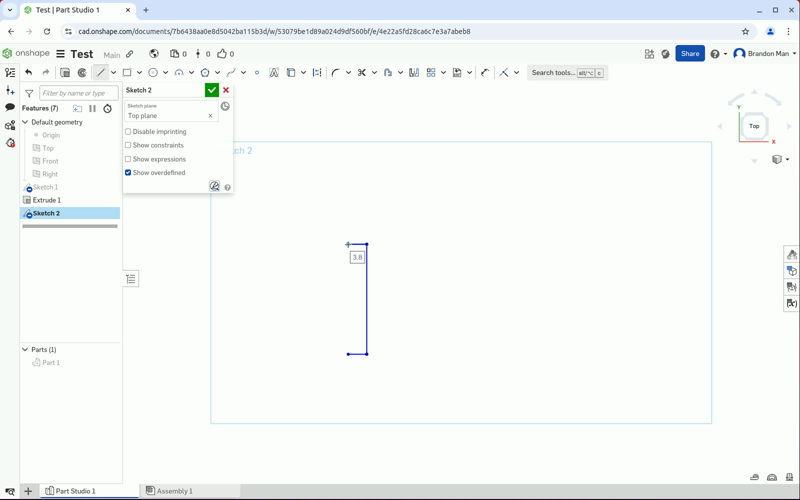
mouse_move(348, 354)
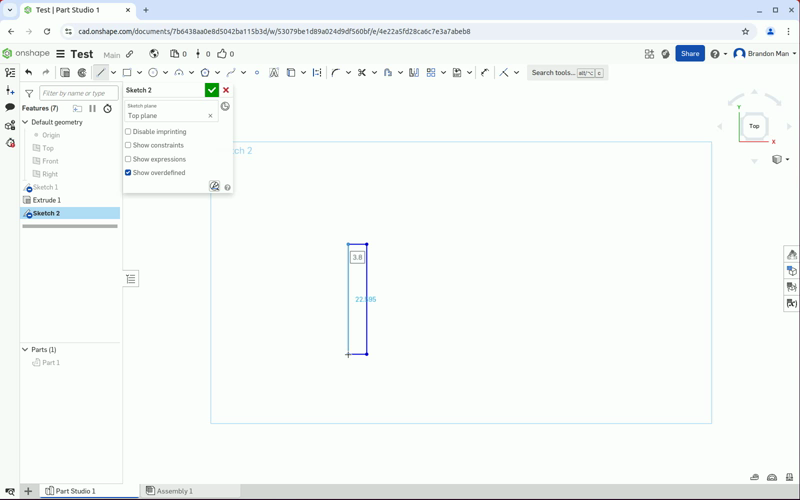
key_up(shift)
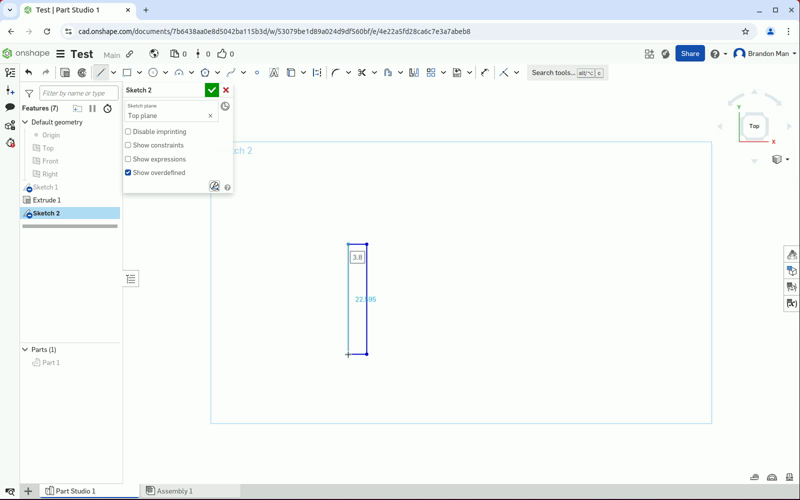
click(348, 354)
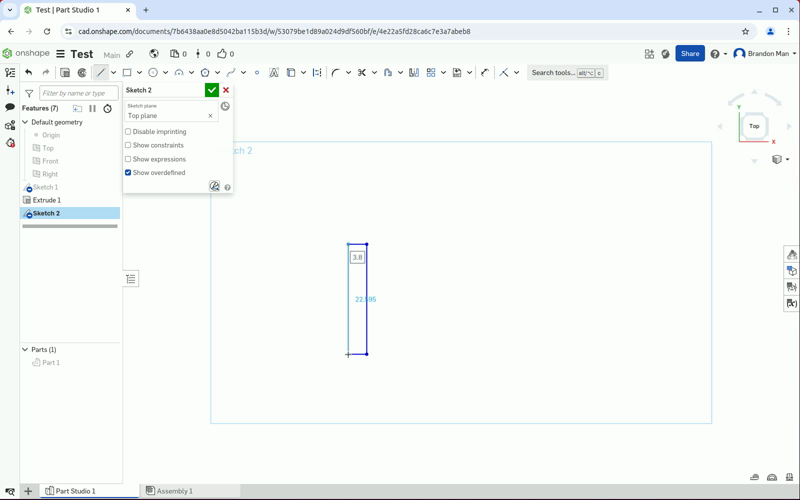
key(esc)
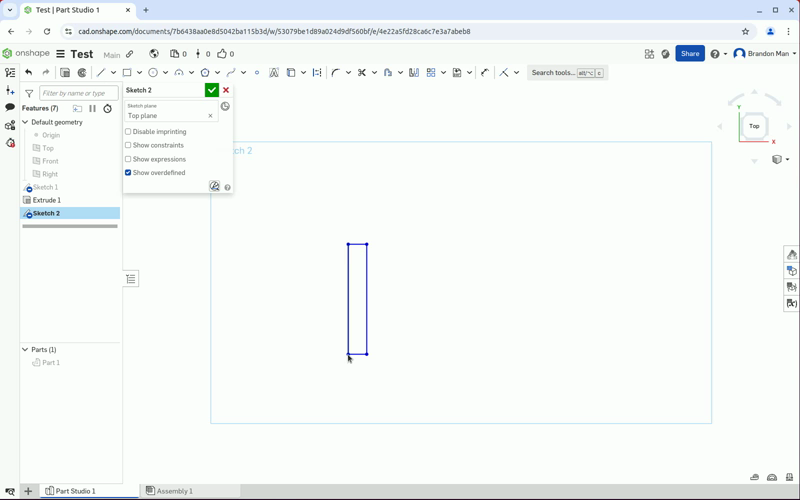
mouse_move(350, 260)
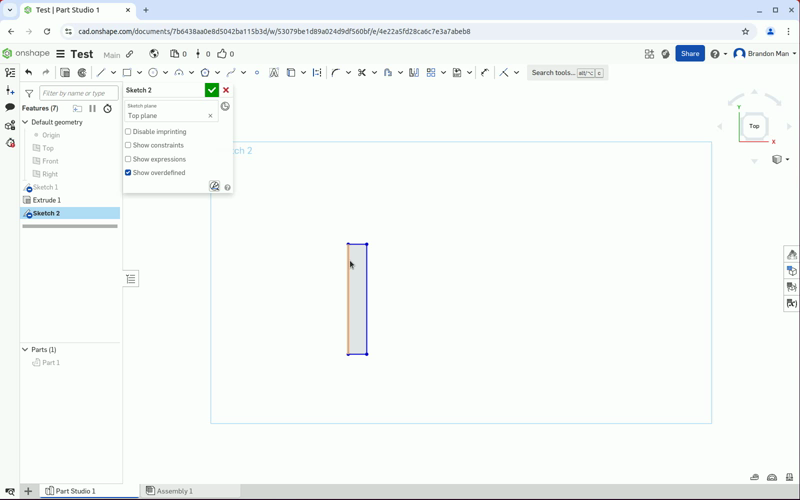
click(350, 260)
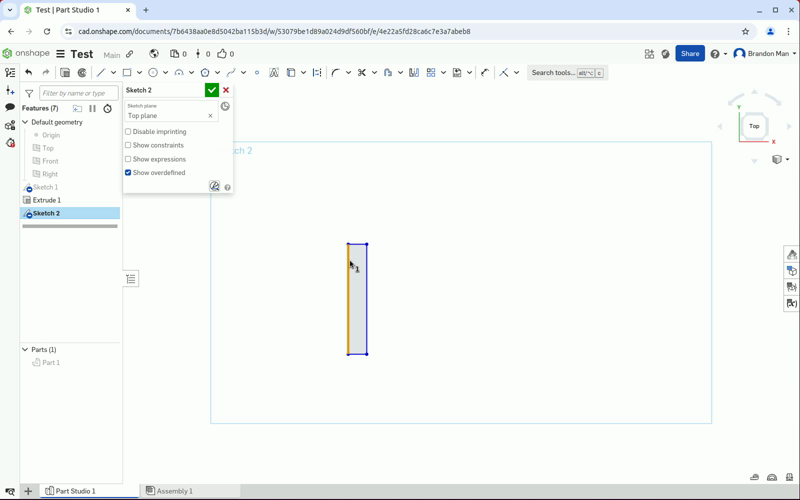
mouse_move(73, 352)
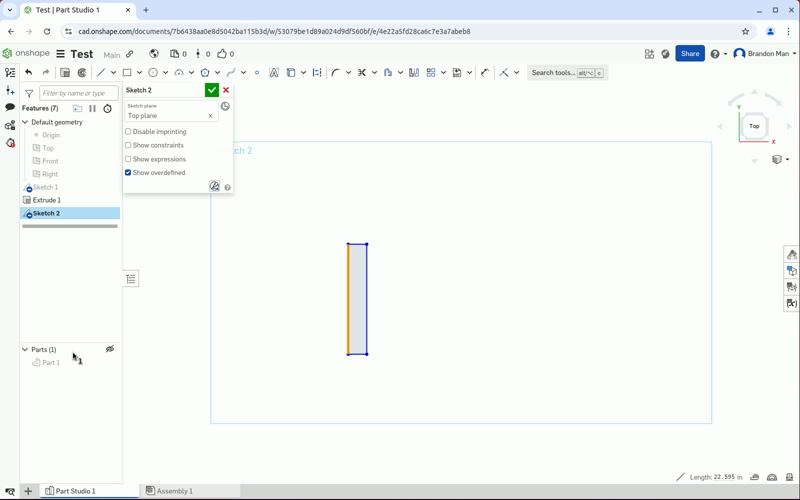
key(shift+y)
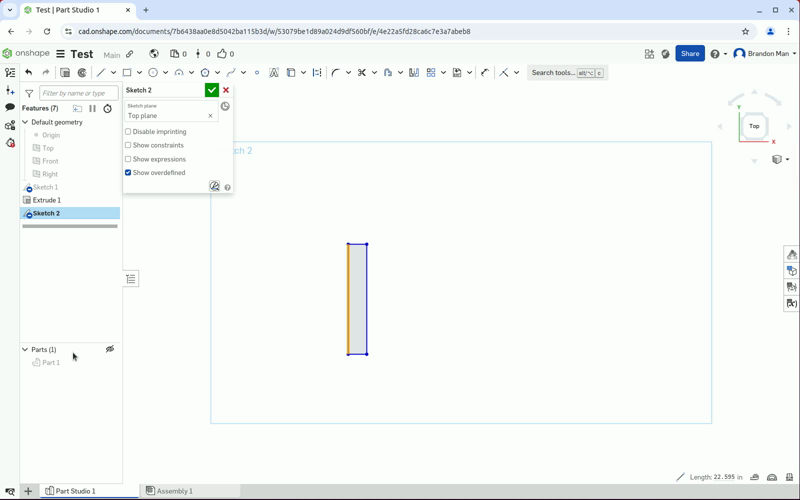
key(shift+e)
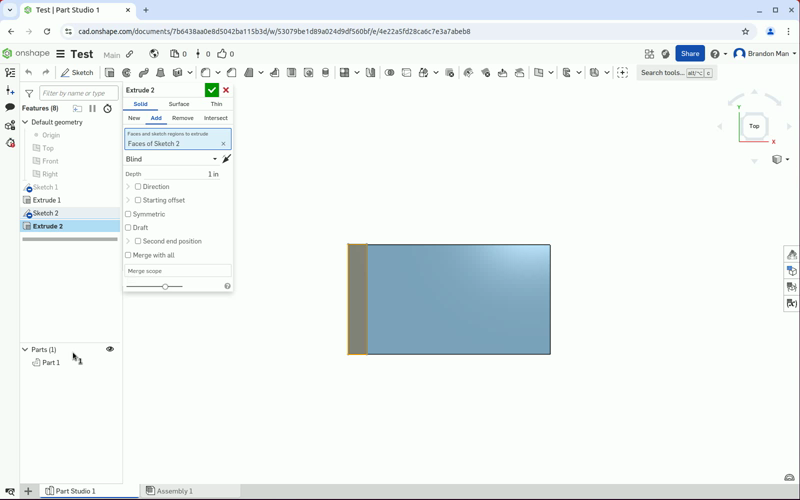
mouse_move(143, 106)
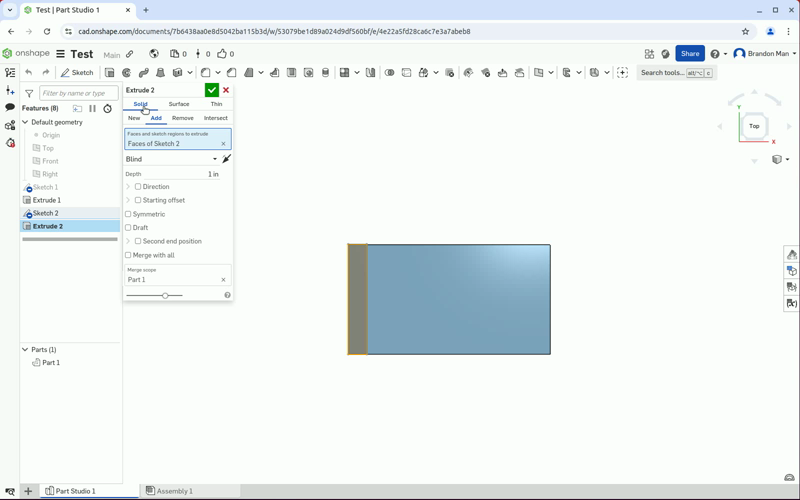
click(143, 106)
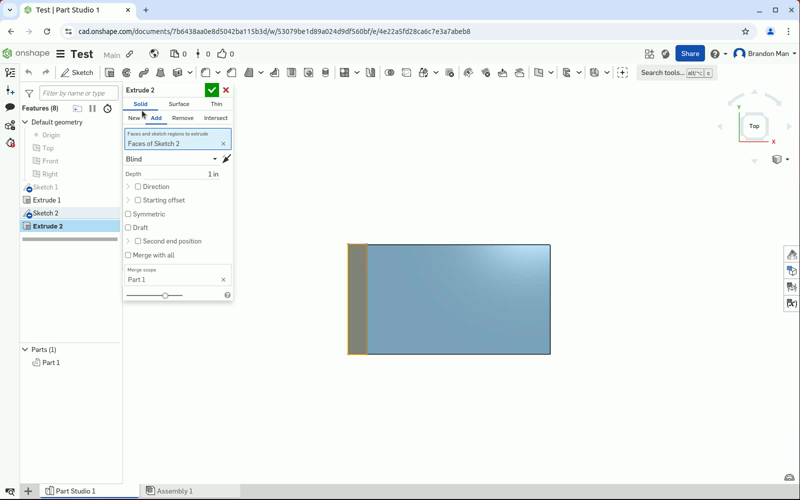
mouse_move(137, 120)
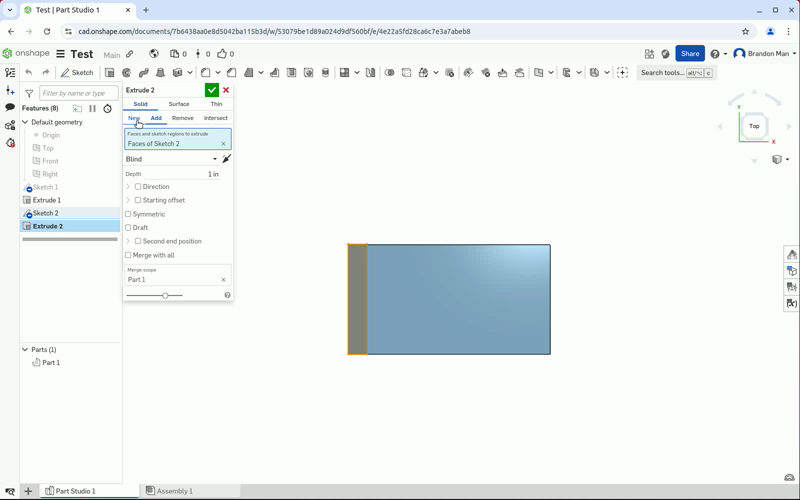
click(137, 120)
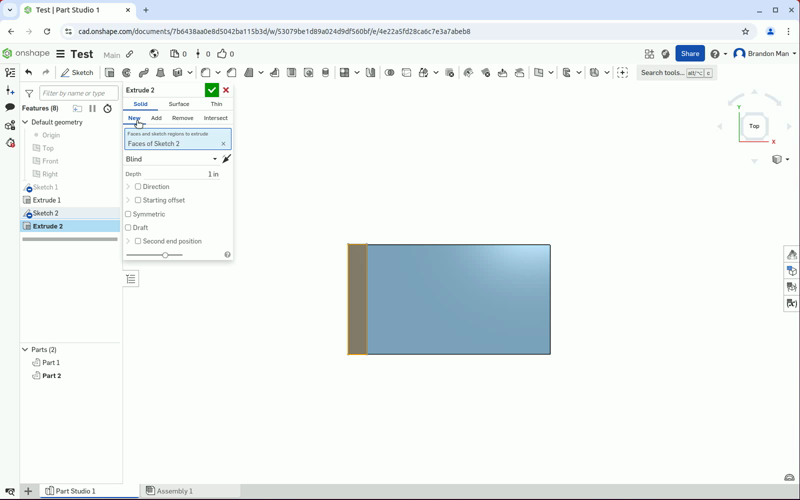
key(tab, 4)
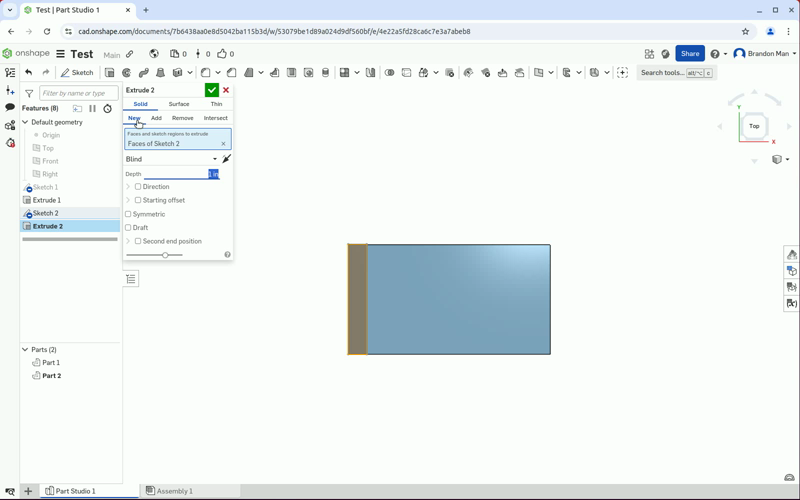
text(1.926)
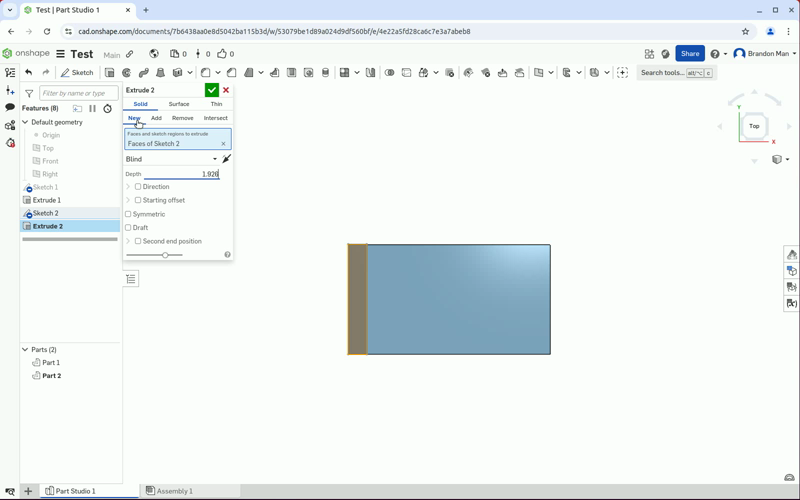
key(enter)
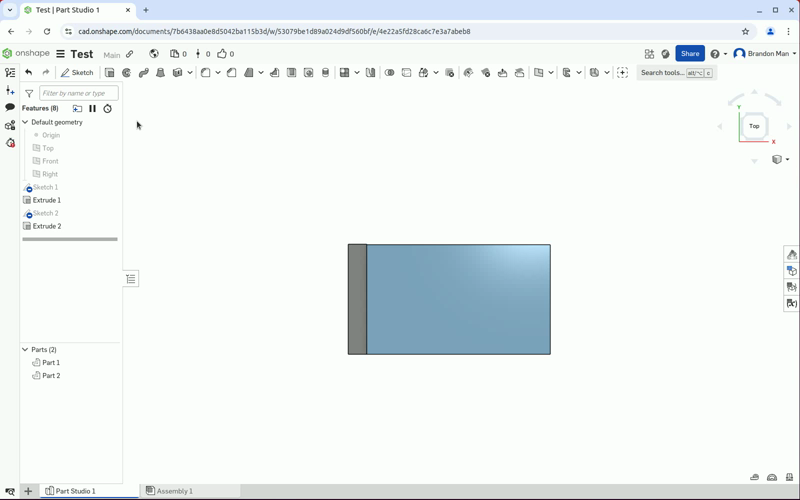
key(shift+h)
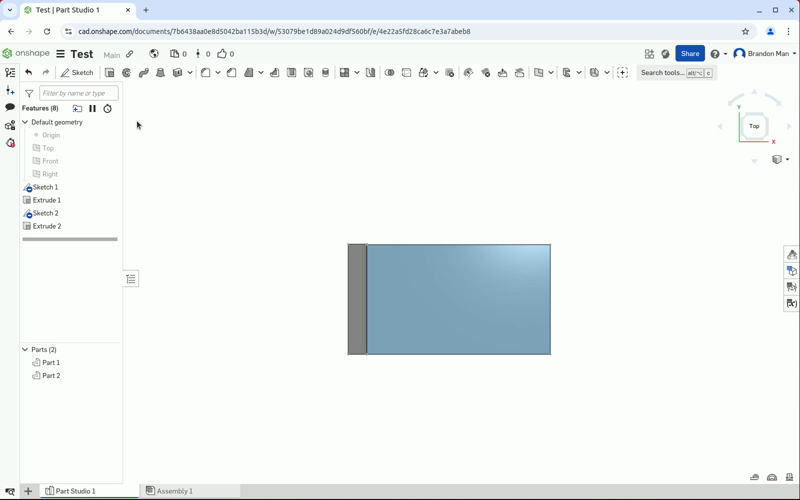
key(shift+h)
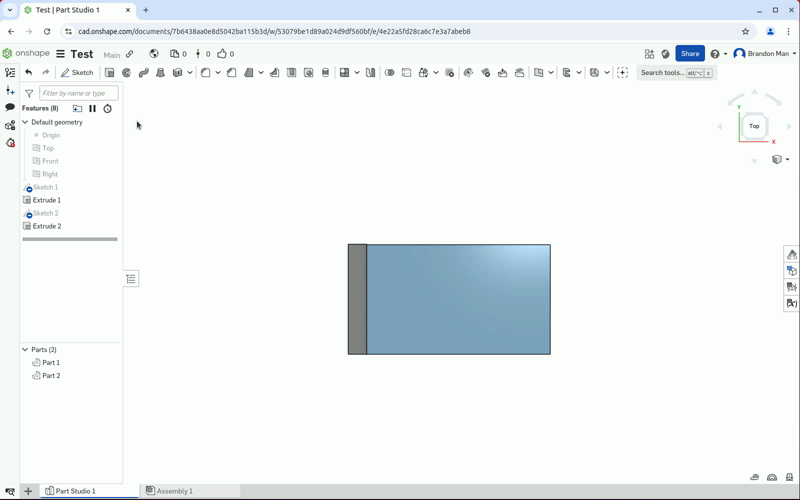
mouse_move(73, 189)
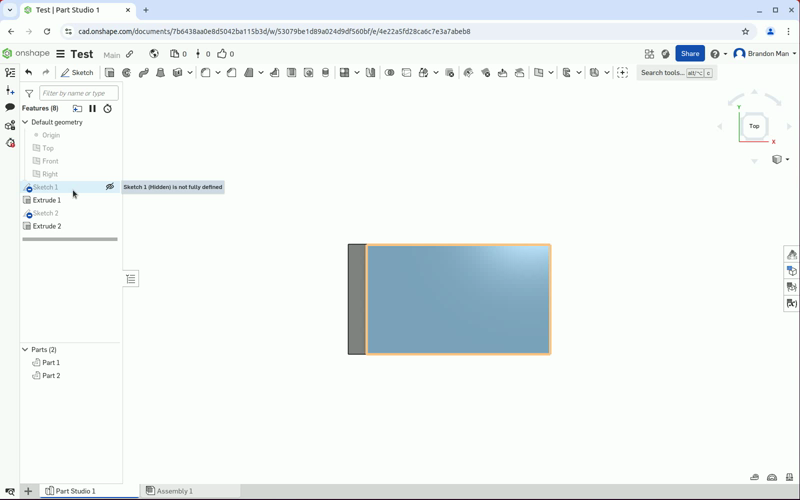
click(73, 189)
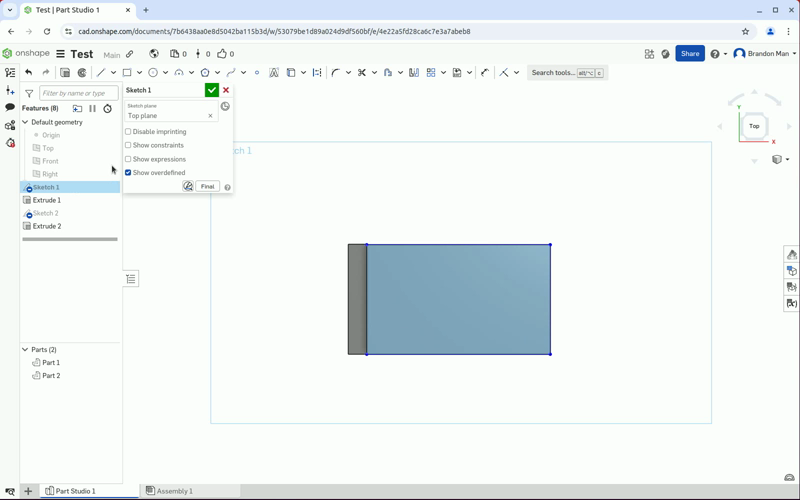
mouse_move(229, 92)
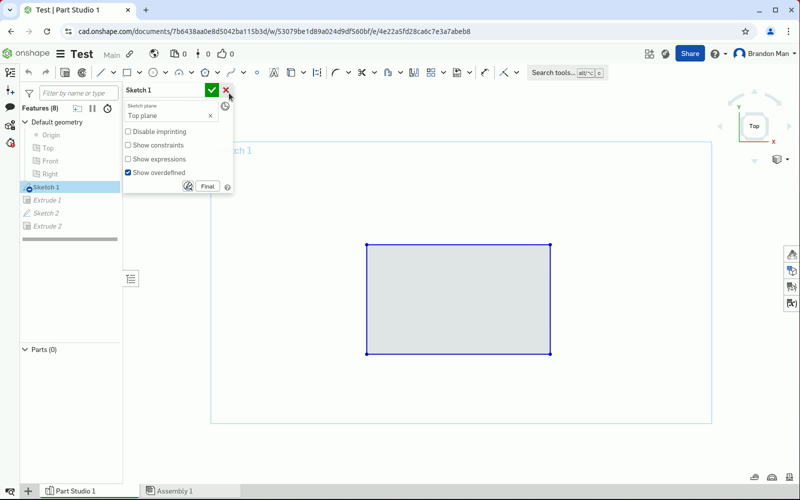
click(229, 92)
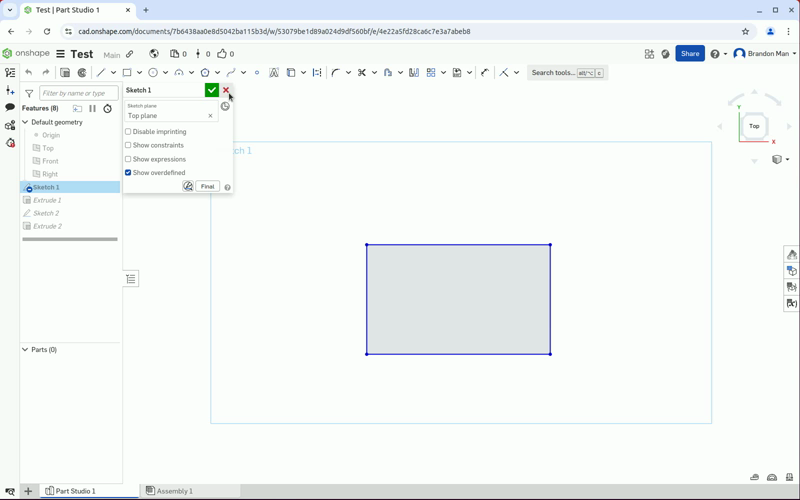
key(shift+s)
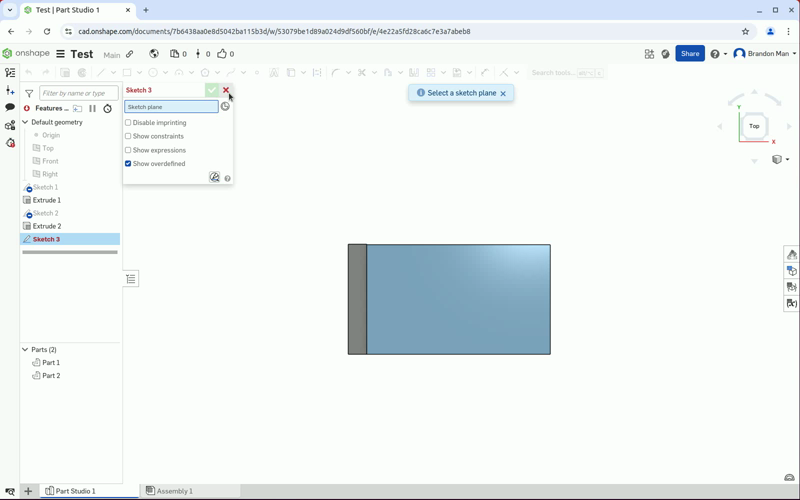
mouse_move(73, 150)
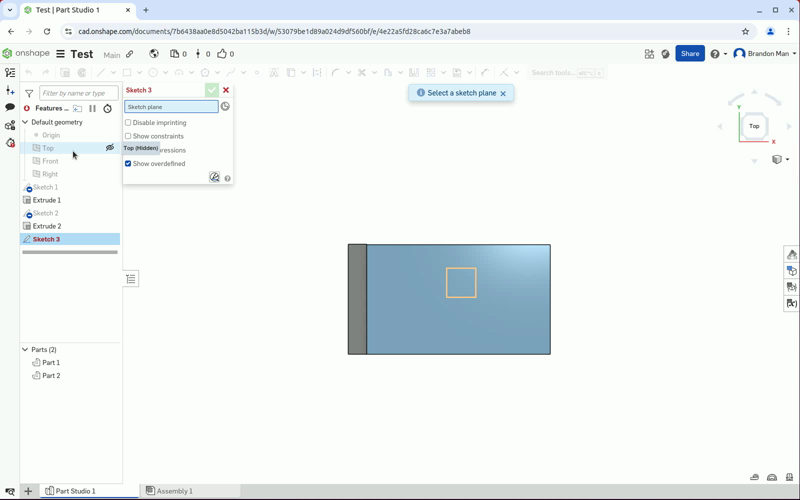
click(73, 150)
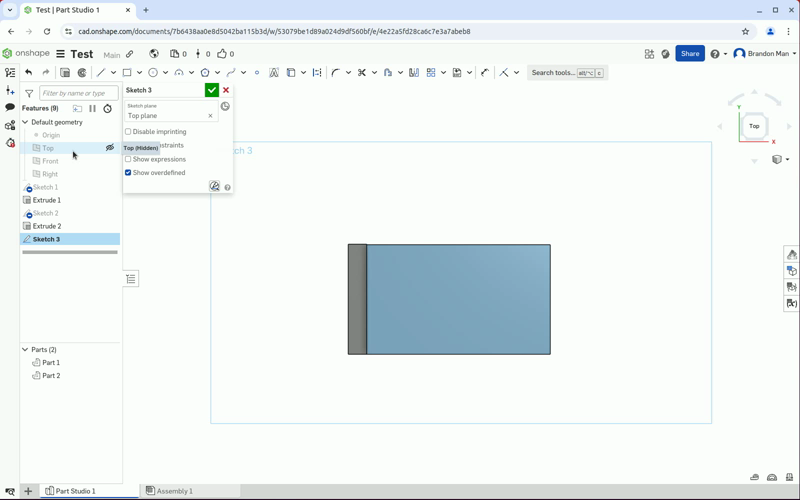
mouse_move(73, 352)
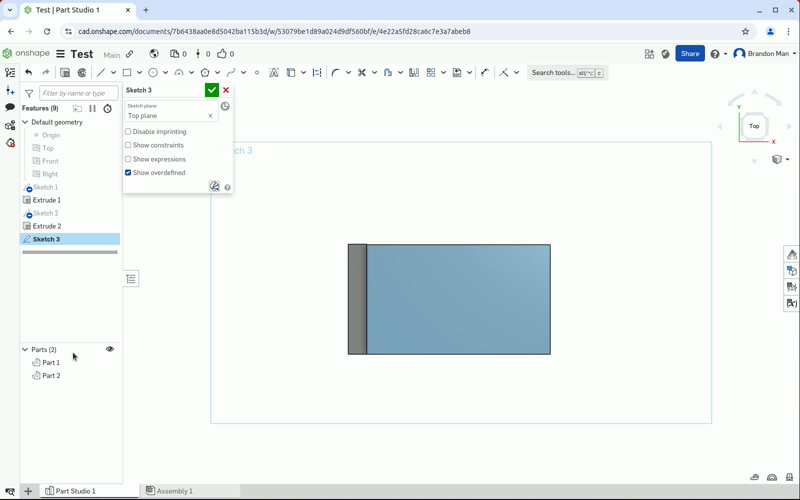
key(y)
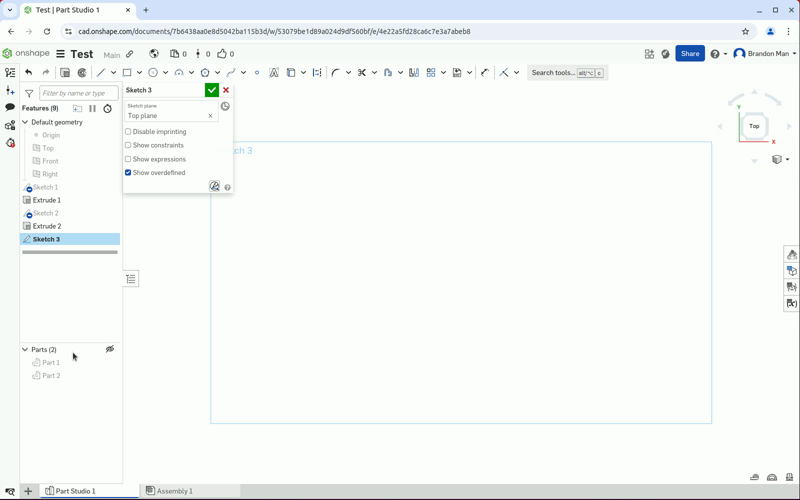
key(l)
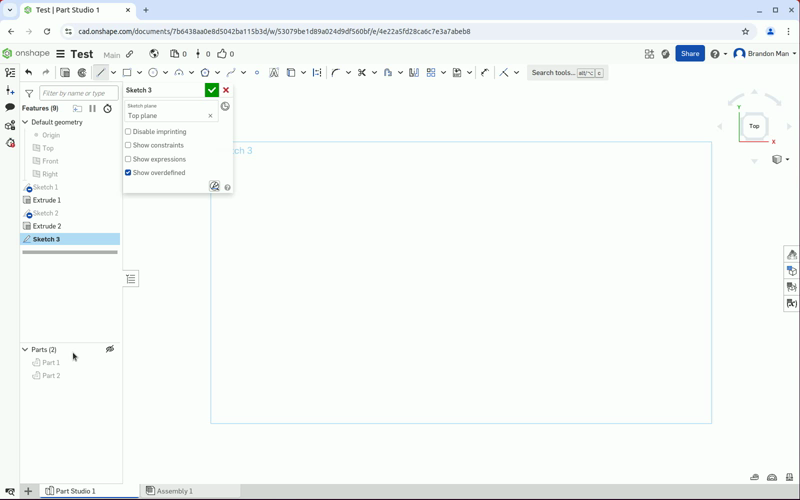
key_down(shift)
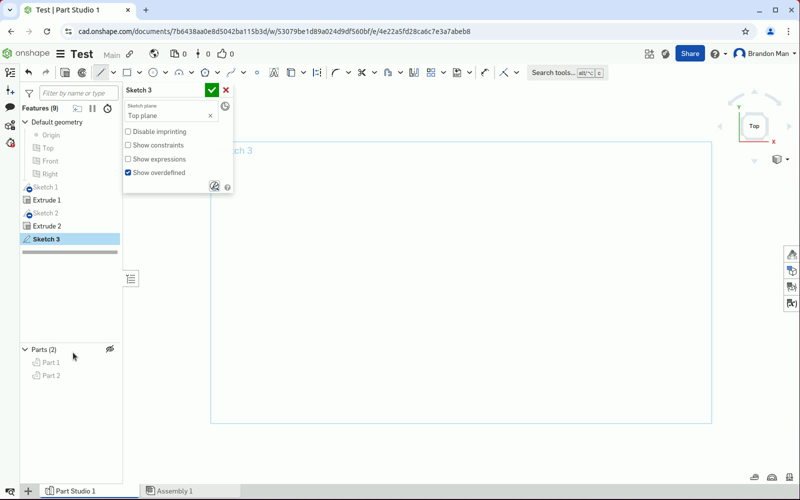
mouse_move(348, 354)
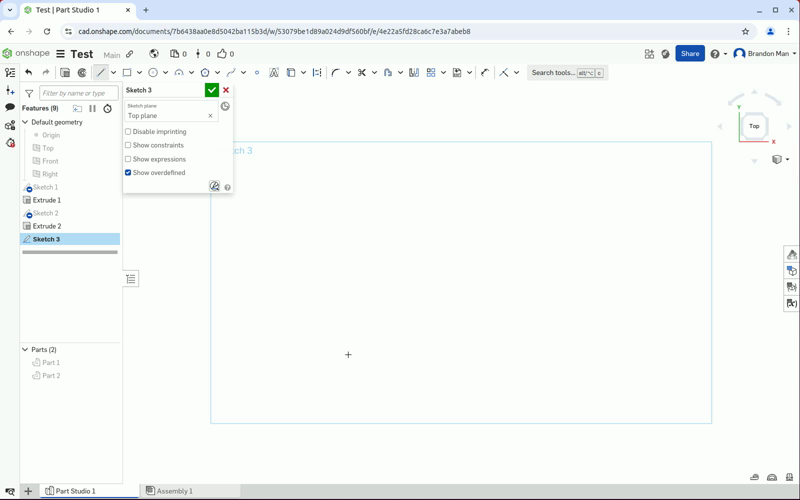
click(348, 354)
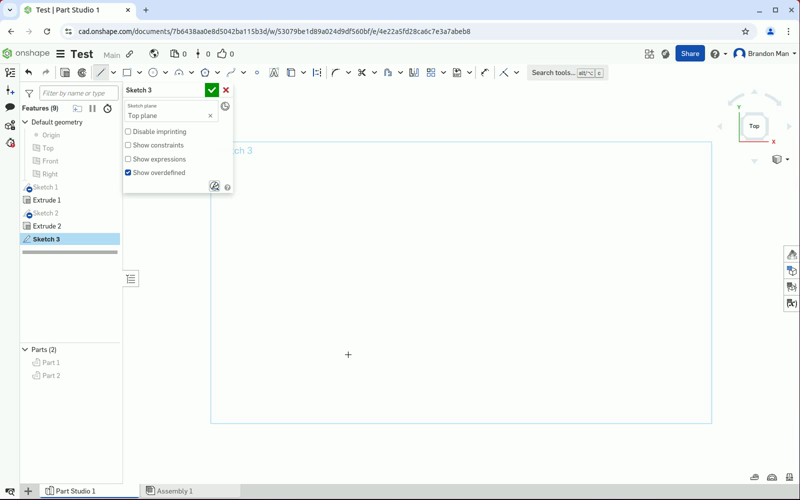
key_up(shift)
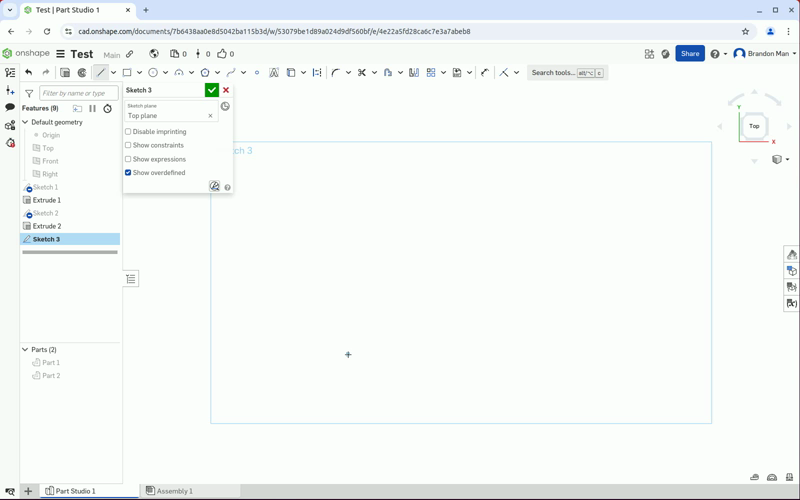
key_down(shift)
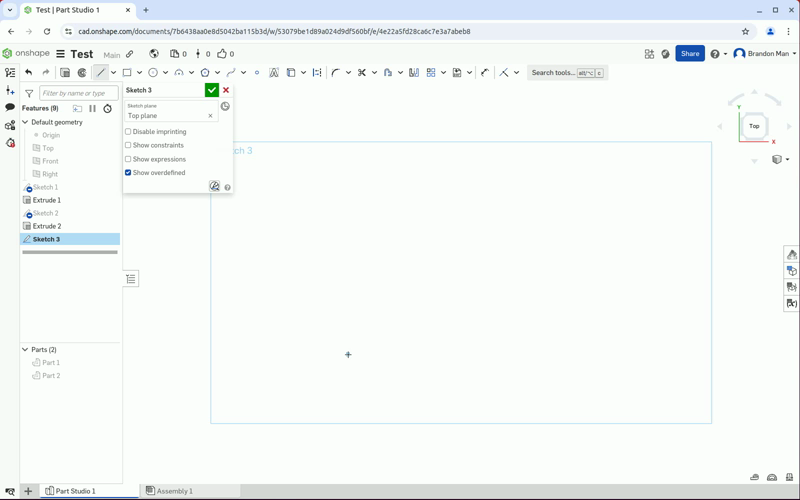
mouse_move(378, 354)
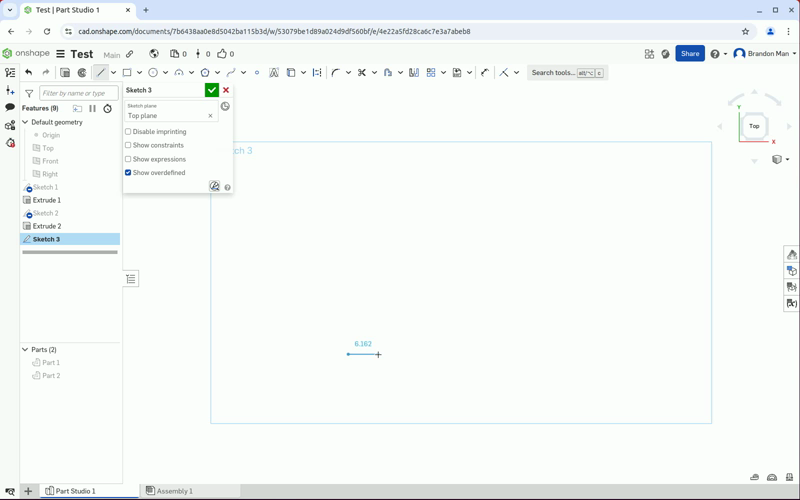
mouse_move(366, 354)
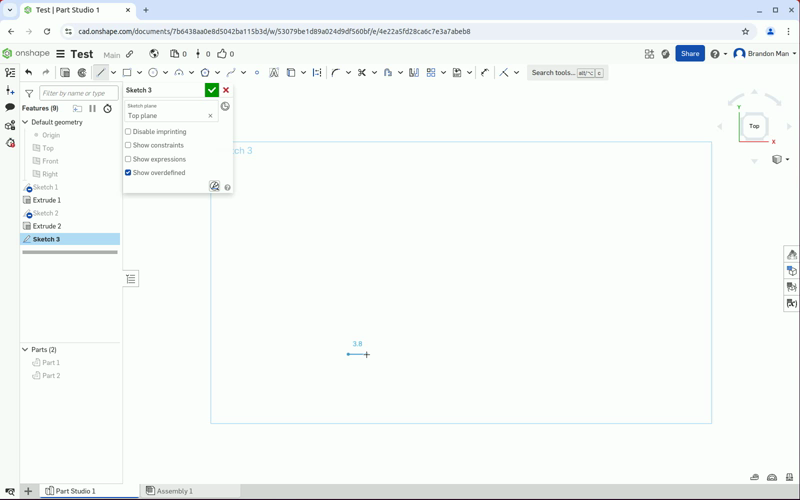
click(366, 354)
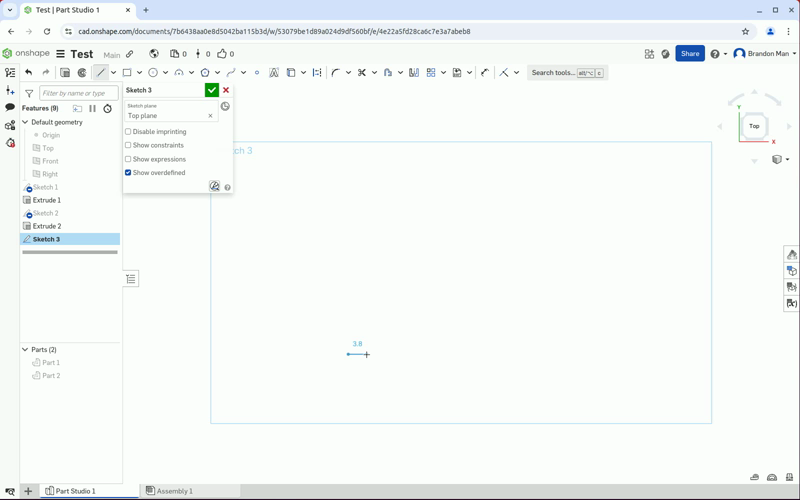
key_up(shift)
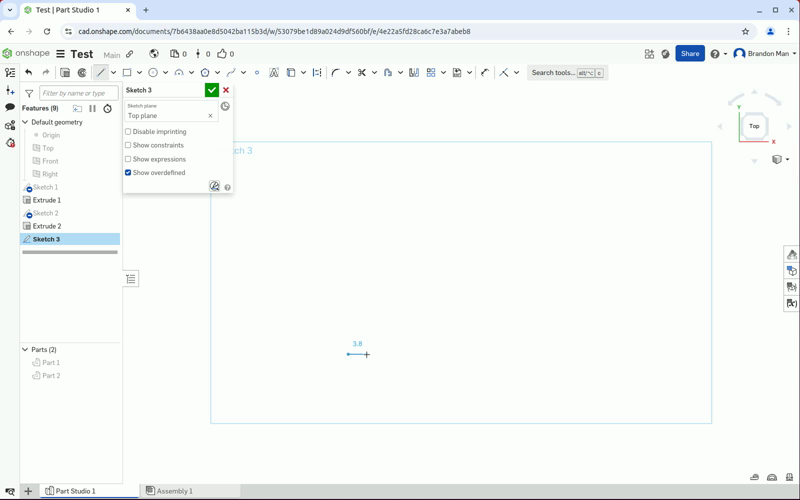
key_down(shift)
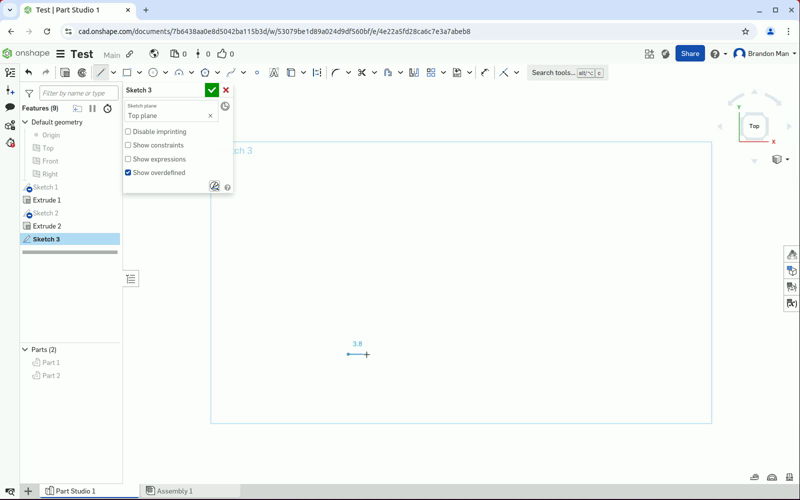
mouse_move(366, 244)
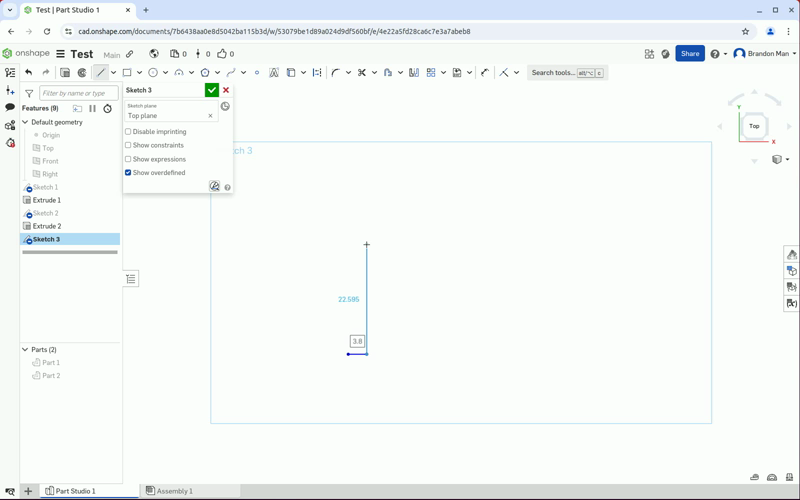
click(366, 244)
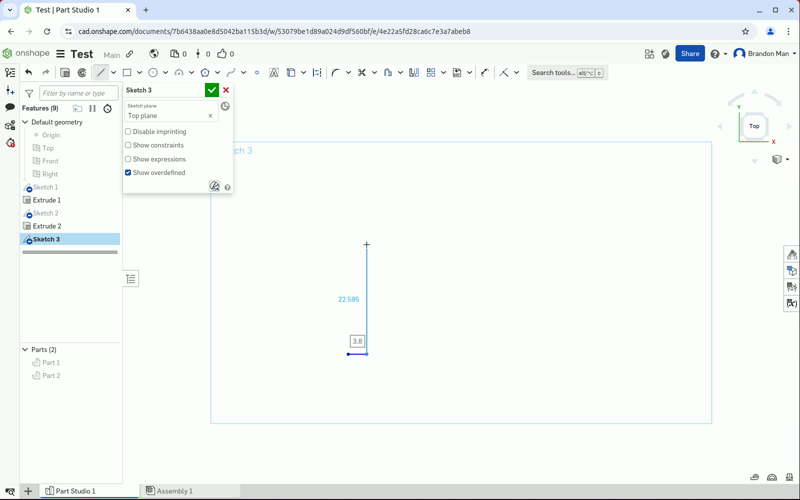
key_up(shift)
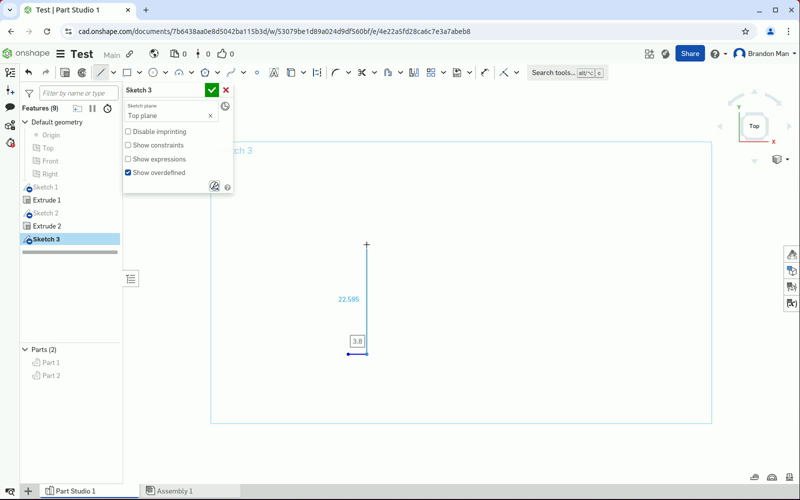
key_down(shift)
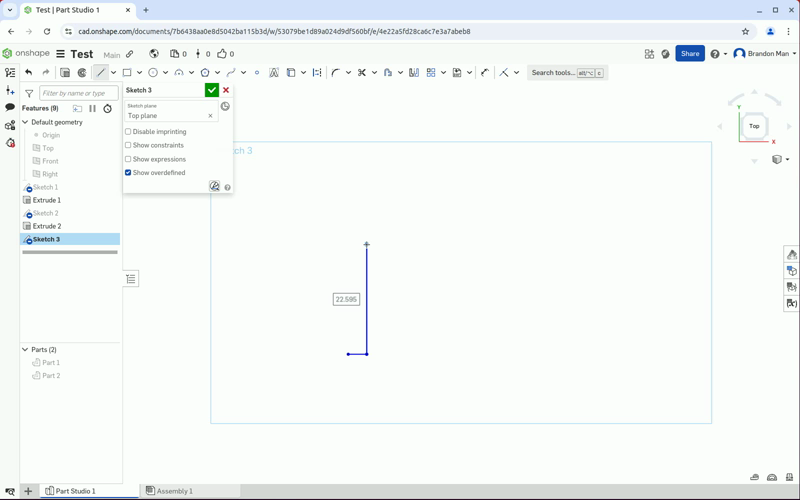
mouse_move(396, 244)
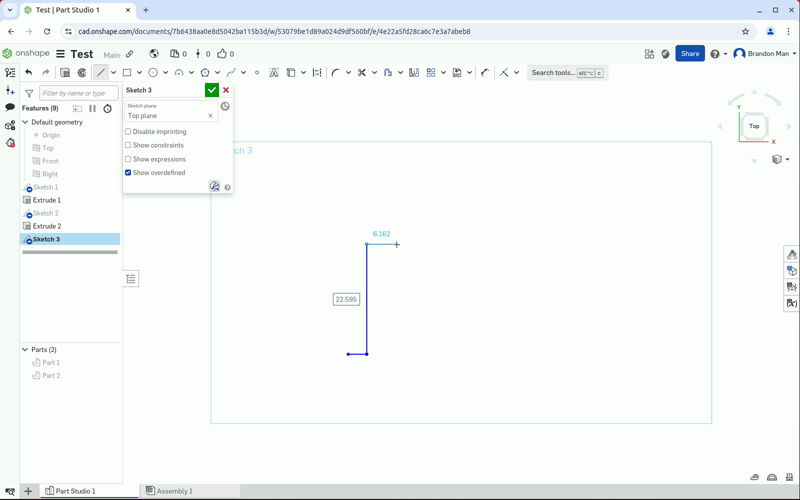
mouse_move(348, 244)
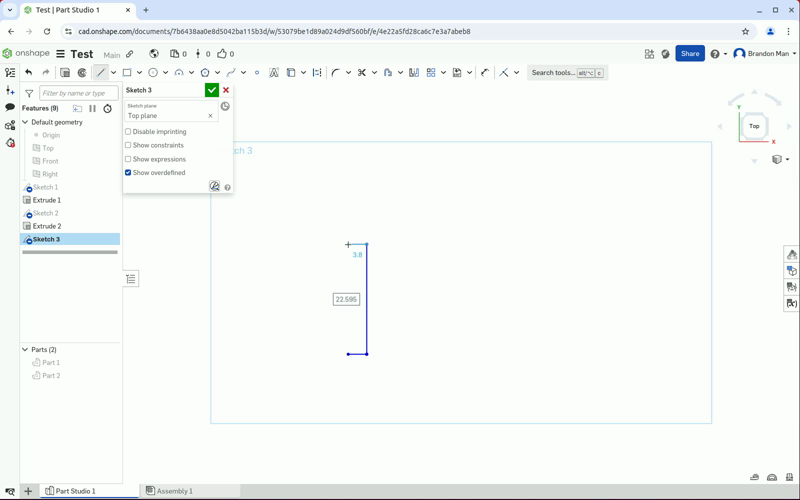
click(348, 244)
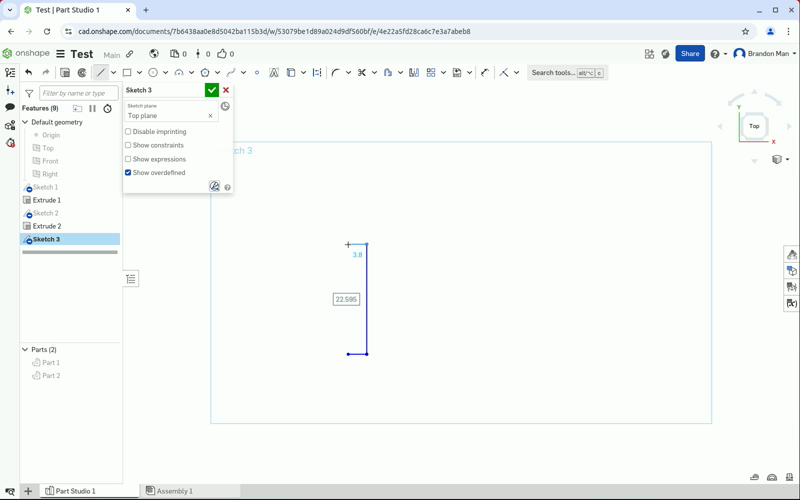
key_up(shift)
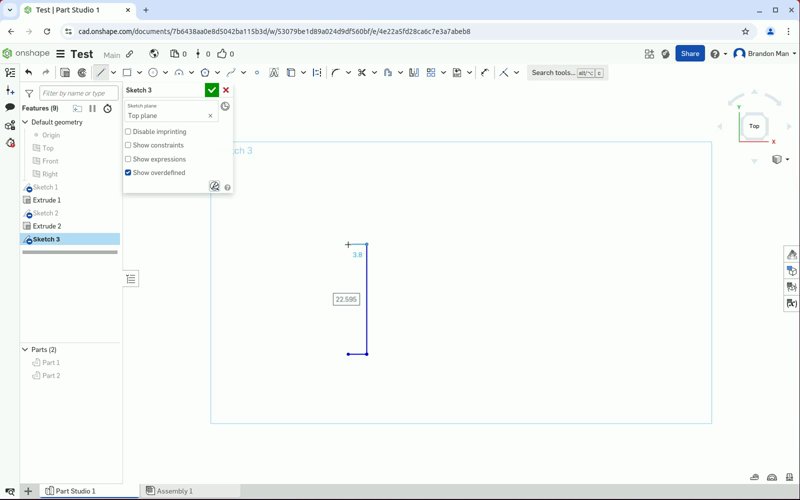
key_down(shift)
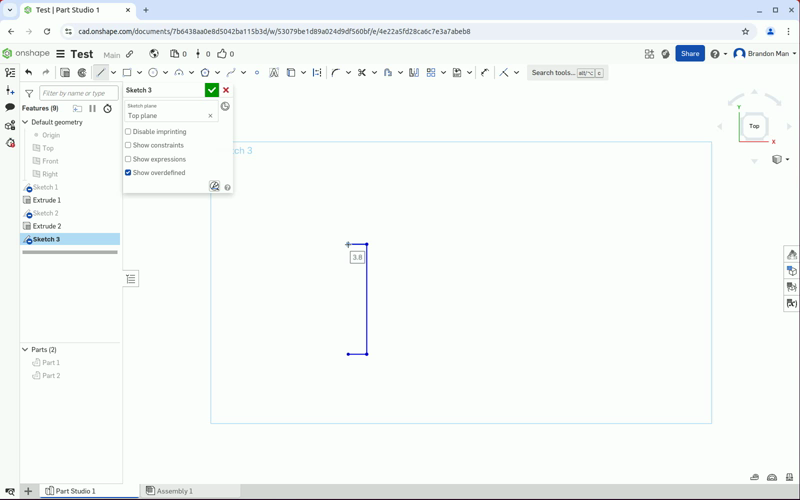
mouse_move(348, 354)
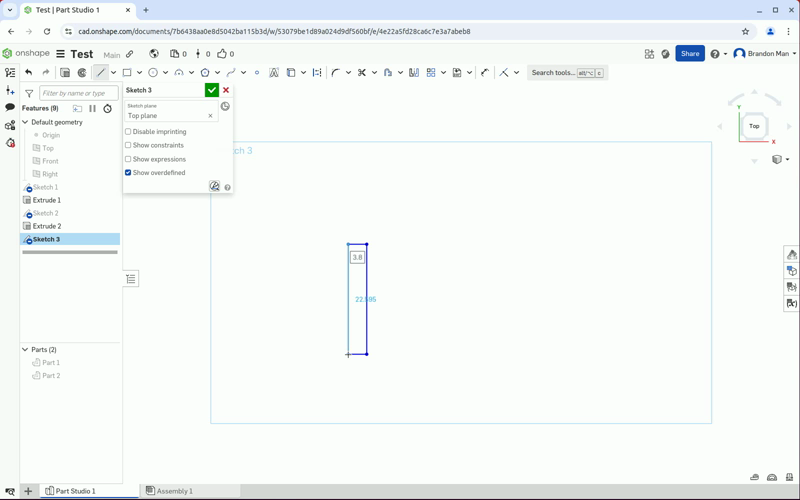
key_up(shift)
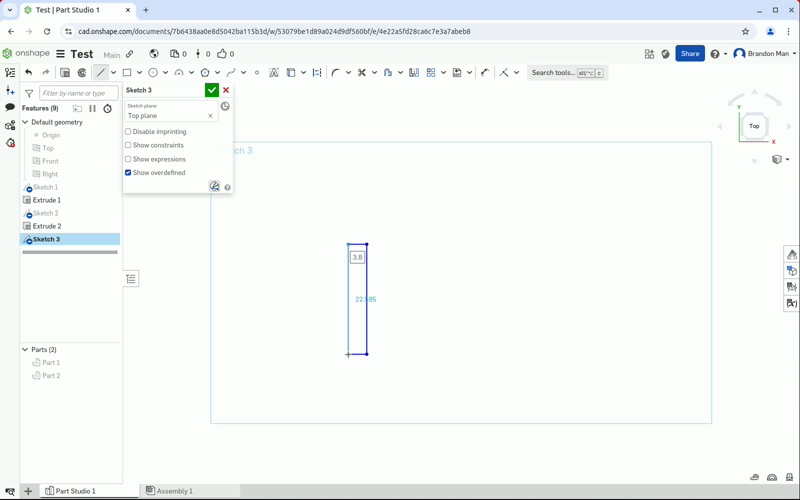
click(348, 354)
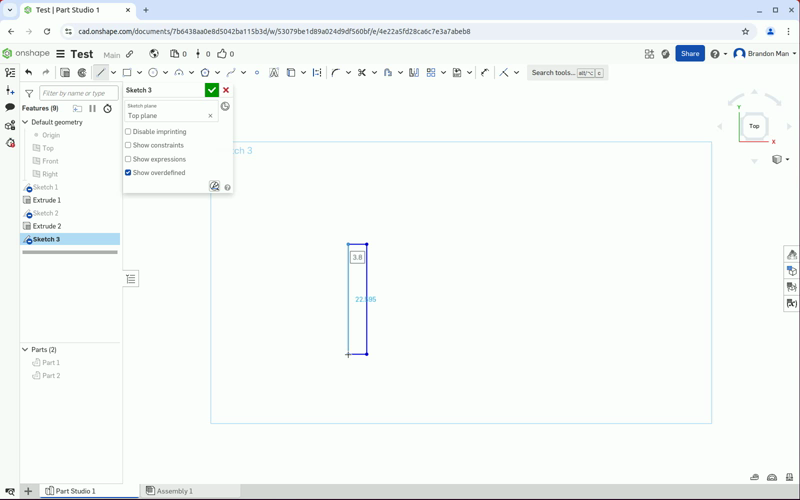
key(esc)
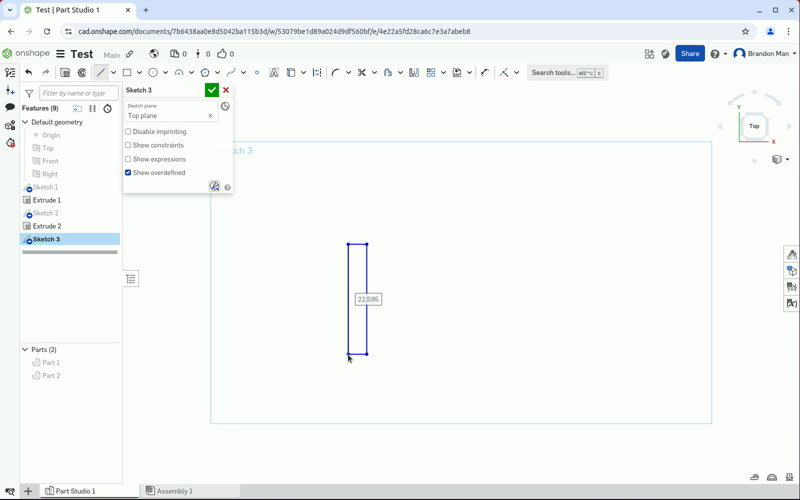
mouse_move(352, 295)
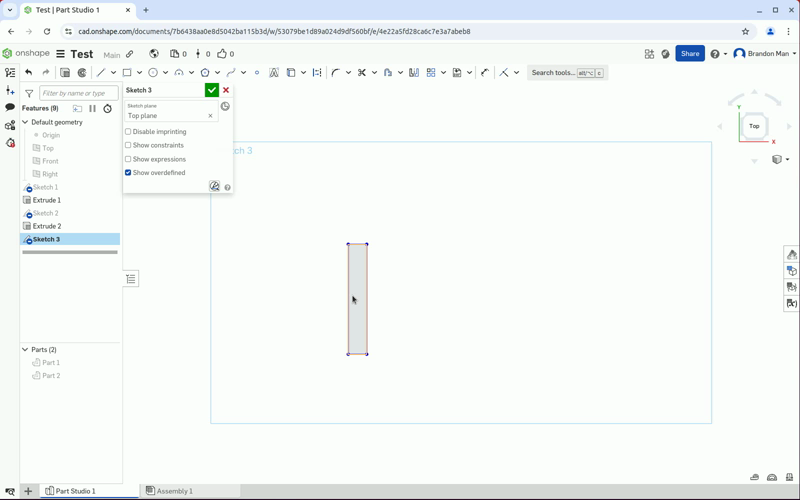
click(352, 295)
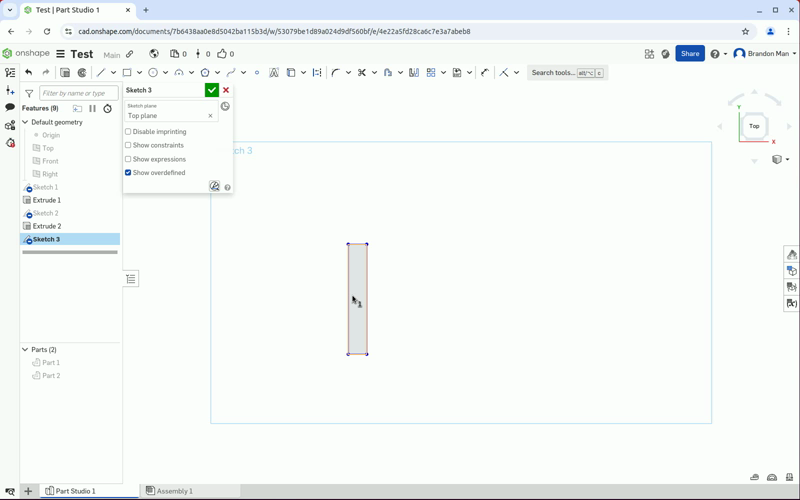
mouse_move(73, 352)
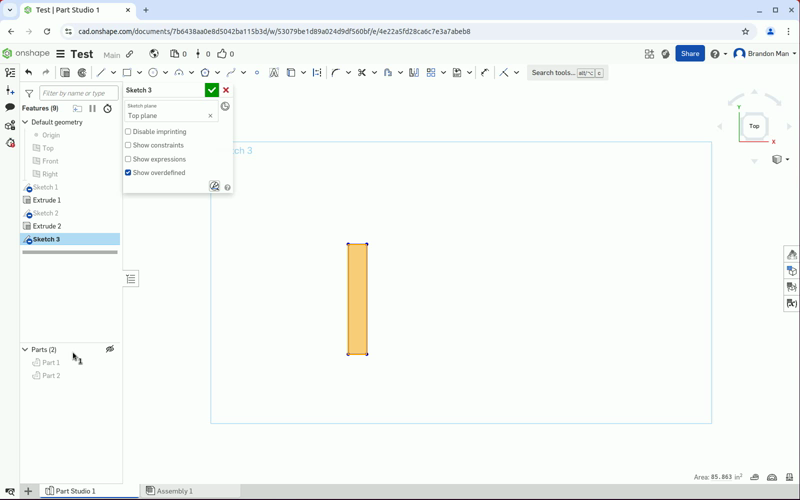
key(shift+y)
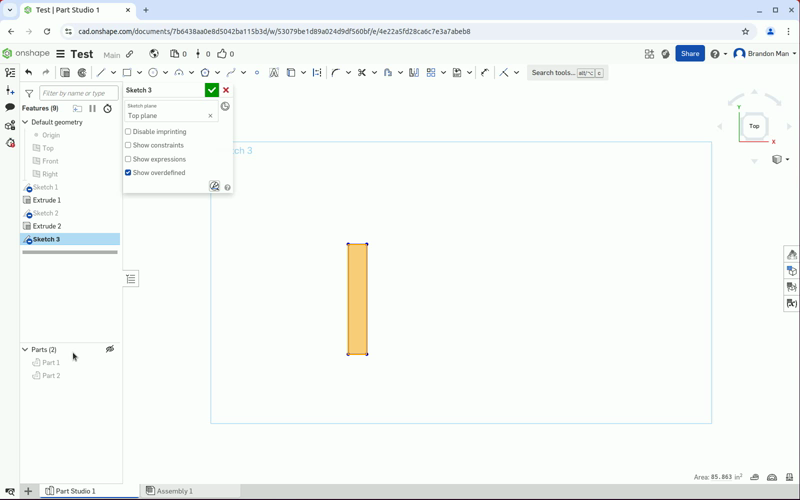
key(shift+e)
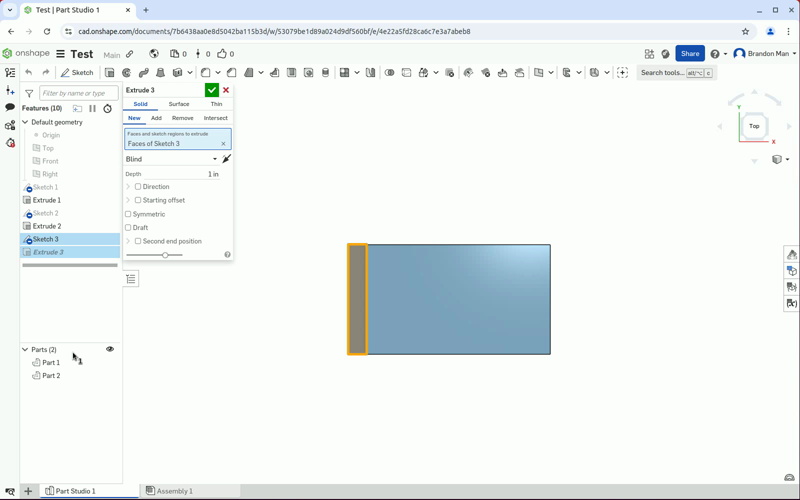
mouse_move(143, 106)
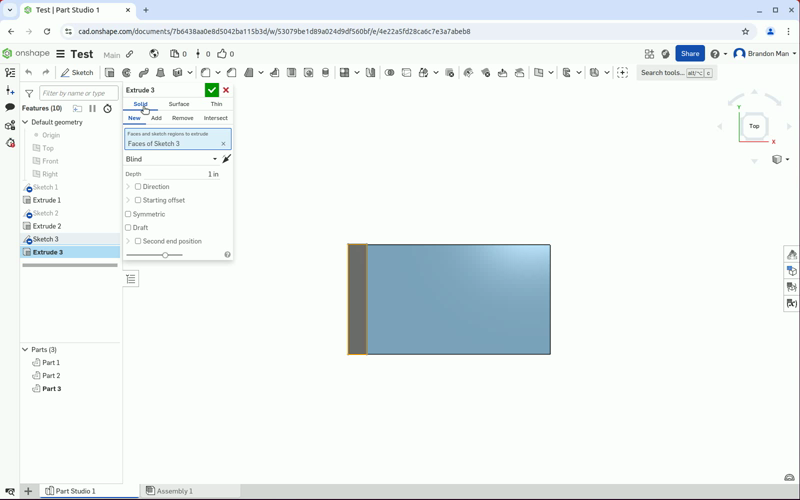
click(143, 106)
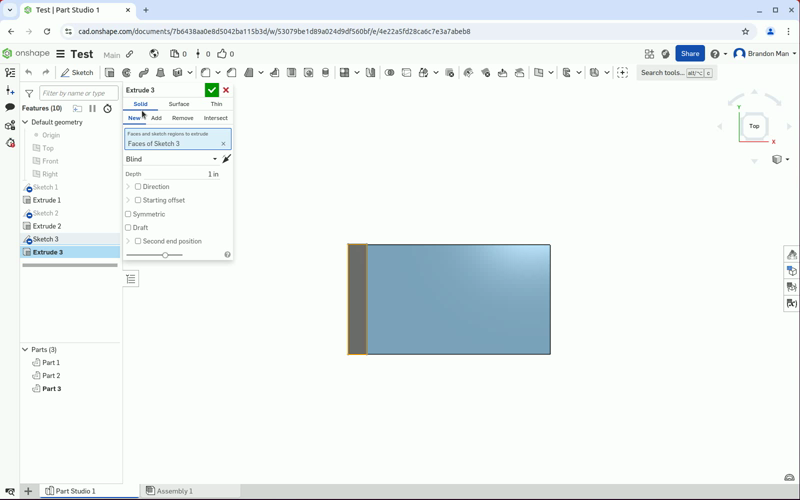
mouse_move(137, 120)
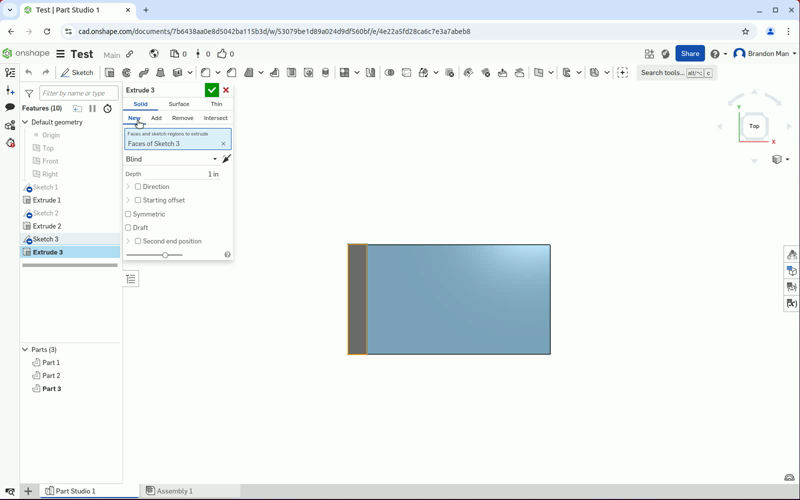
click(137, 120)
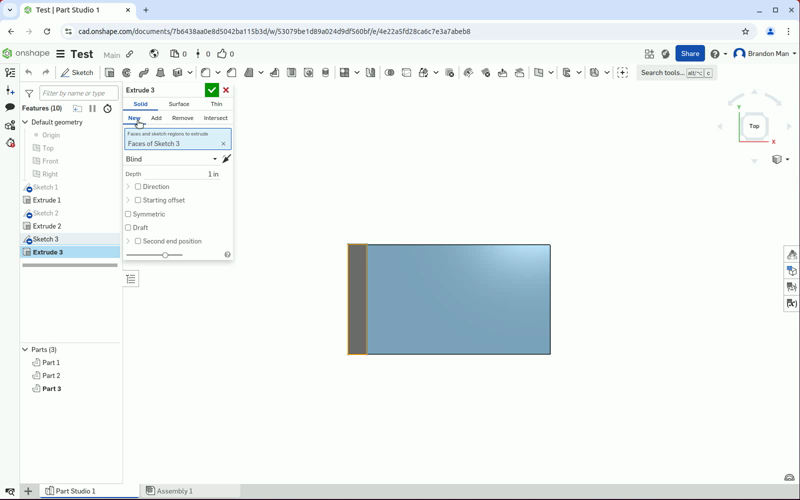
key(tab, 4)
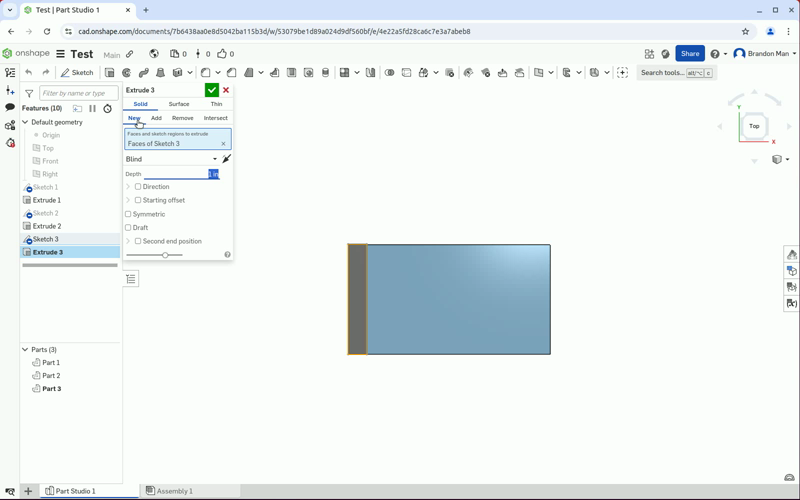
text(1.926)
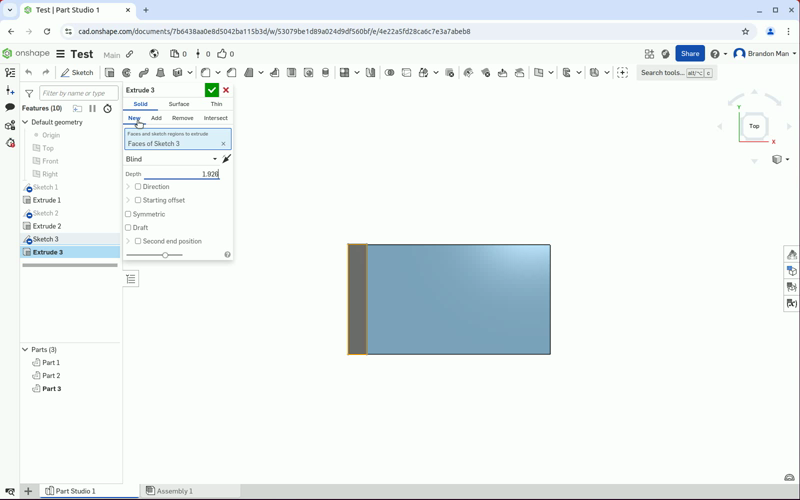
key(enter)
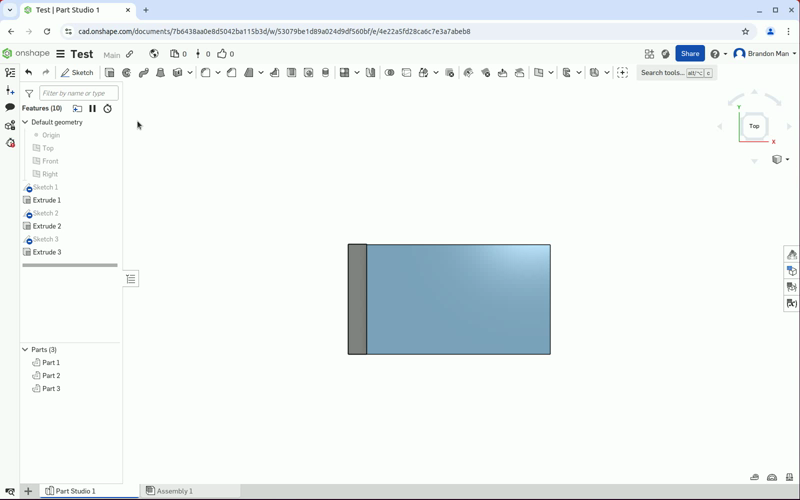
key(shift+h)
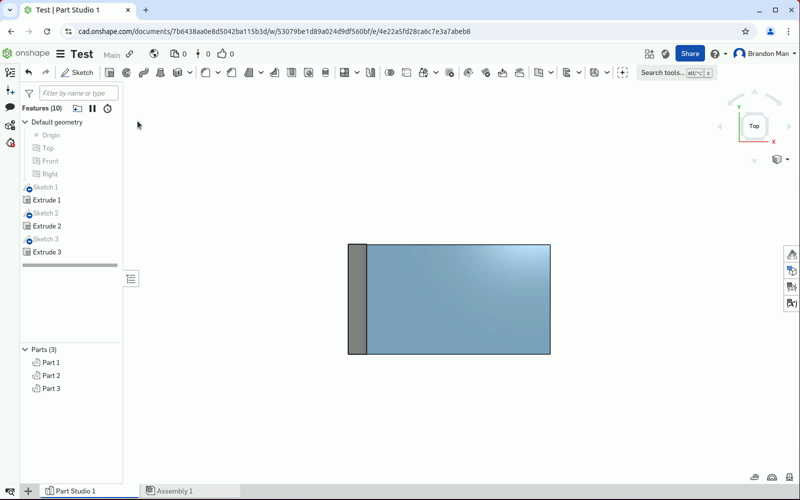
key(shift+h)
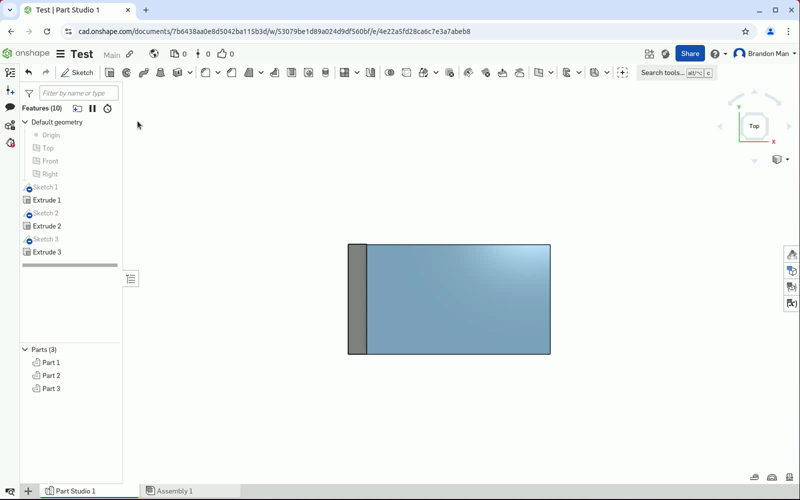
mouse_move(73, 189)
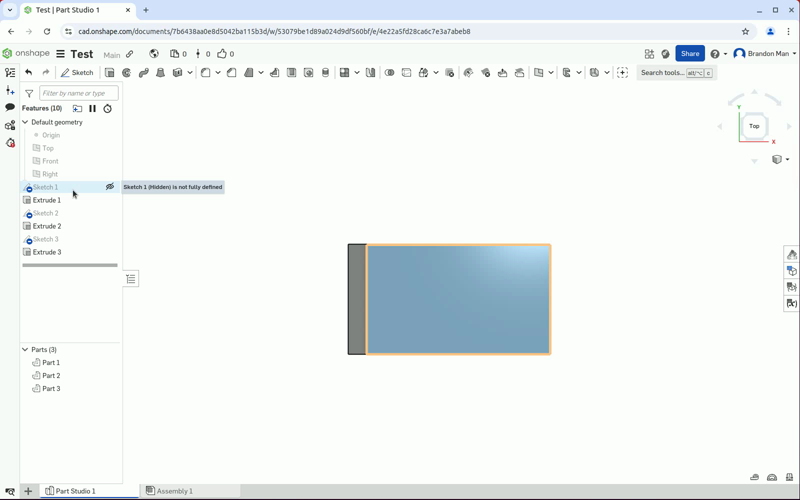
click(73, 189)
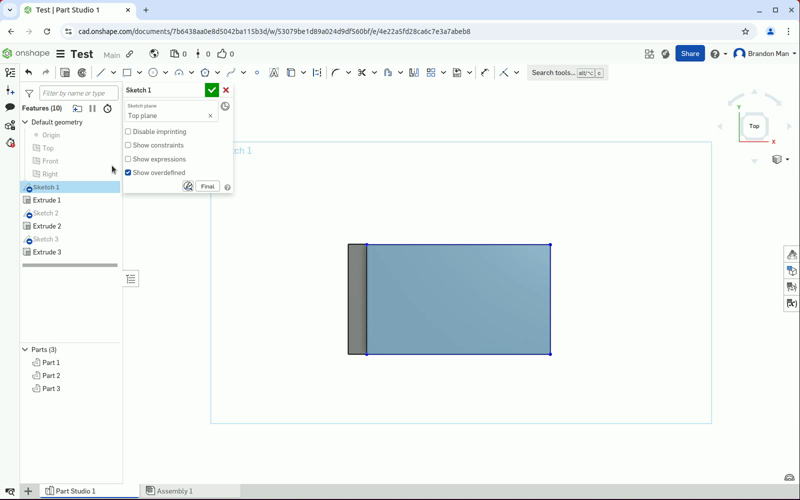
mouse_move(229, 92)
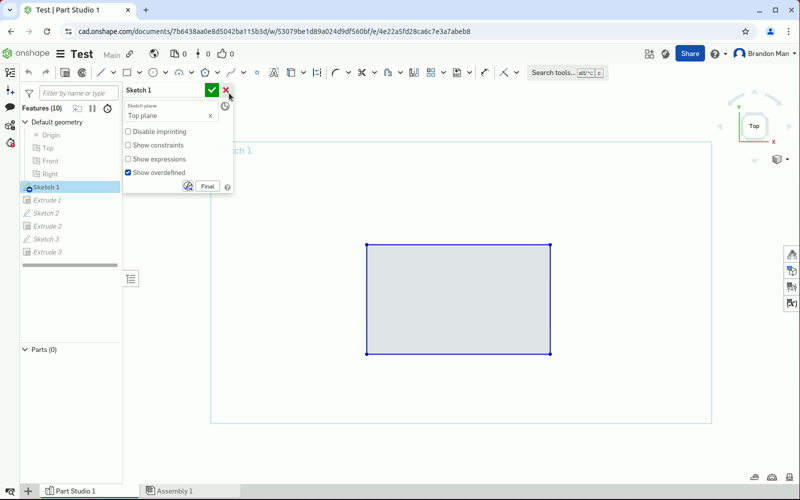
click(229, 92)
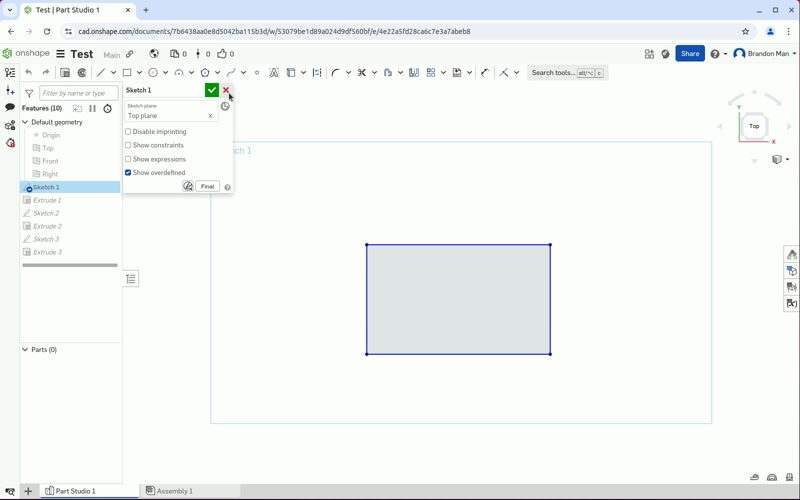
key(shift+s)
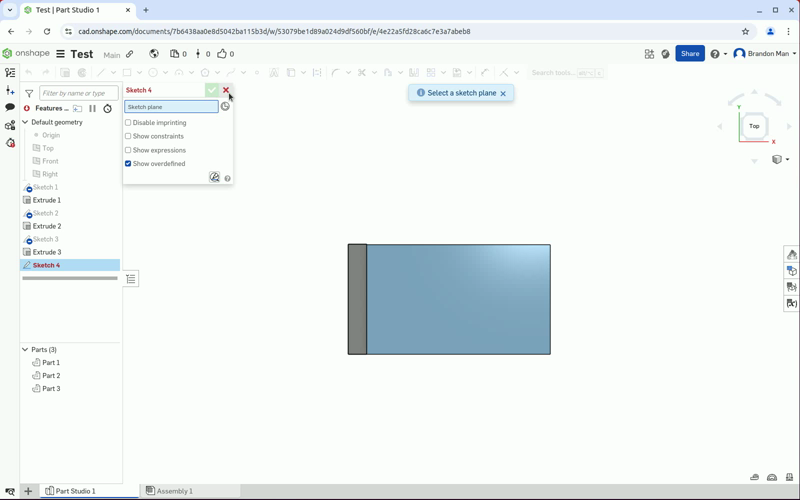
mouse_move(73, 150)
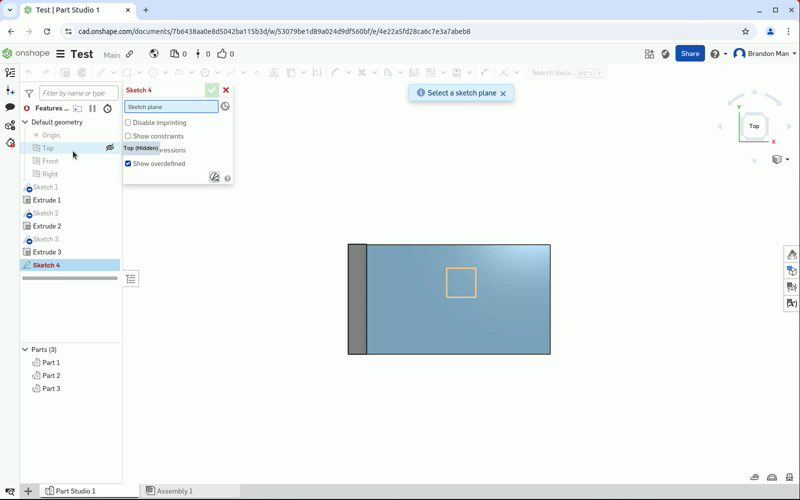
click(73, 150)
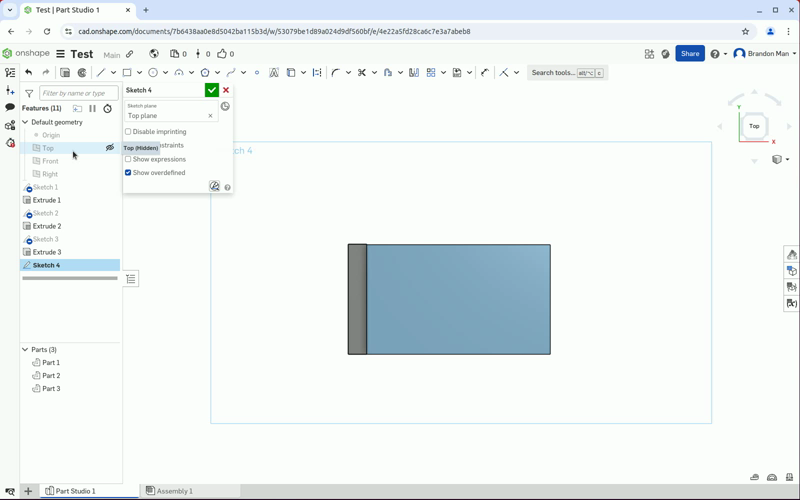
mouse_move(73, 352)
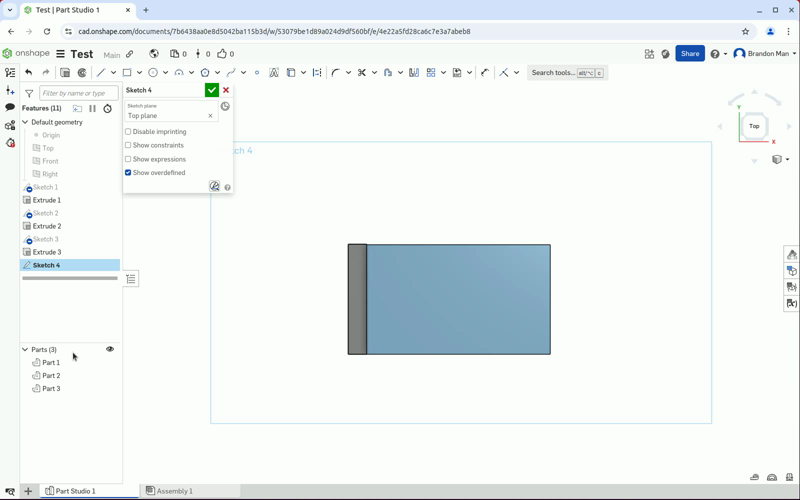
key(y)
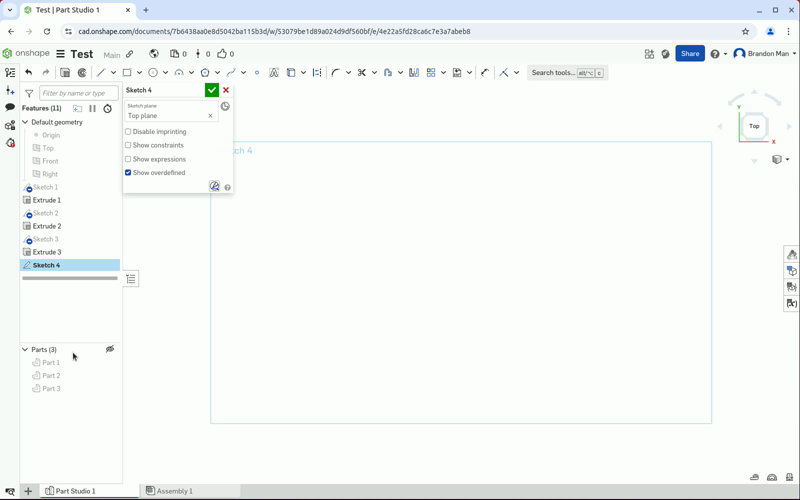
key(l)
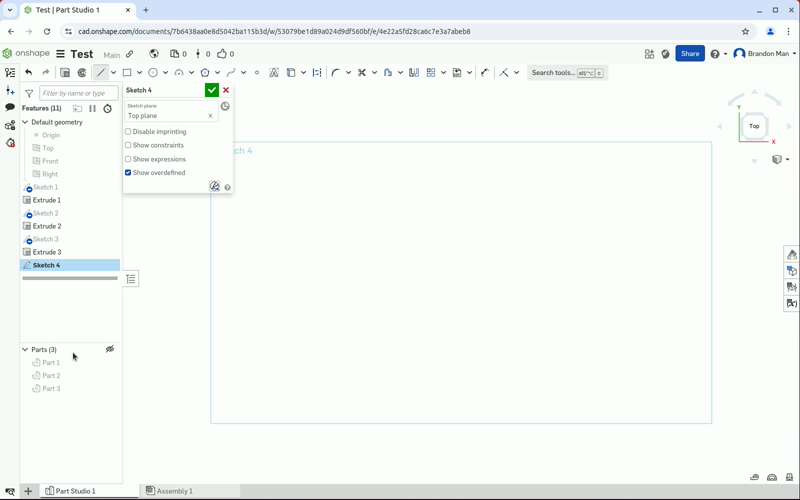
key_down(shift)
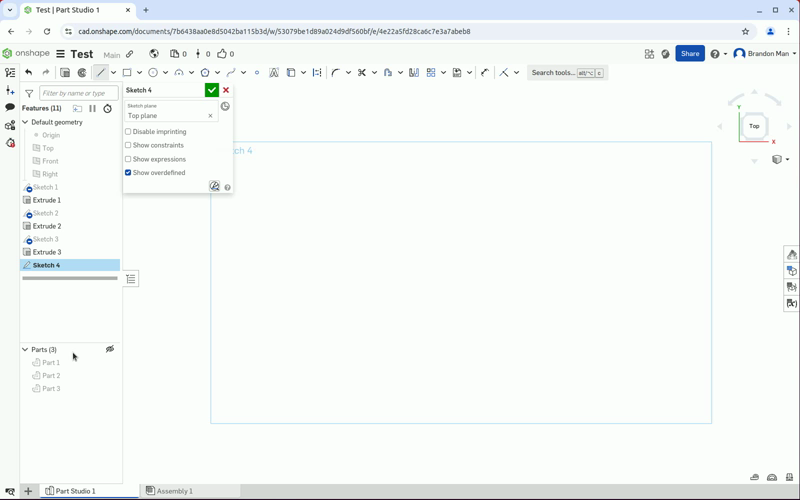
mouse_move(551, 354)
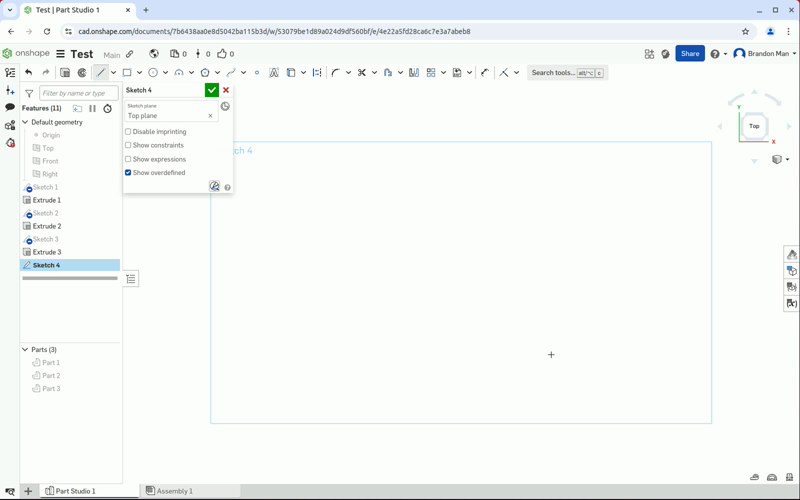
click(551, 354)
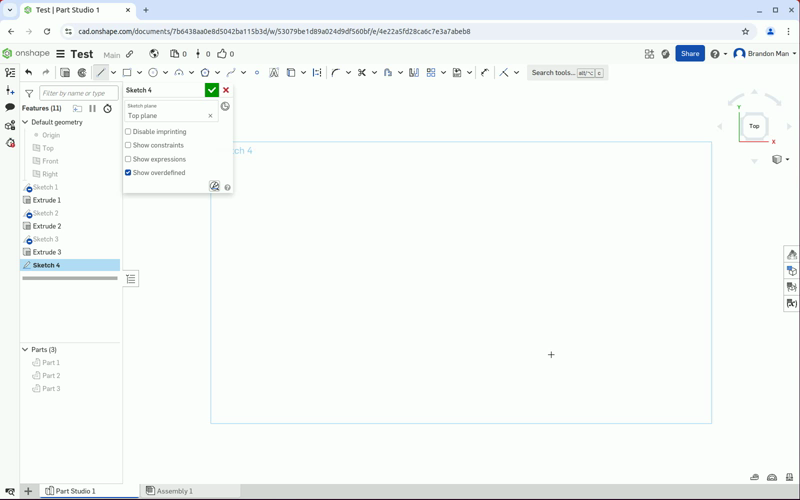
key_up(shift)
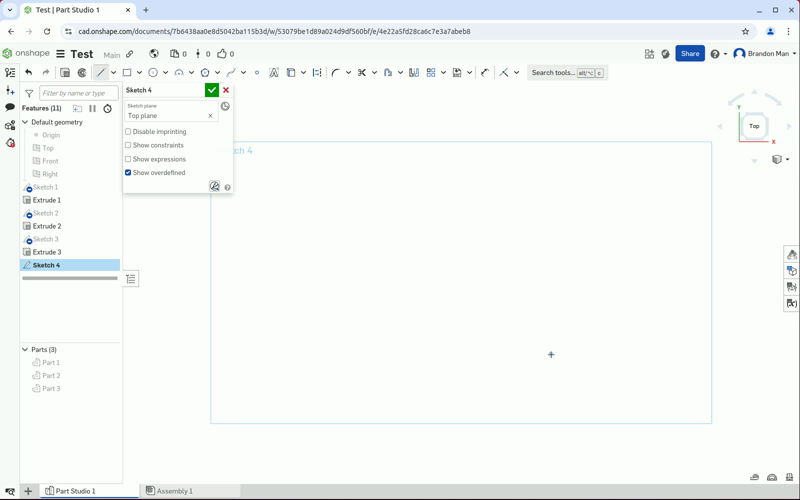
key_down(shift)
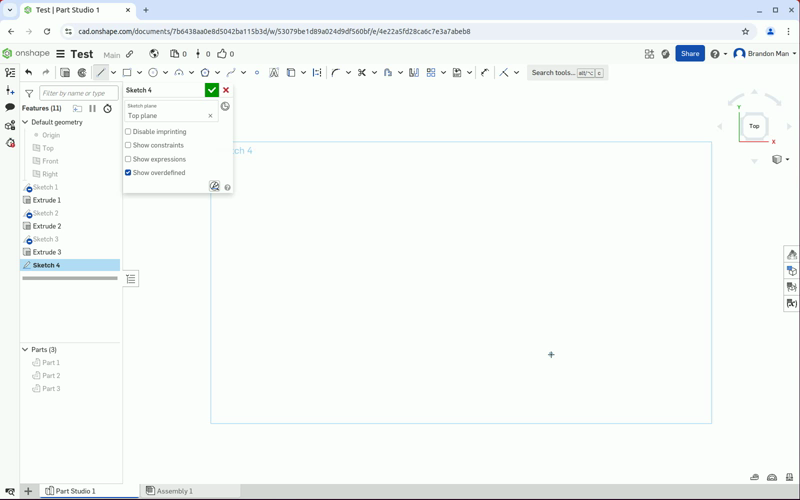
mouse_move(581, 354)
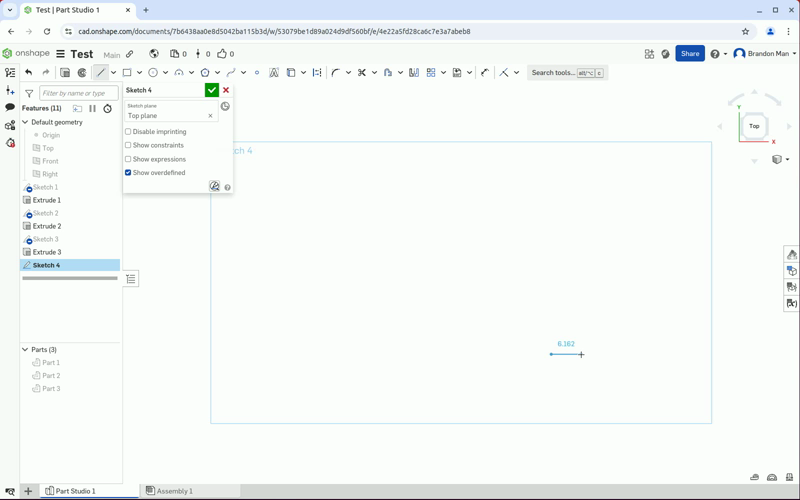
mouse_move(569, 354)
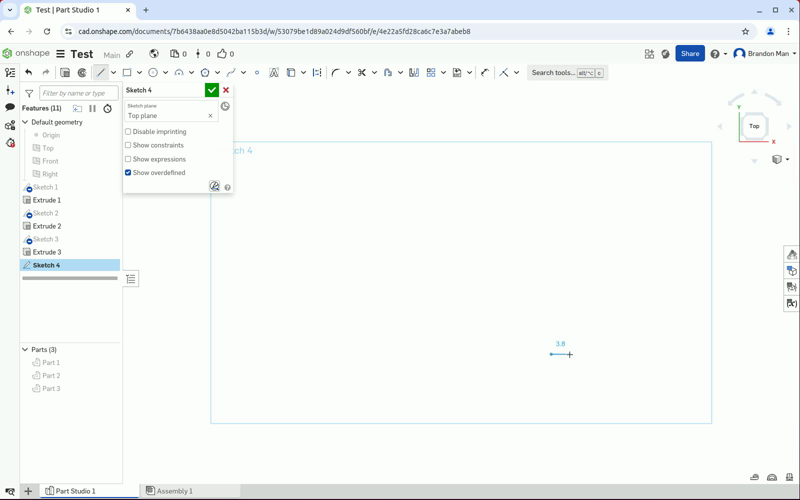
click(569, 354)
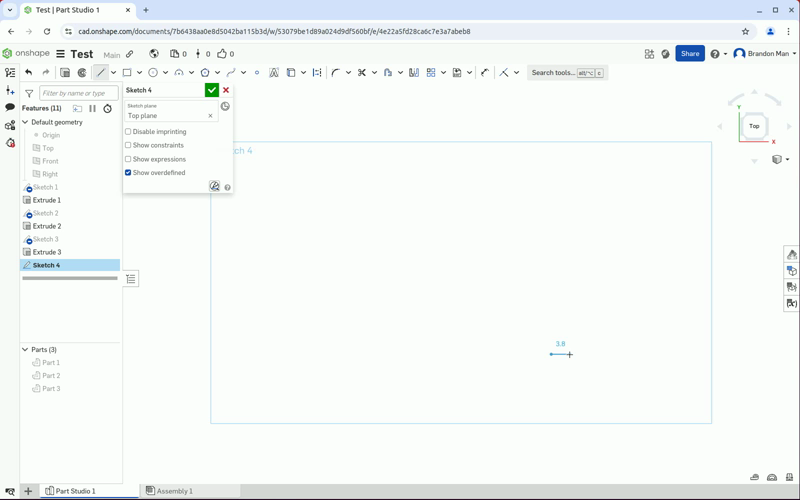
key_up(shift)
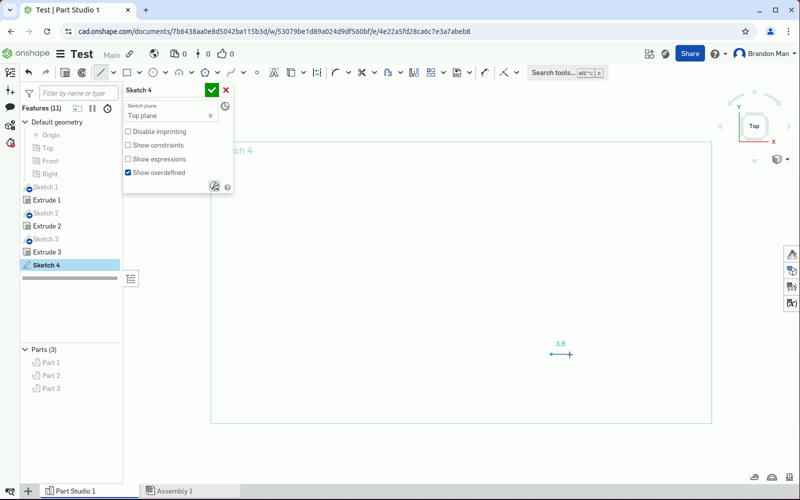
key_down(shift)
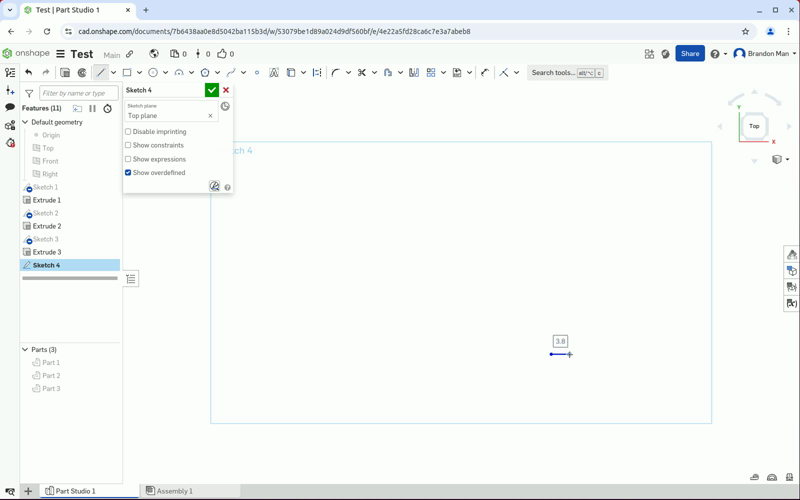
mouse_move(569, 244)
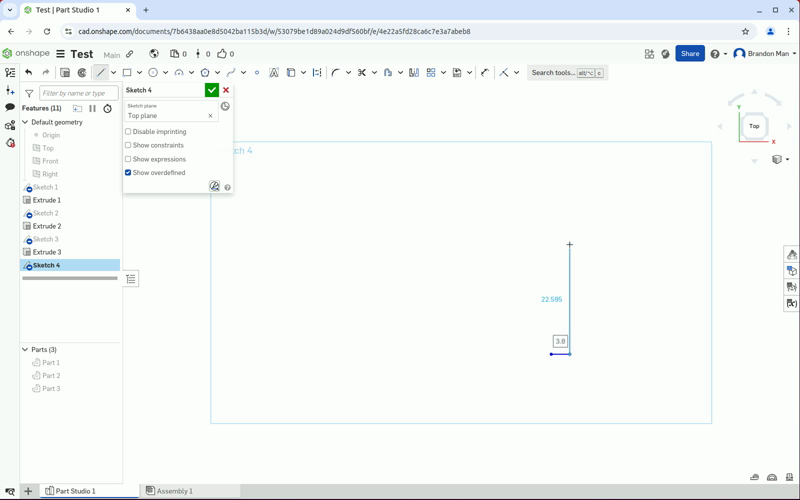
click(569, 244)
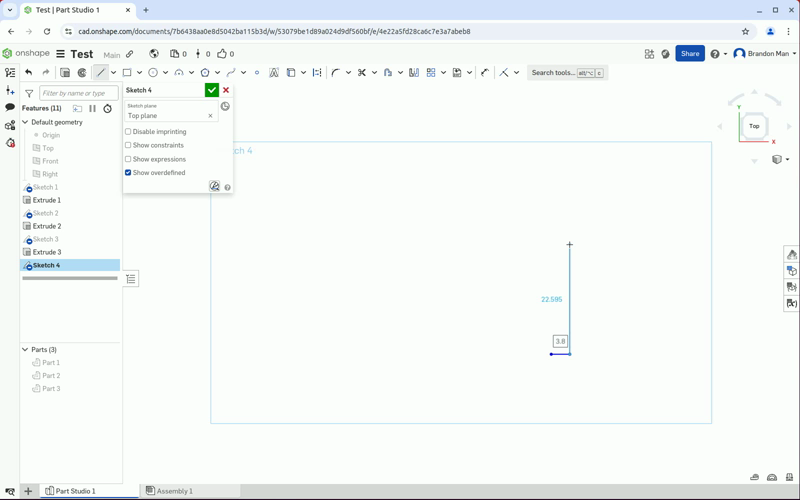
key_up(shift)
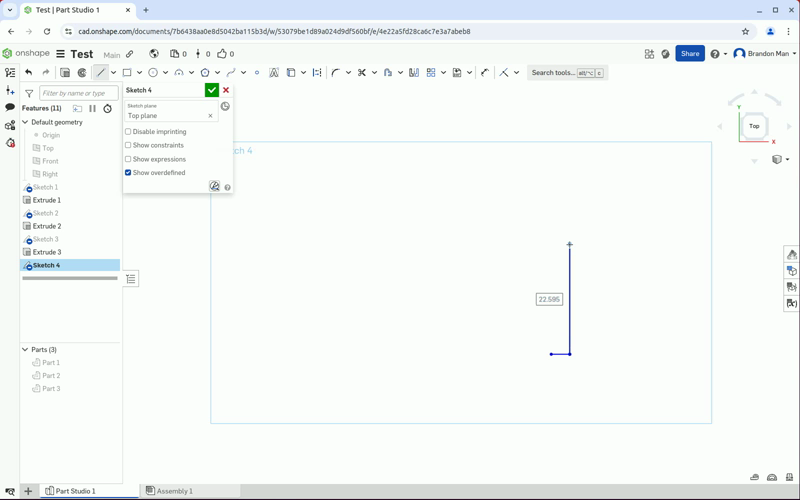
key_down(shift)
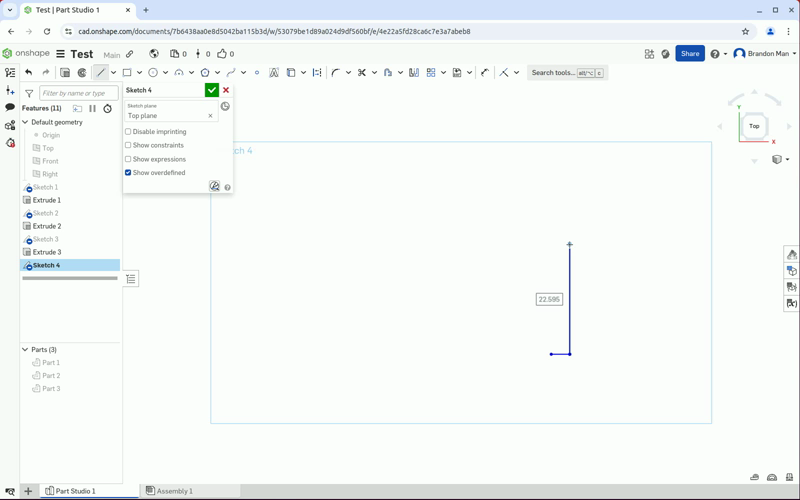
mouse_move(589, 244)
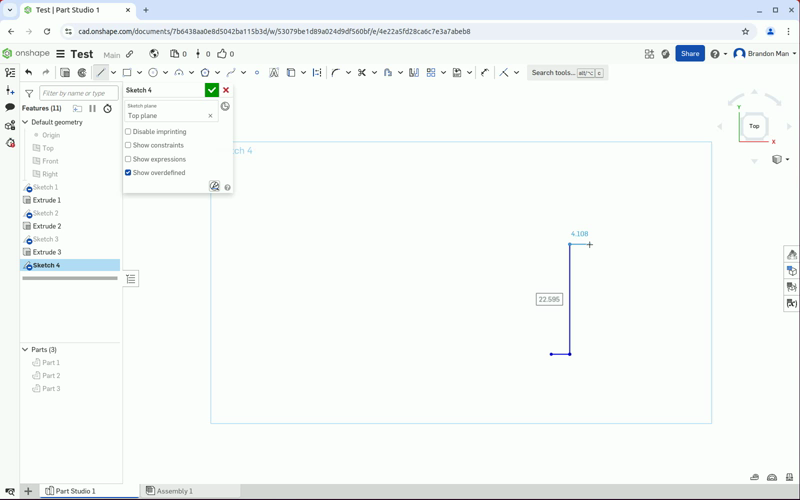
mouse_move(551, 244)
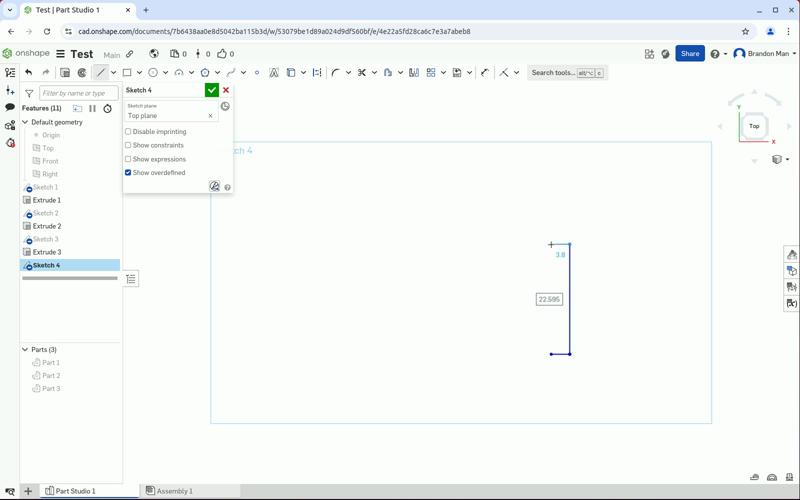
click(551, 244)
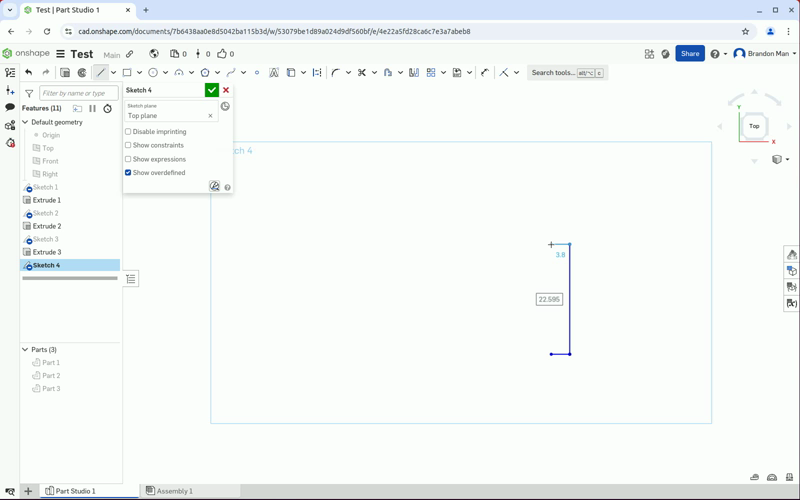
key_up(shift)
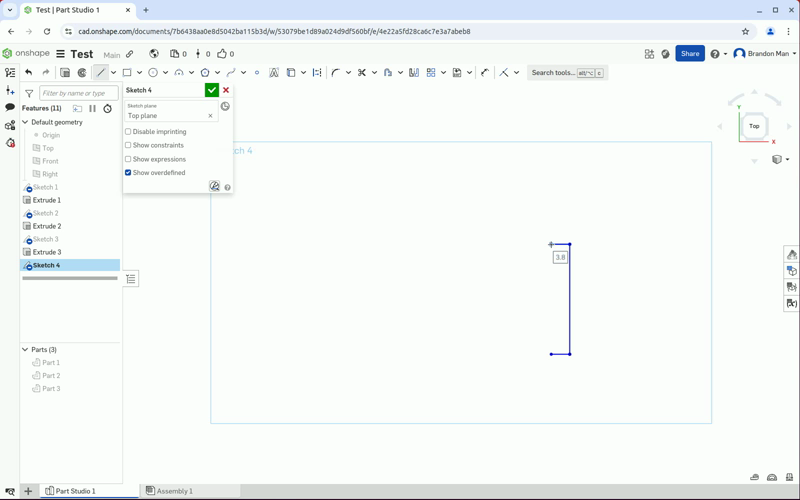
key_down(shift)
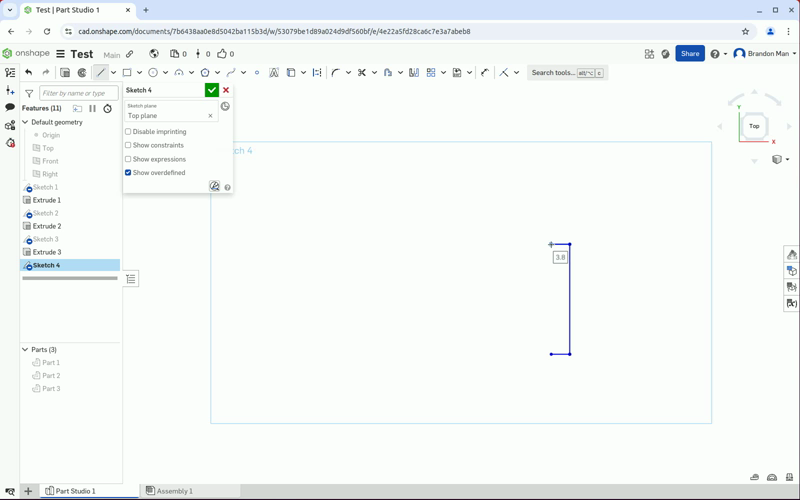
mouse_move(551, 354)
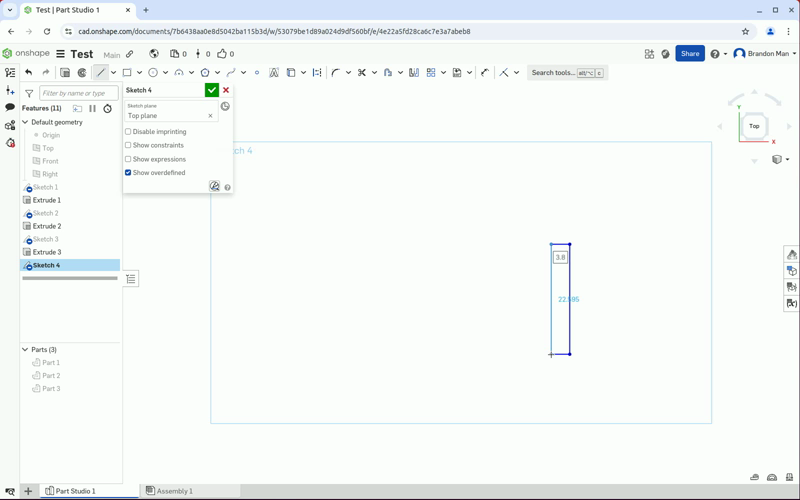
key_up(shift)
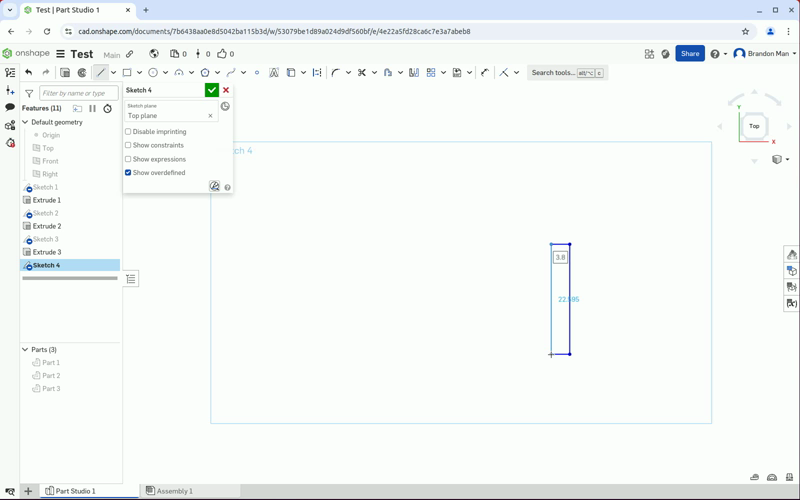
click(551, 354)
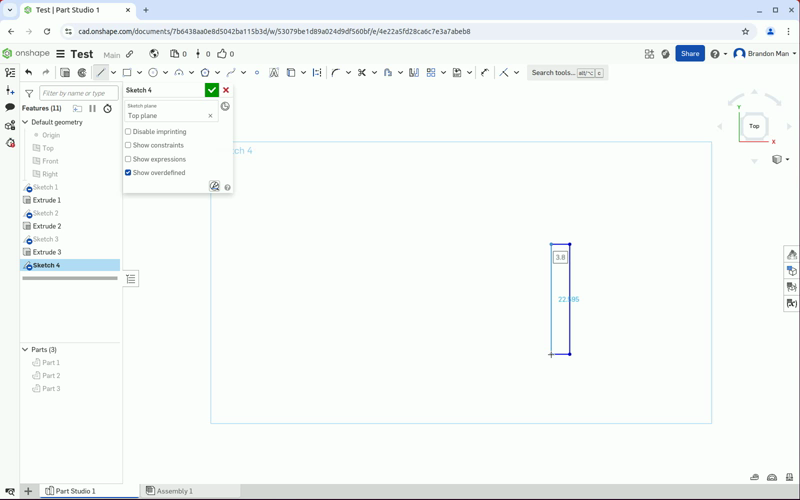
key(esc)
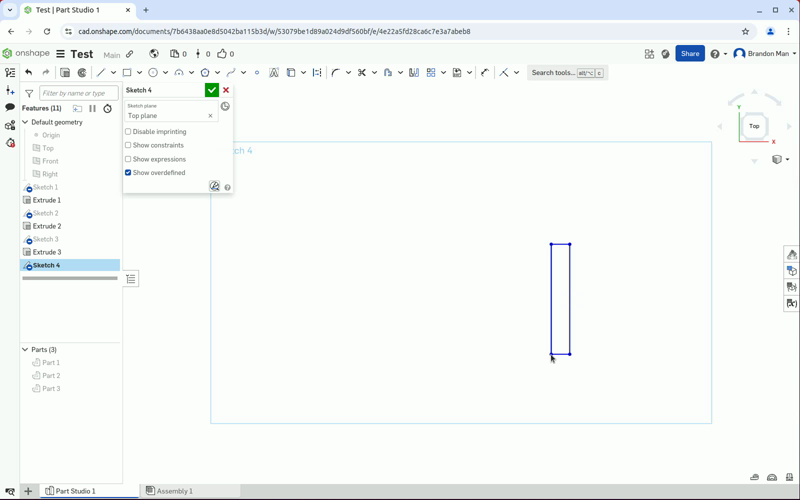
mouse_move(555, 331)
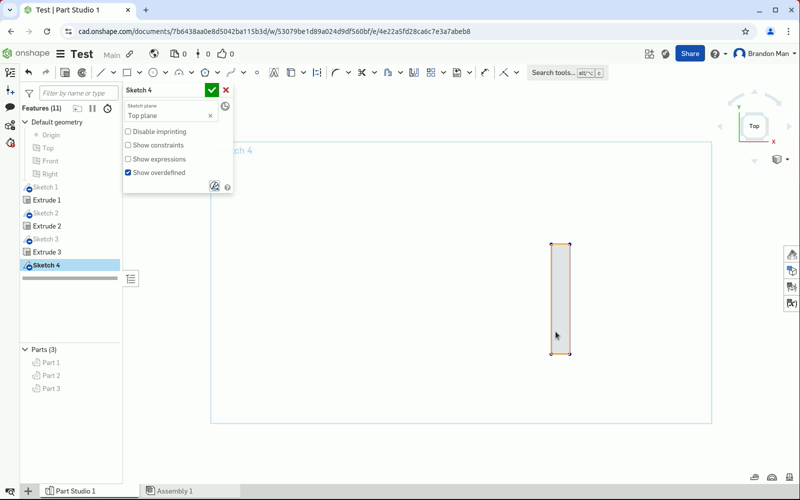
click(555, 331)
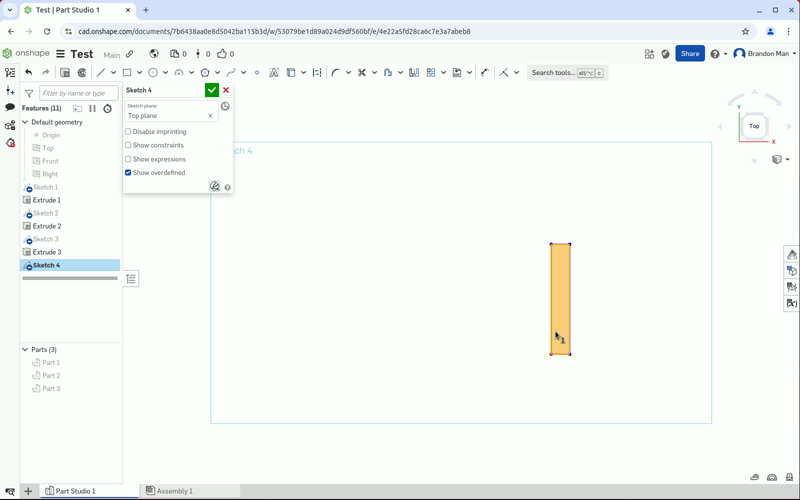
mouse_move(73, 352)
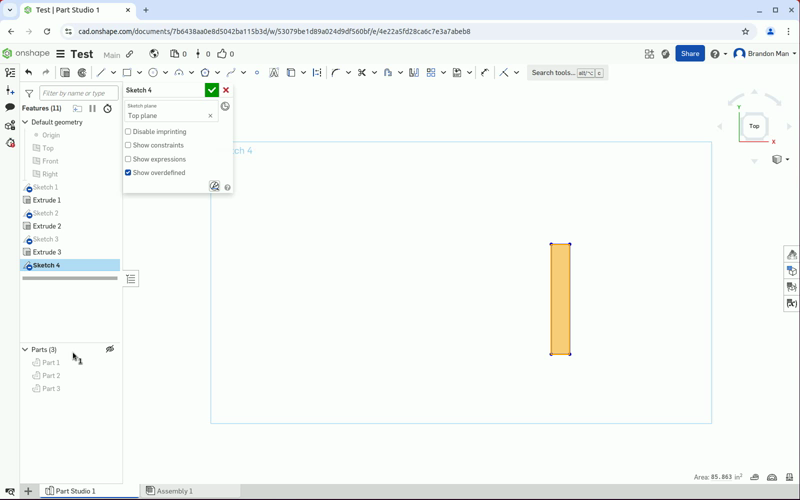
key(shift+y)
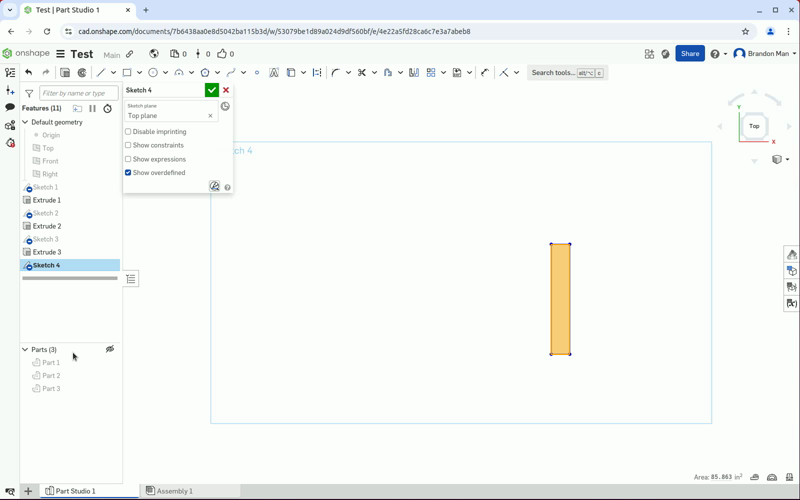
key(shift+e)
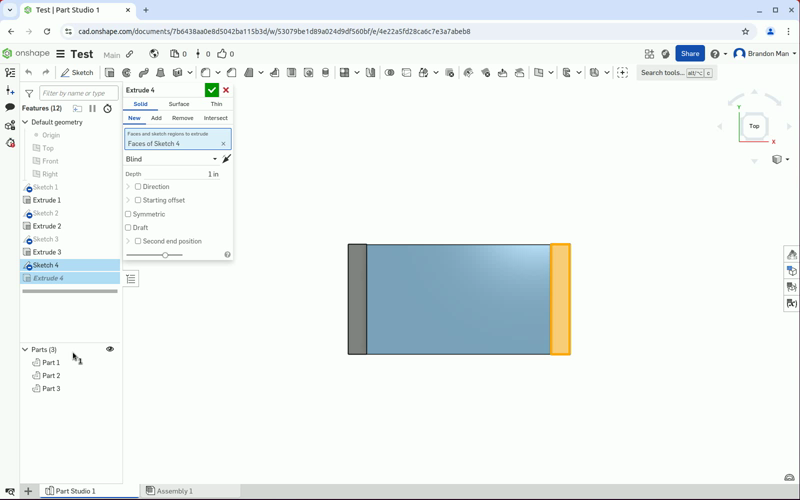
mouse_move(143, 106)
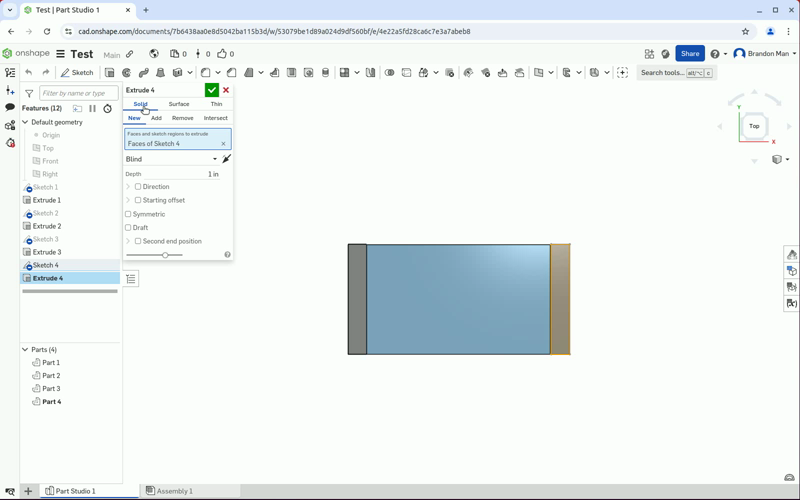
click(143, 106)
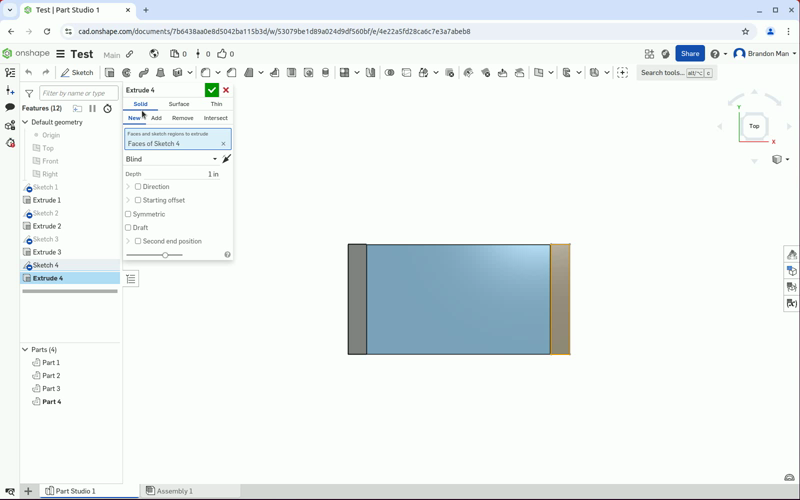
mouse_move(137, 120)
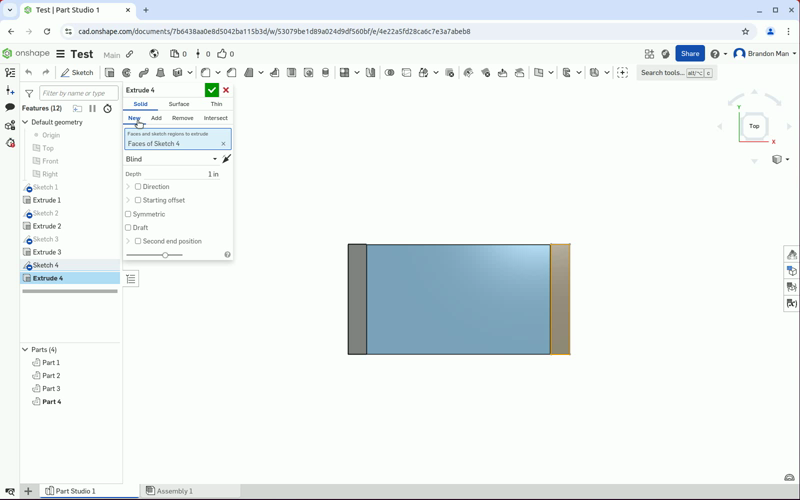
click(137, 120)
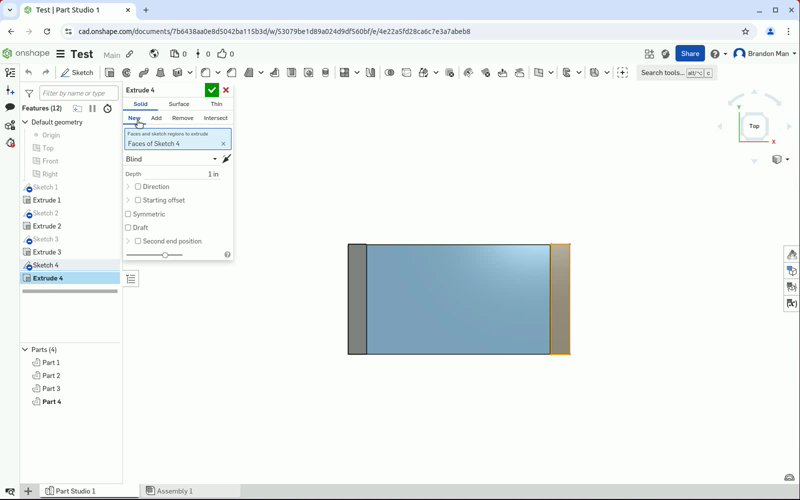
key(tab, 4)
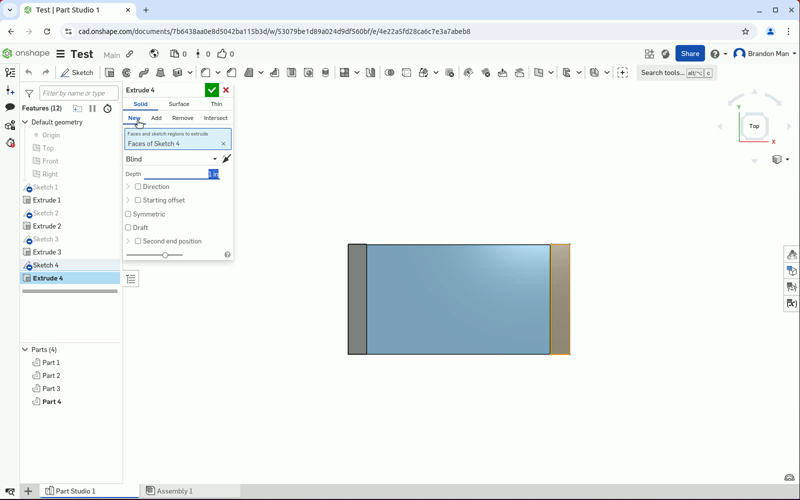
text(1.926)
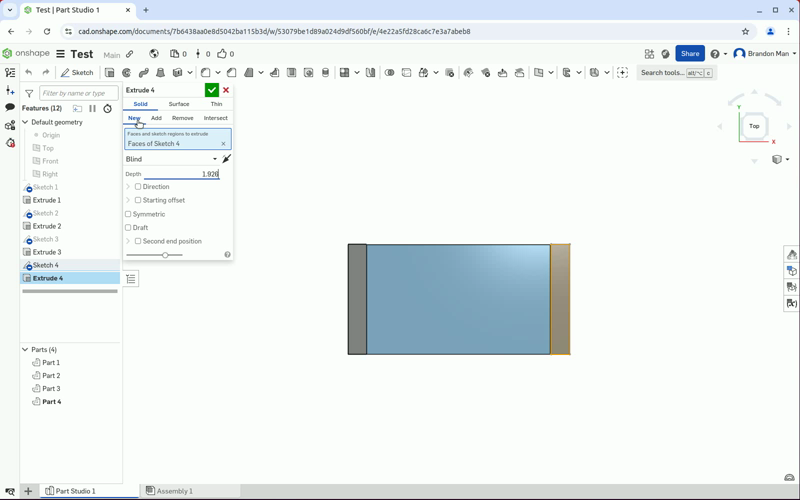
key(enter)
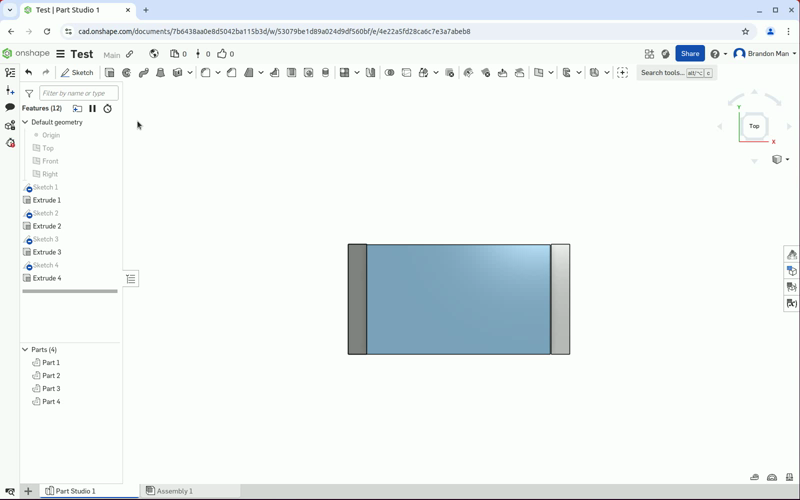
key(shift+h)
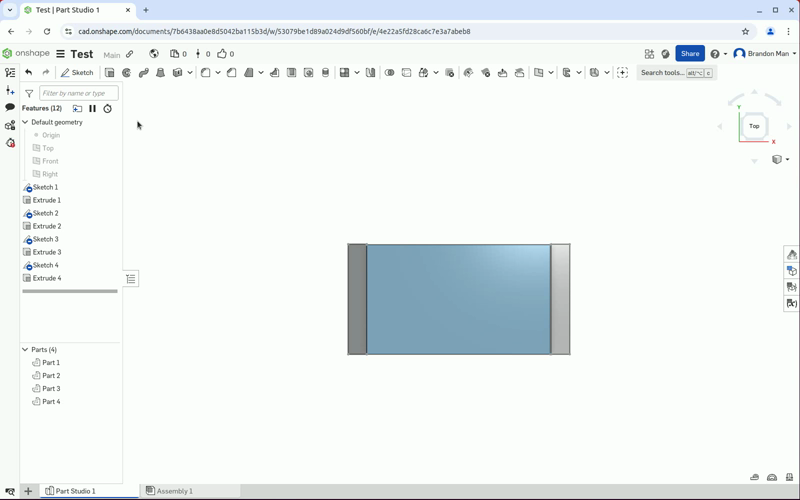
key(shift+h)
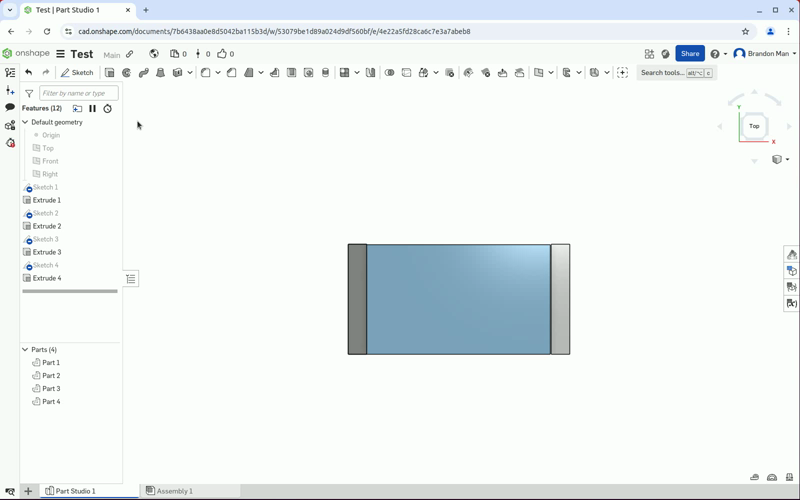
mouse_move(73, 189)
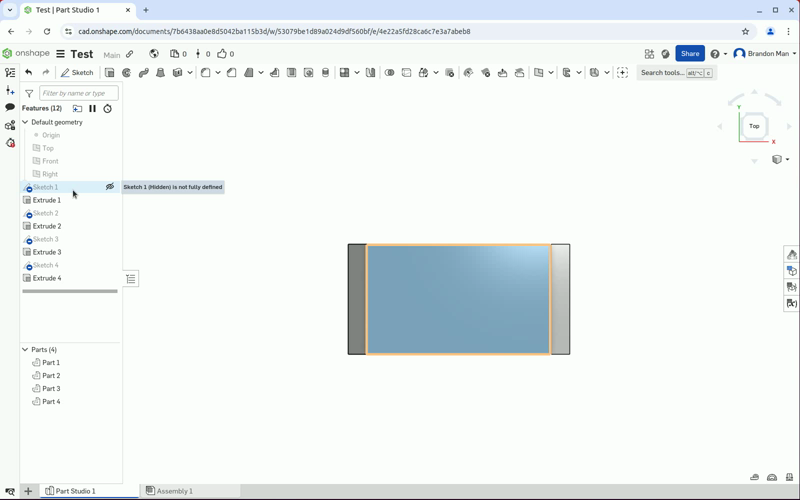
click(73, 189)
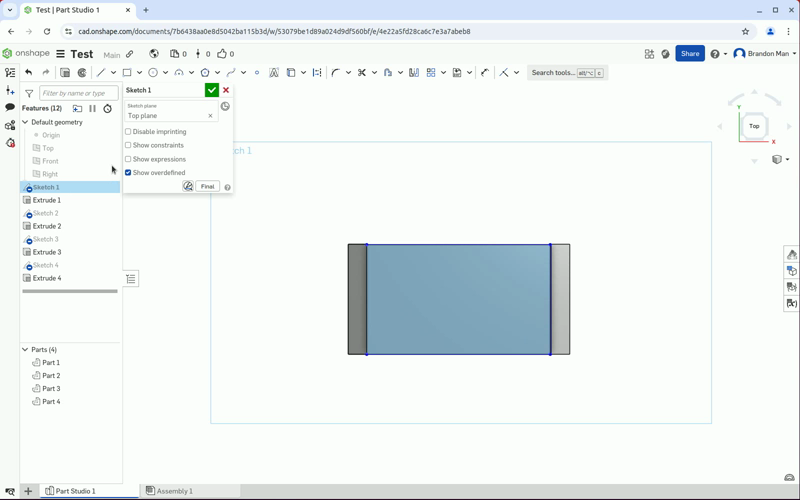
mouse_move(229, 92)
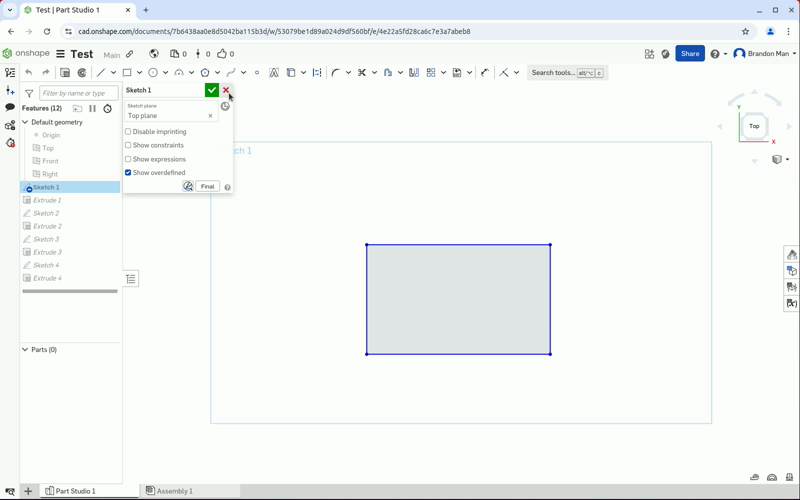
click(229, 92)
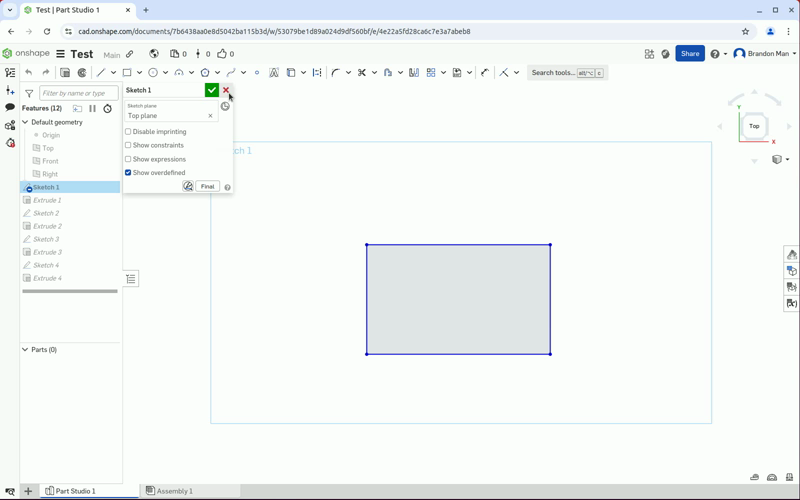
key(shift+s)
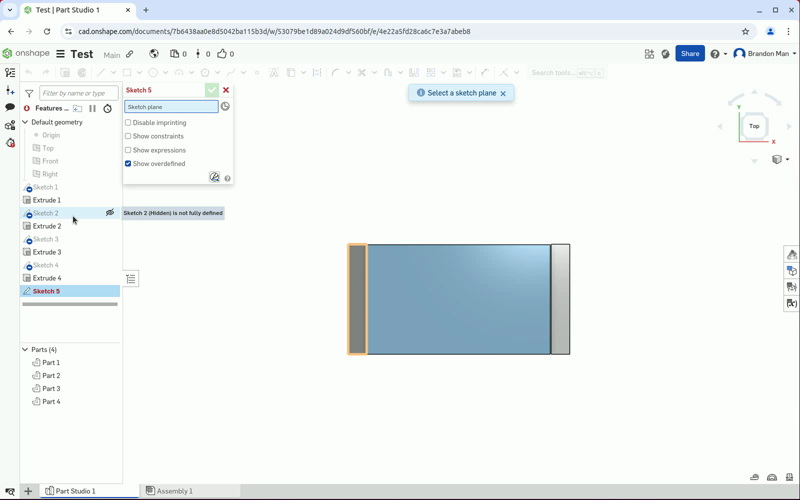
scroll(3)
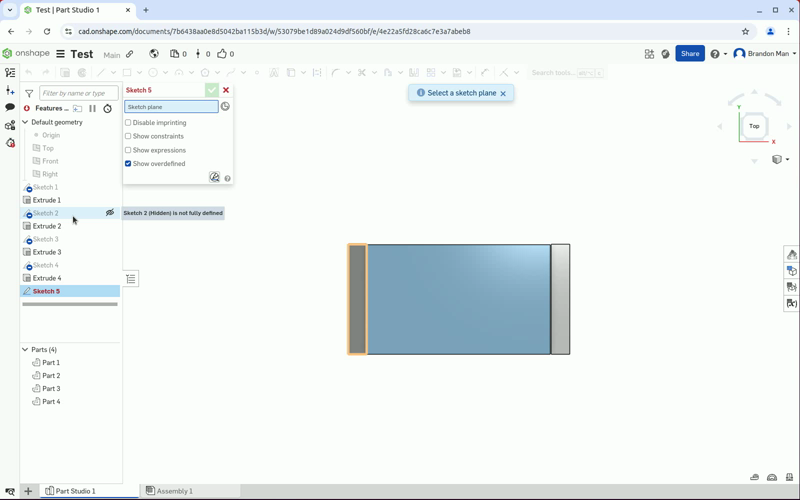
mouse_move(73, 150)
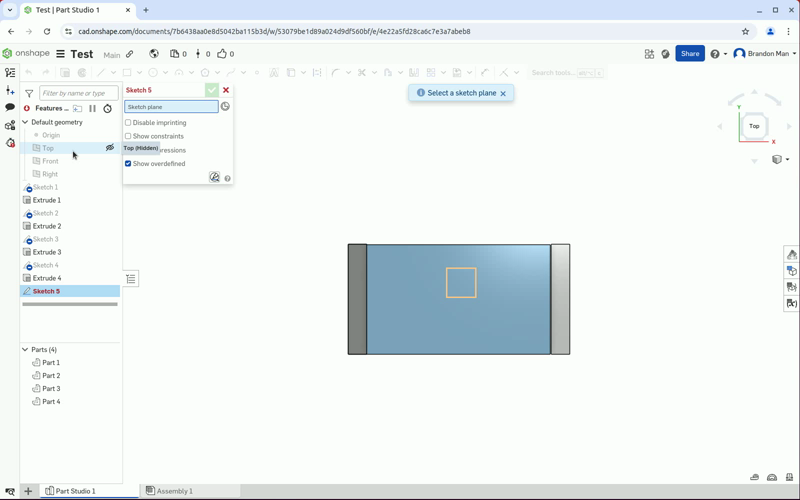
click(73, 150)
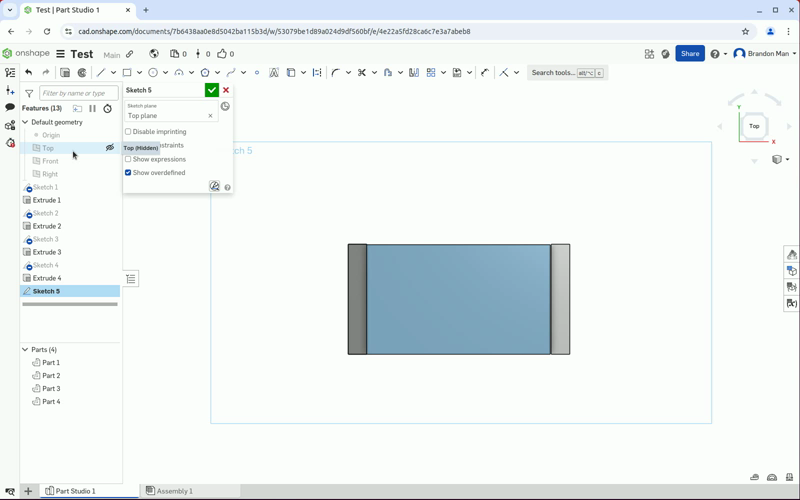
mouse_move(73, 352)
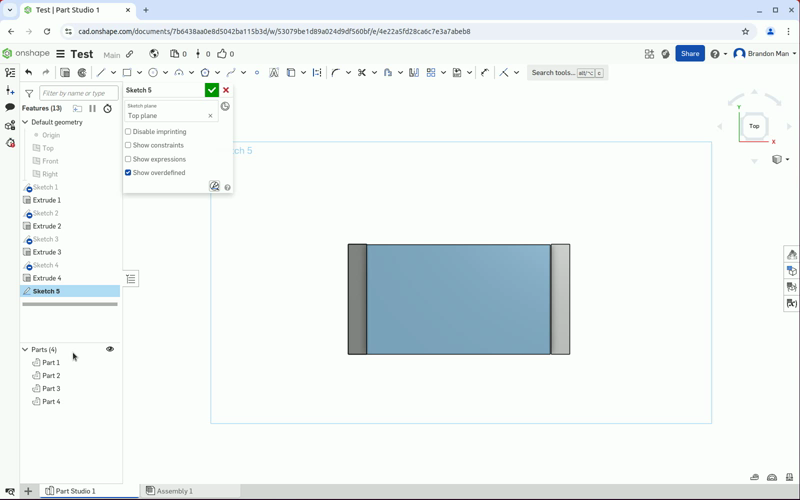
key(y)
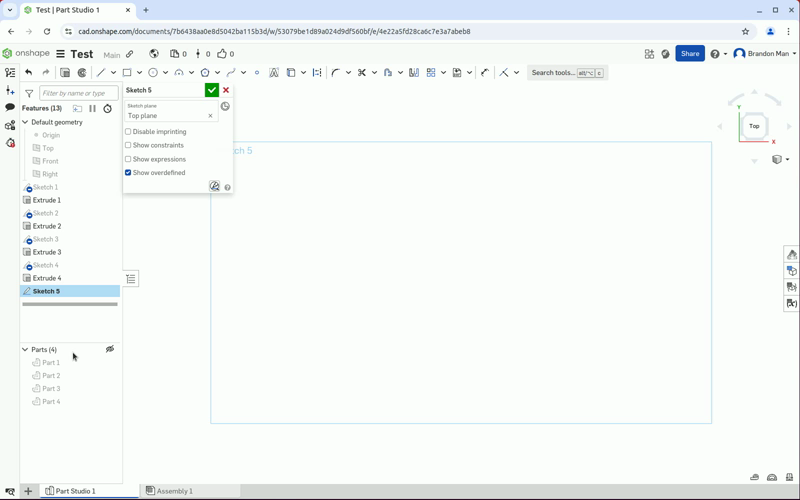
key(l)
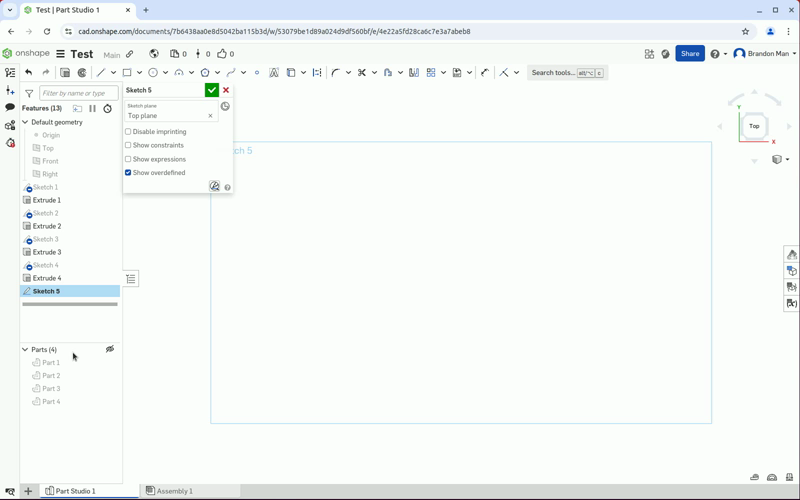
key_down(shift)
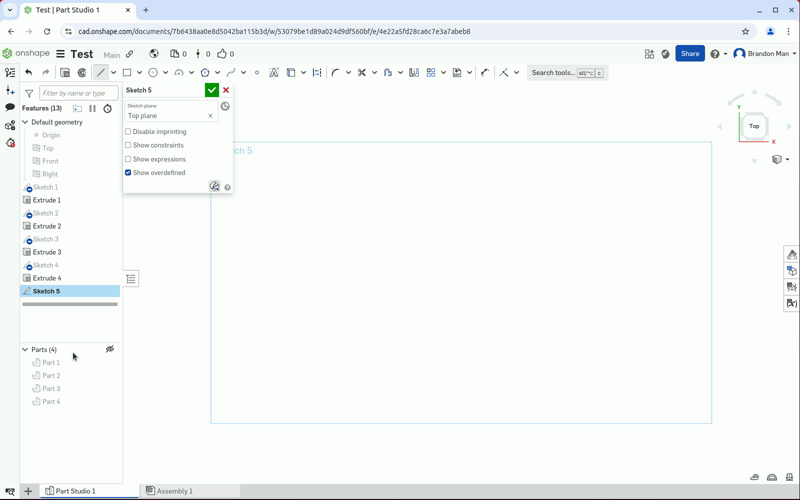
mouse_move(366, 354)
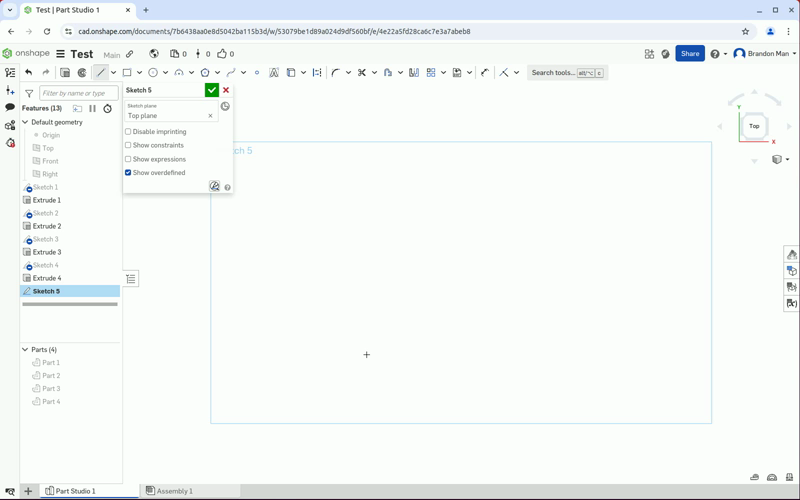
click(366, 354)
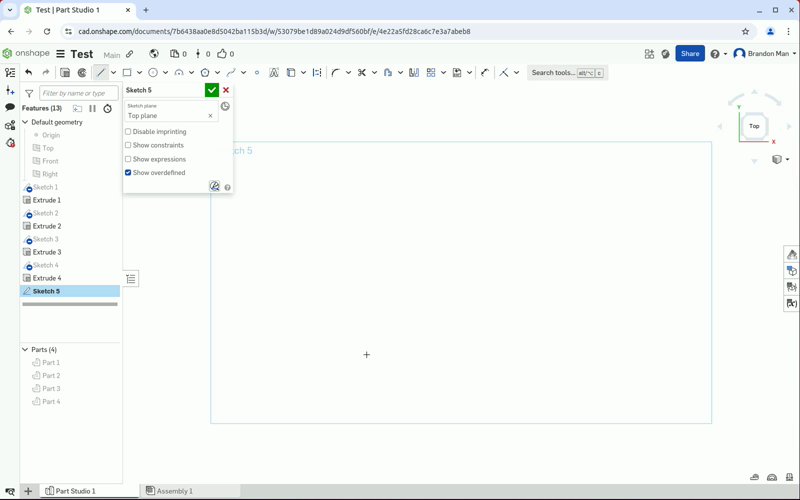
key_up(shift)
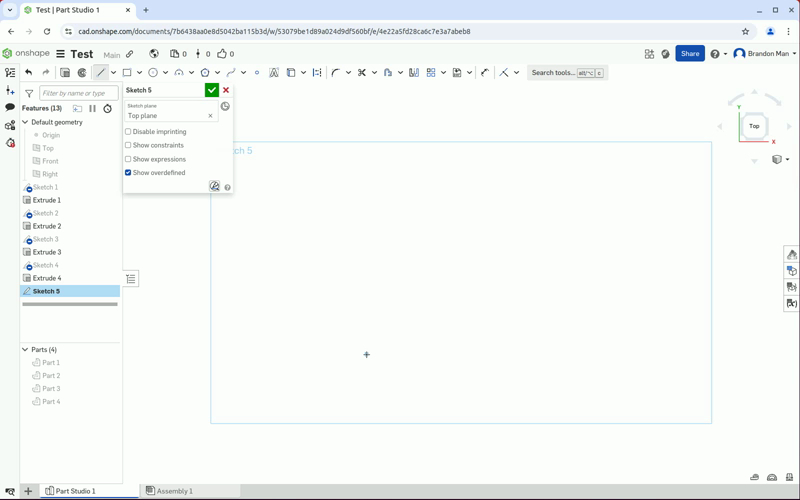
key_down(shift)
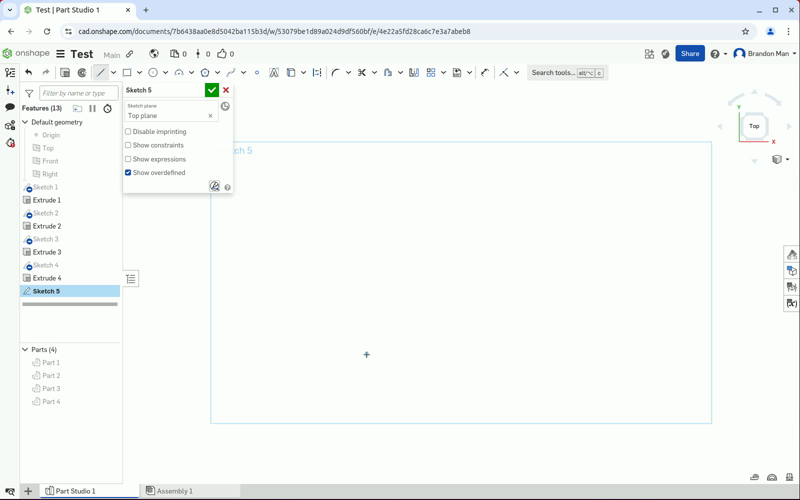
mouse_move(550, 354)
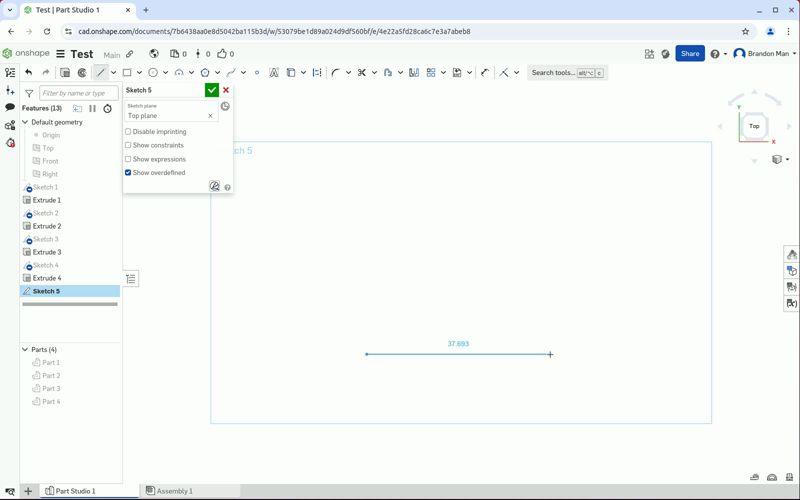
click(550, 354)
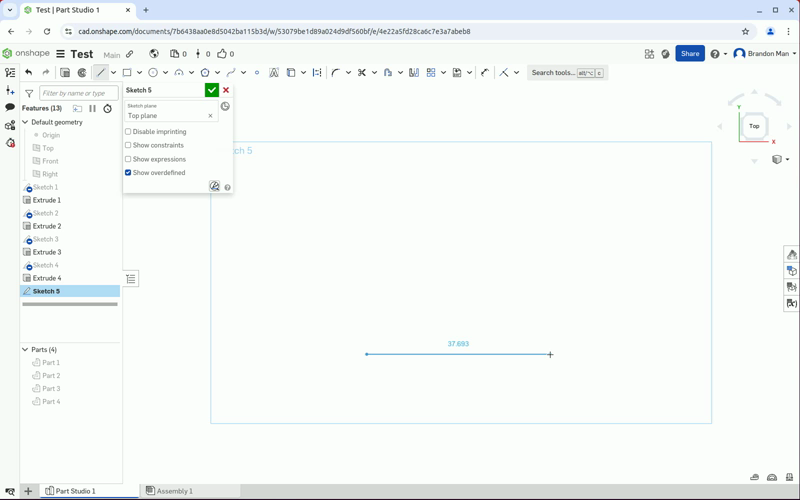
key_up(shift)
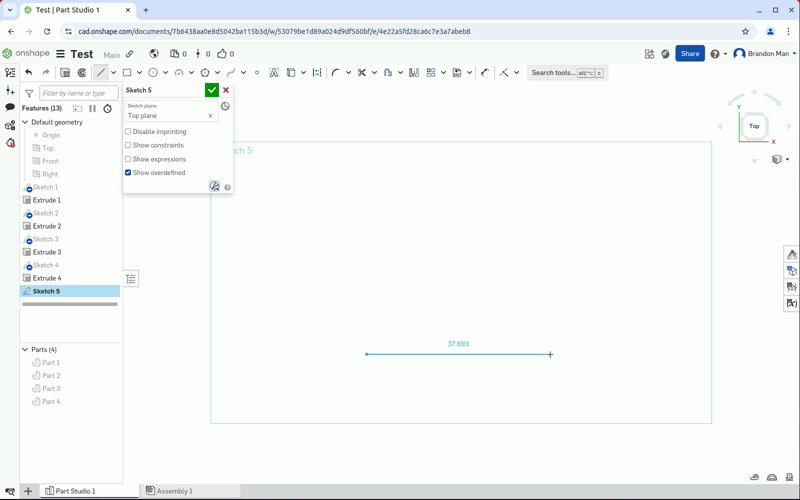
key_down(shift)
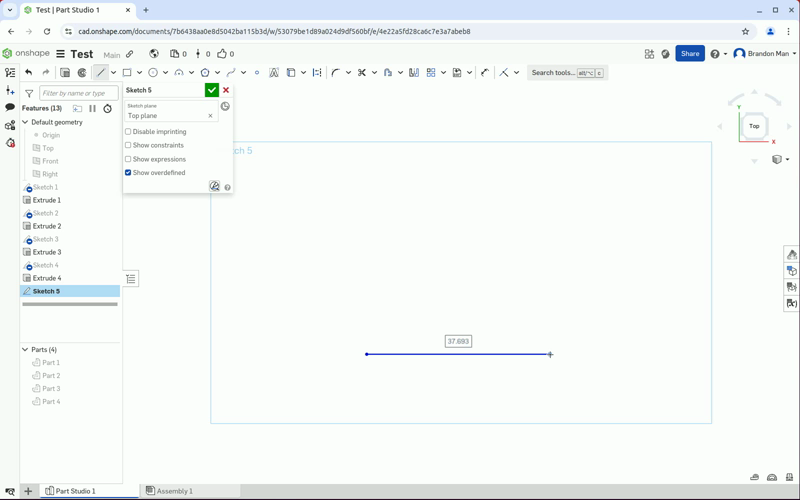
mouse_move(550, 244)
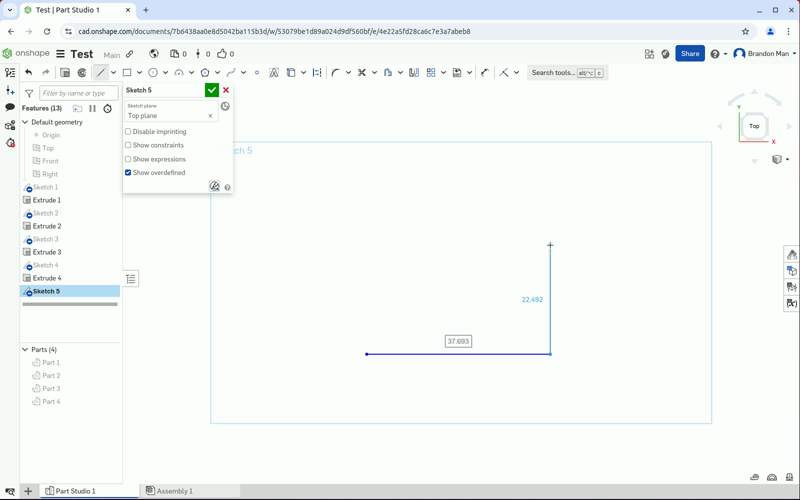
click(550, 244)
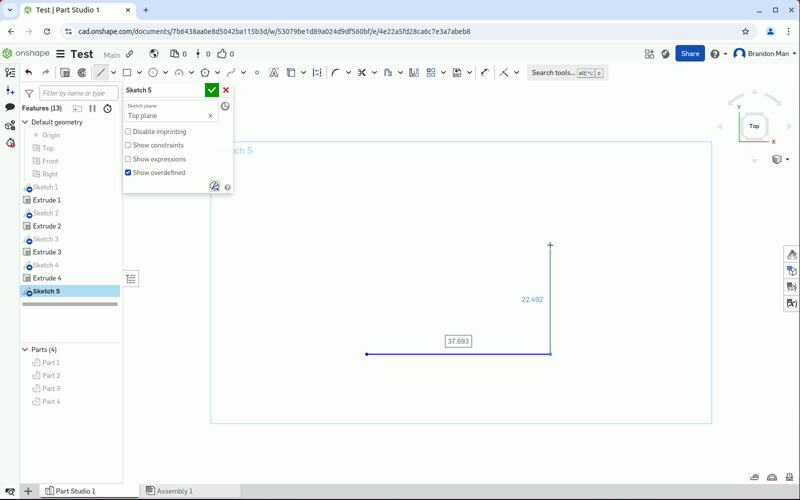
key_up(shift)
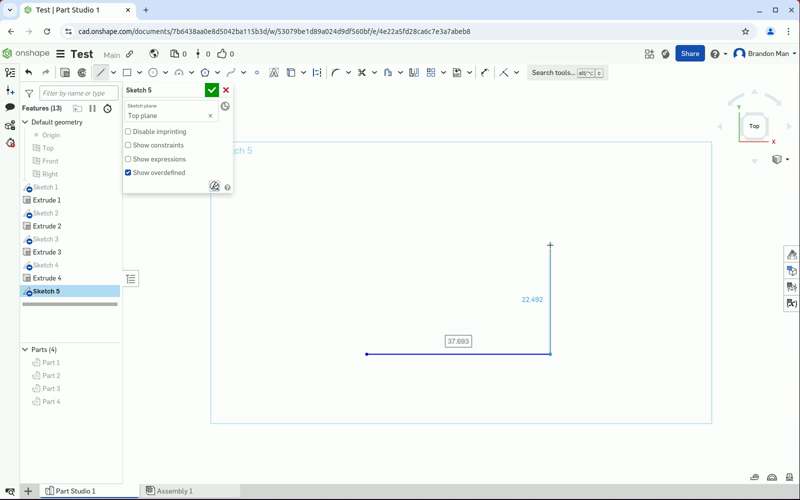
key_down(shift)
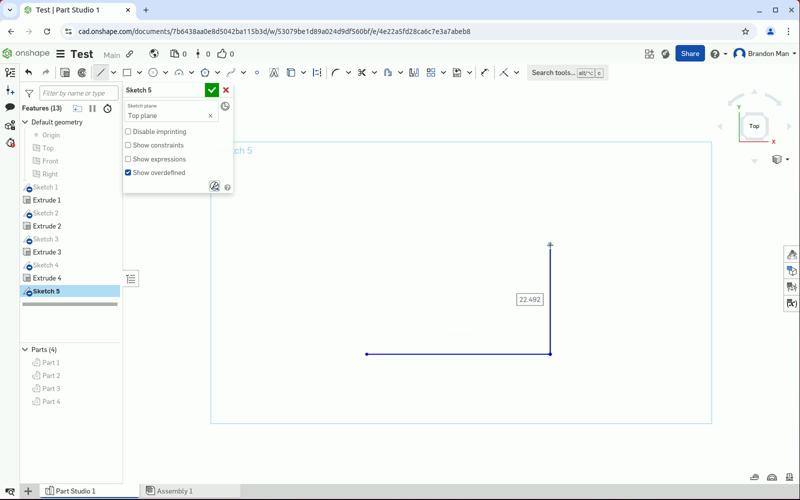
mouse_move(366, 244)
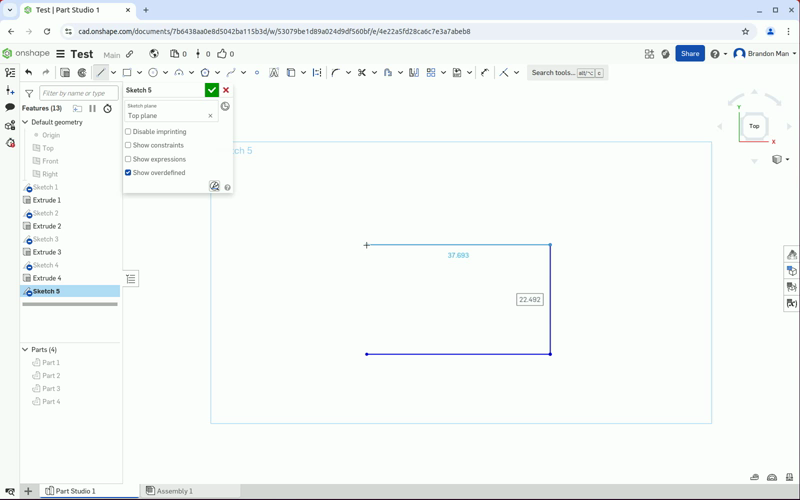
click(366, 244)
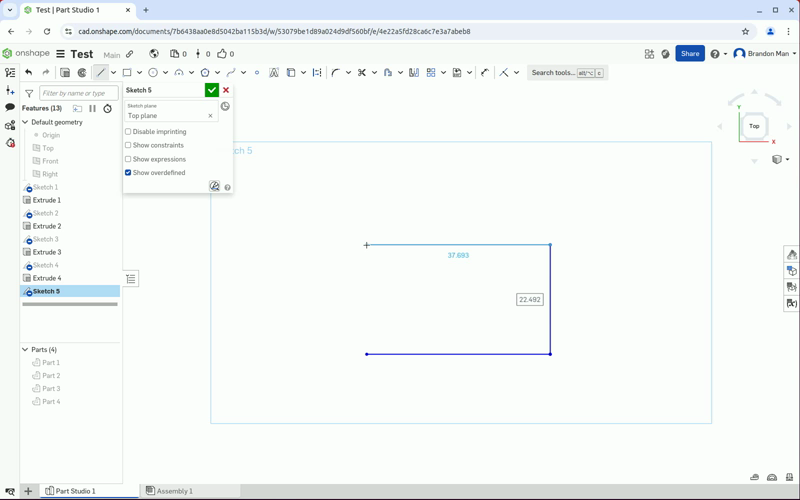
key_up(shift)
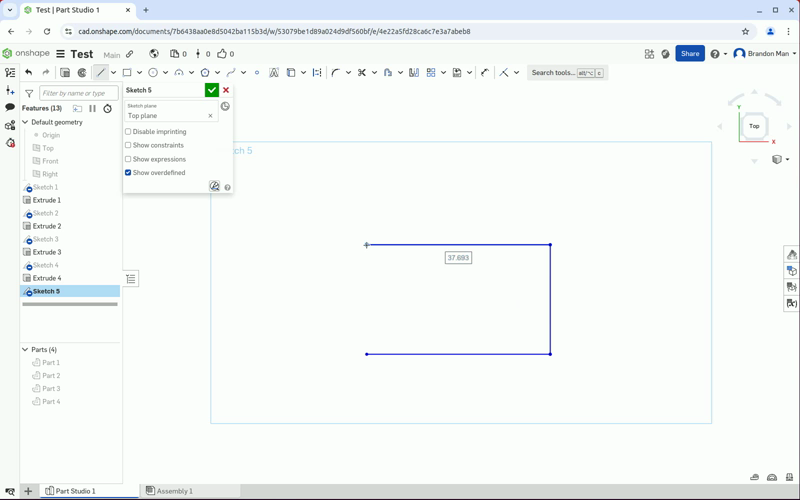
key_down(shift)
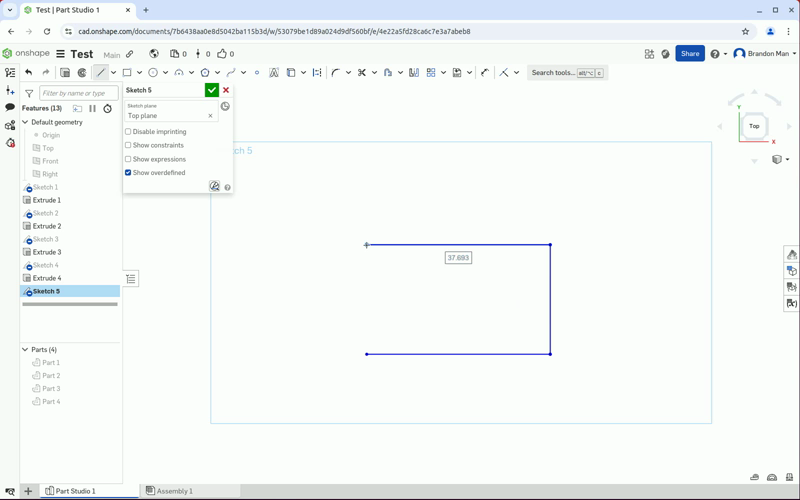
mouse_move(366, 354)
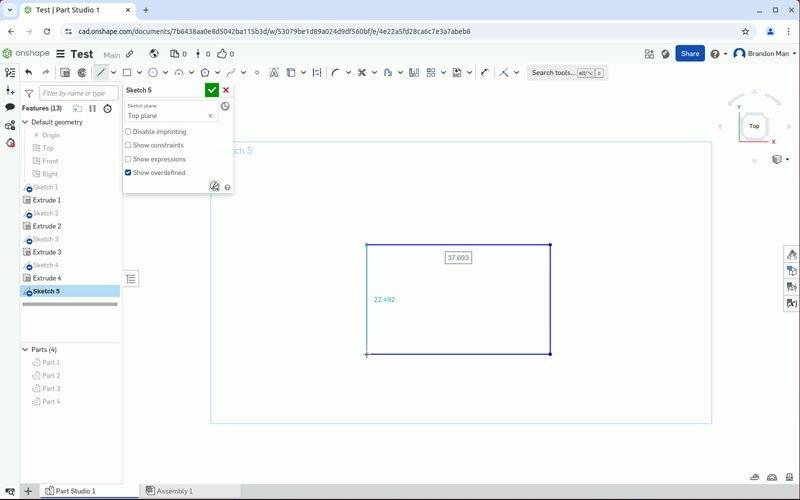
key_up(shift)
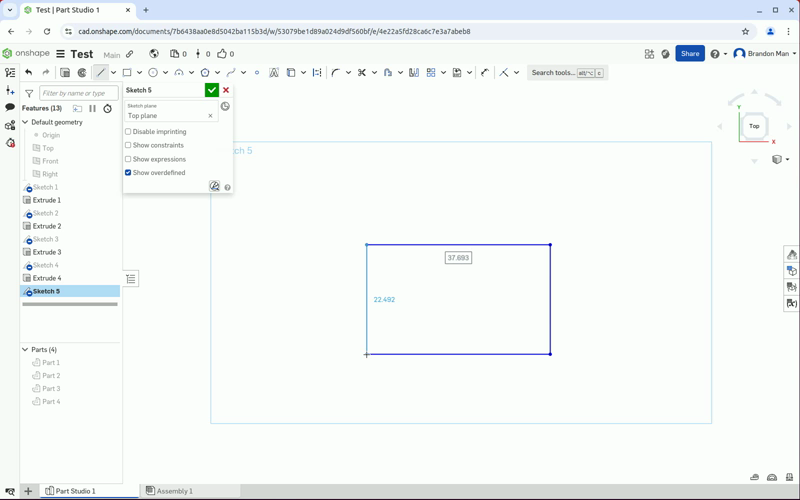
click(366, 354)
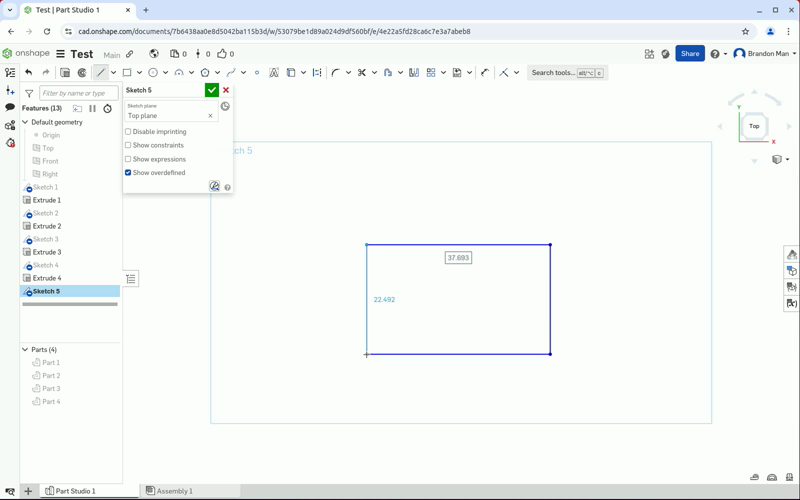
key(esc)
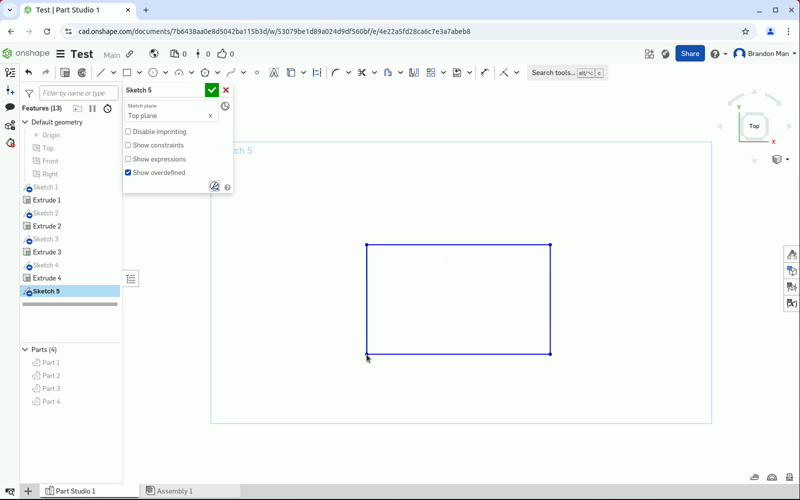
mouse_move(497, 322)
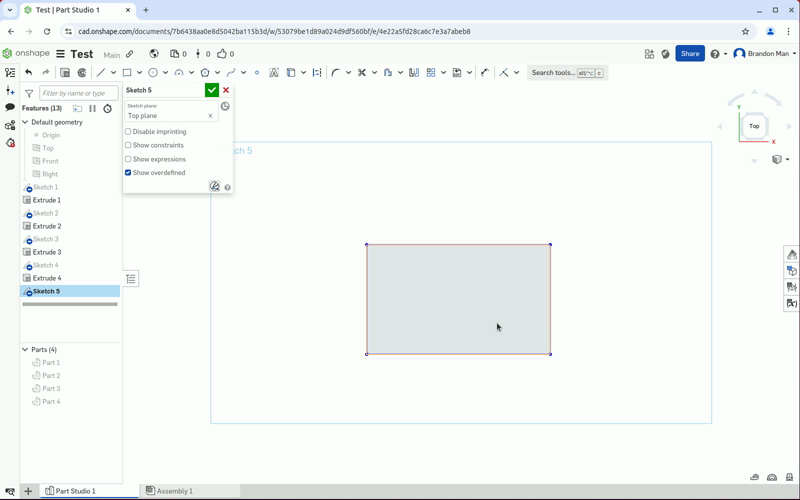
click(497, 322)
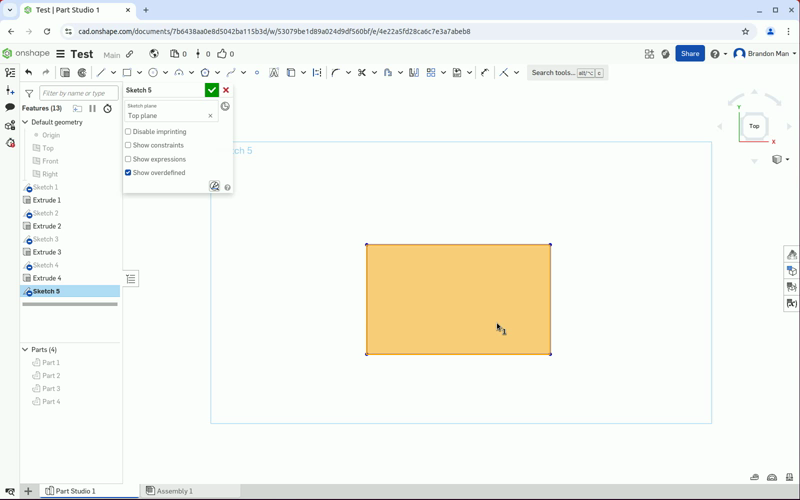
mouse_move(73, 352)
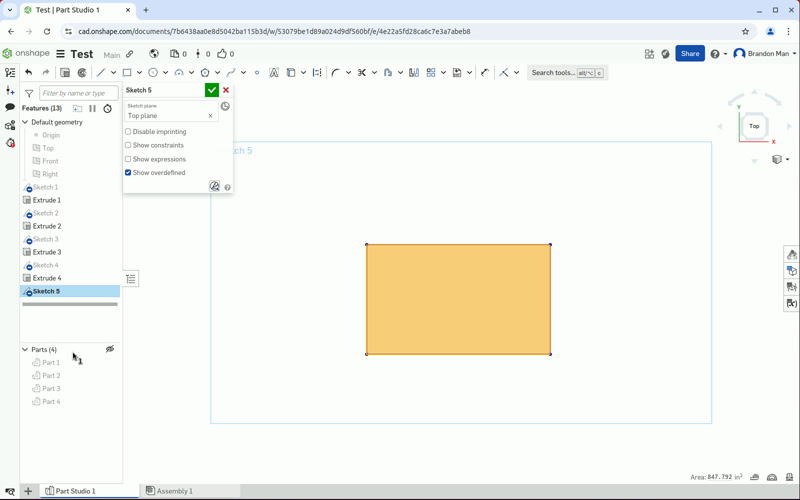
key(shift+y)
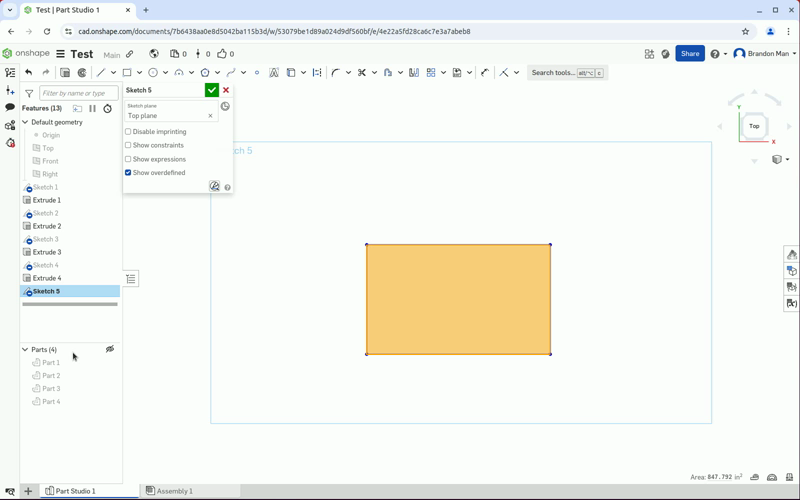
key(shift+e)
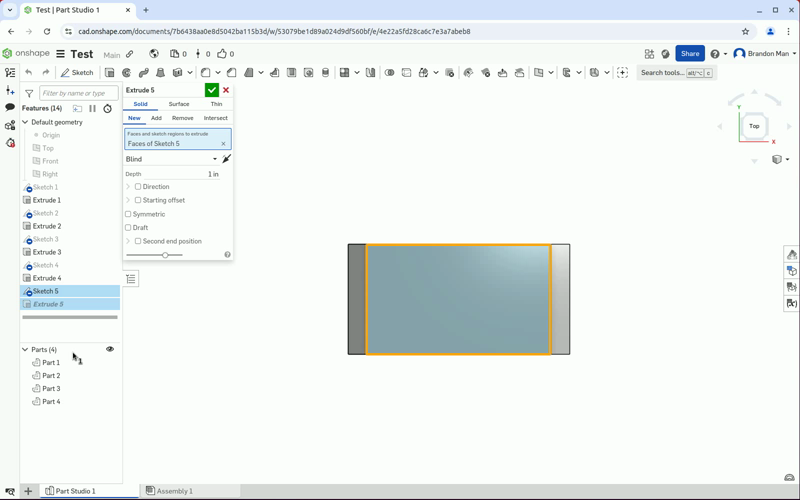
mouse_move(143, 106)
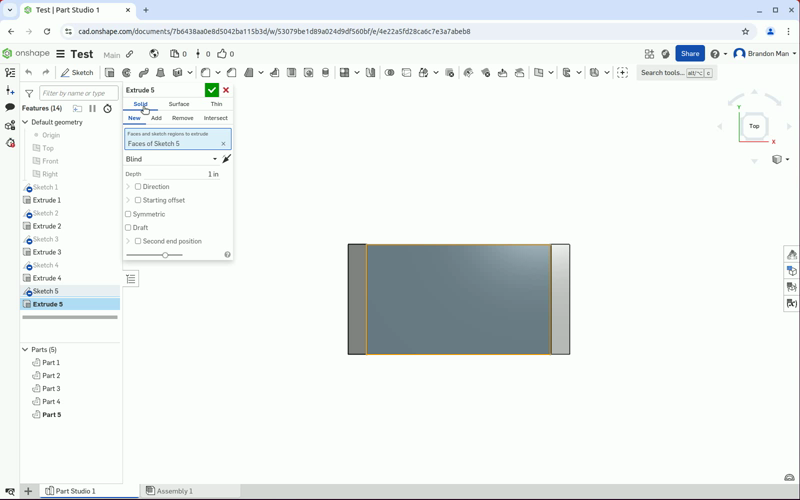
click(143, 106)
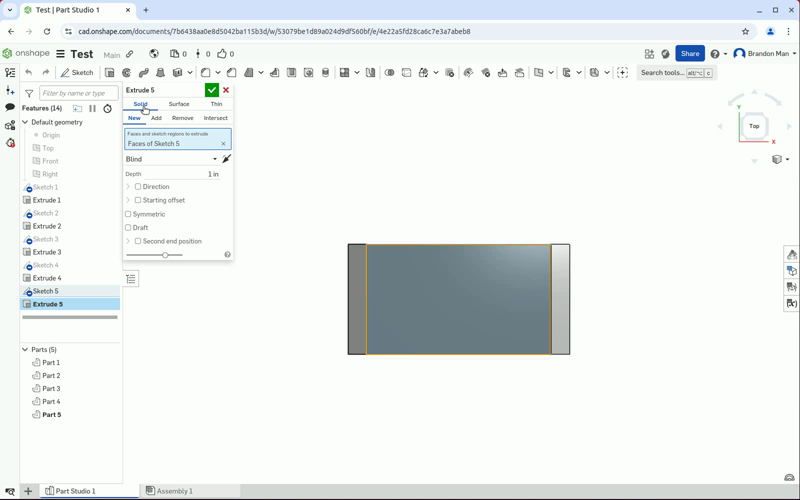
mouse_move(137, 120)
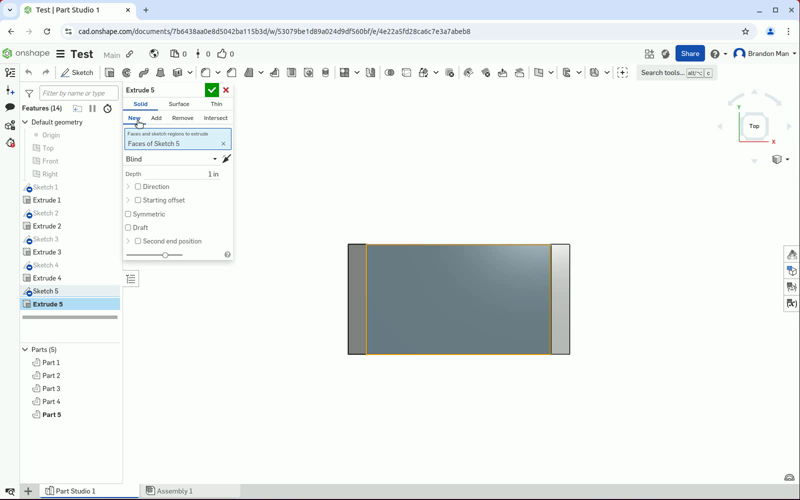
click(137, 120)
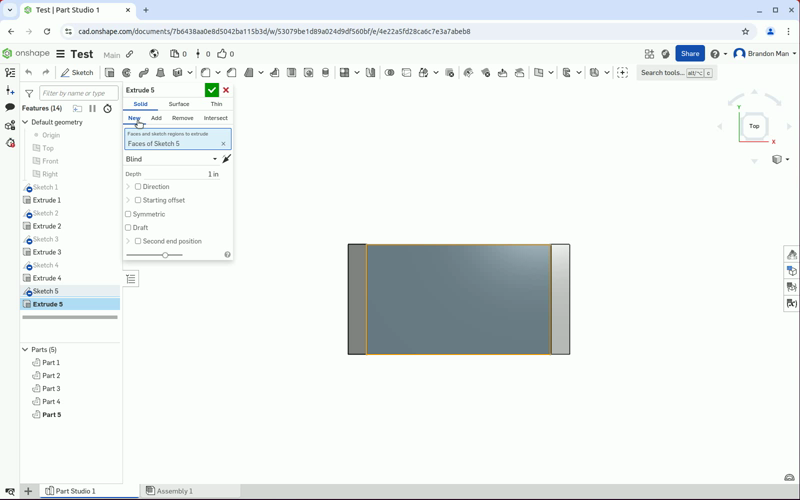
key(tab, 4)
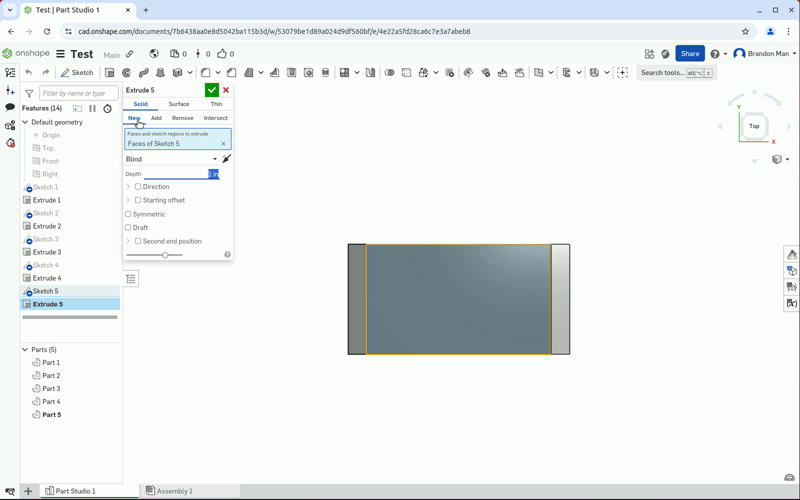
text(1.926)
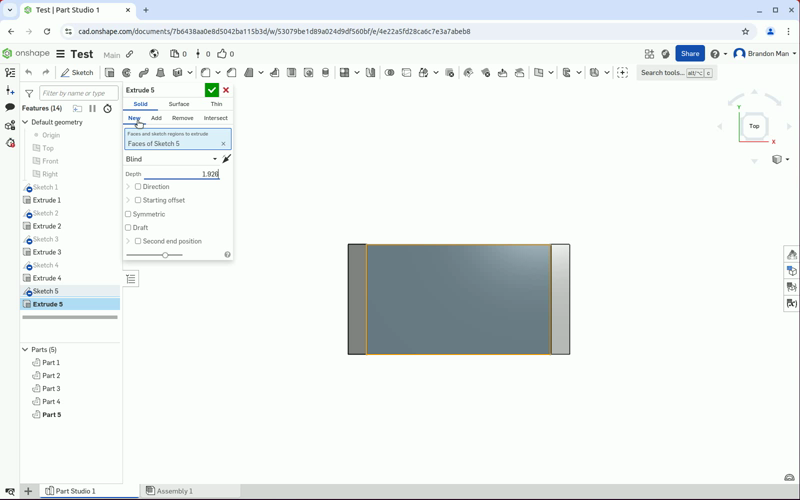
key(enter)
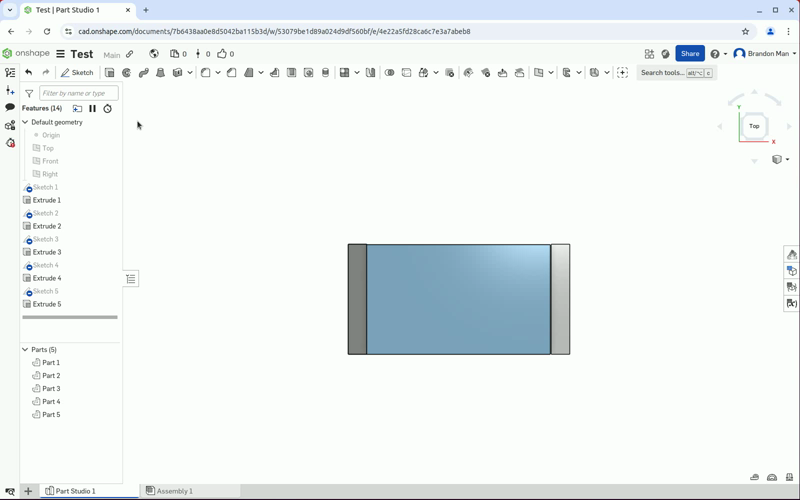
key(shift+h)
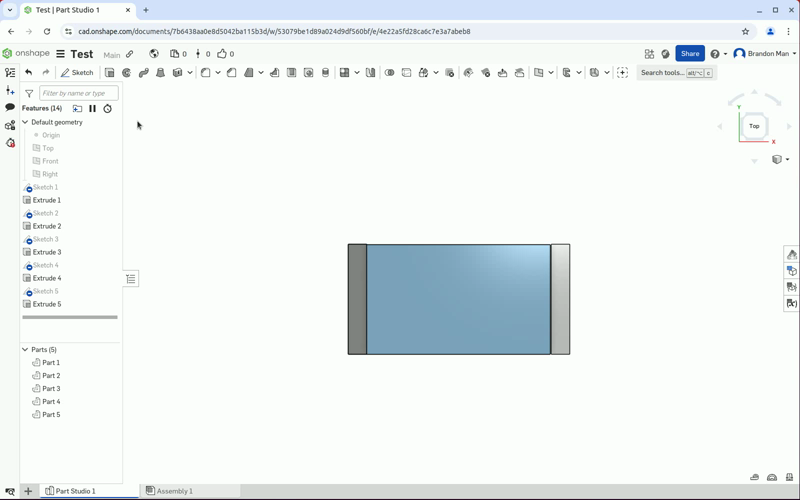
key(shift+h)
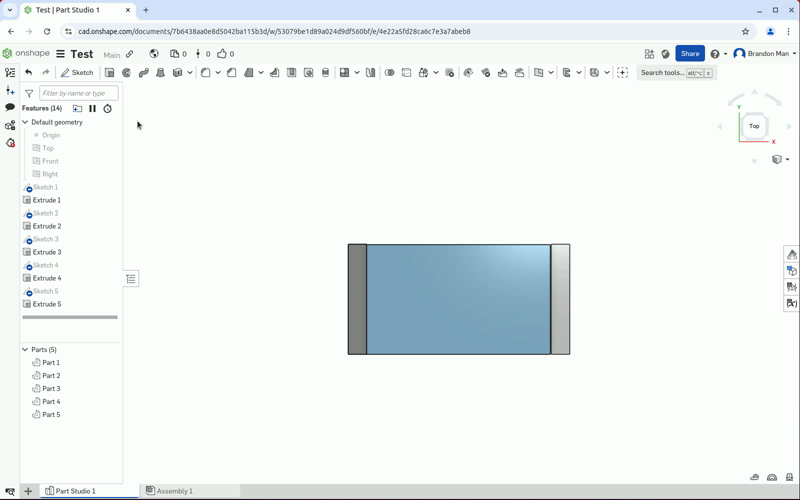
key(shift+7)
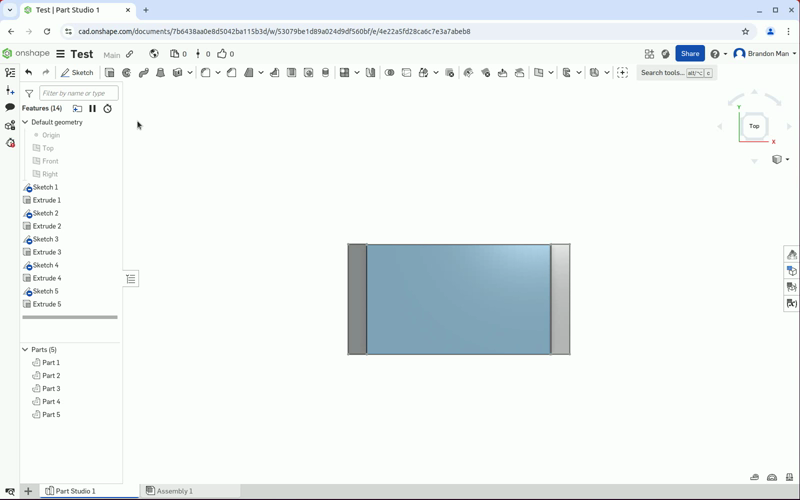
key(up, 3)
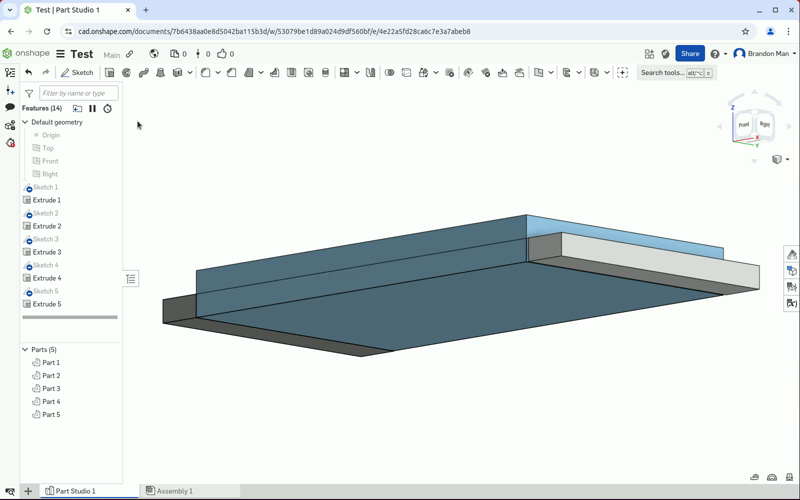
key(left, 3)
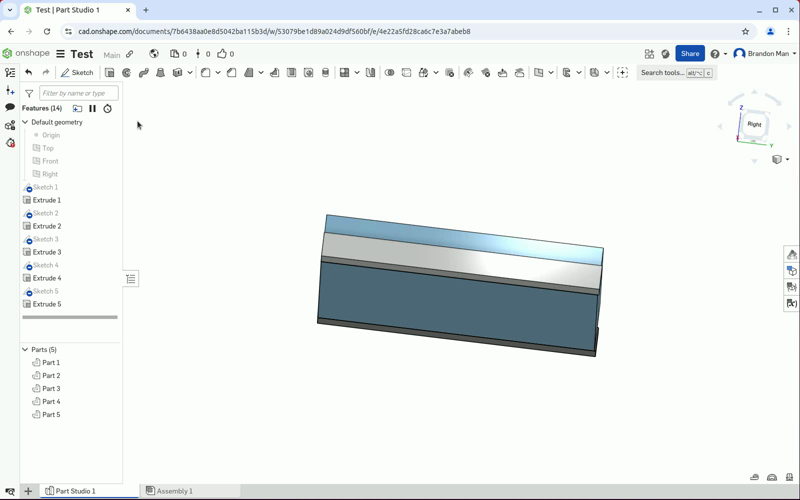
key(right, 3)
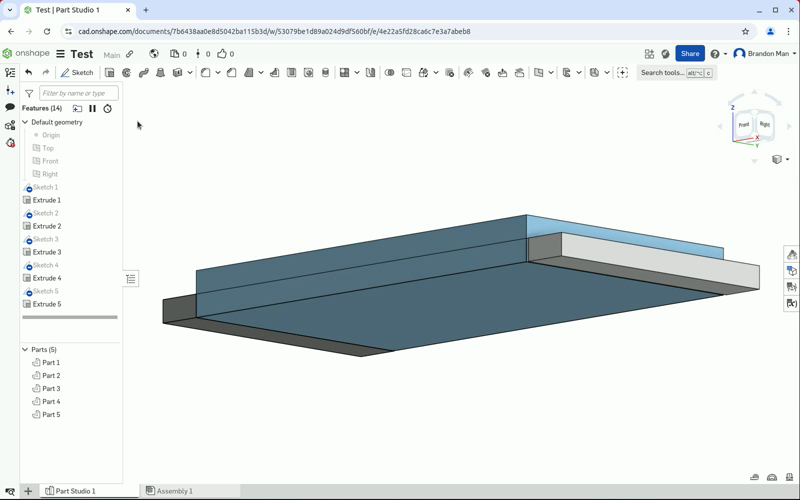
key(down, 3)
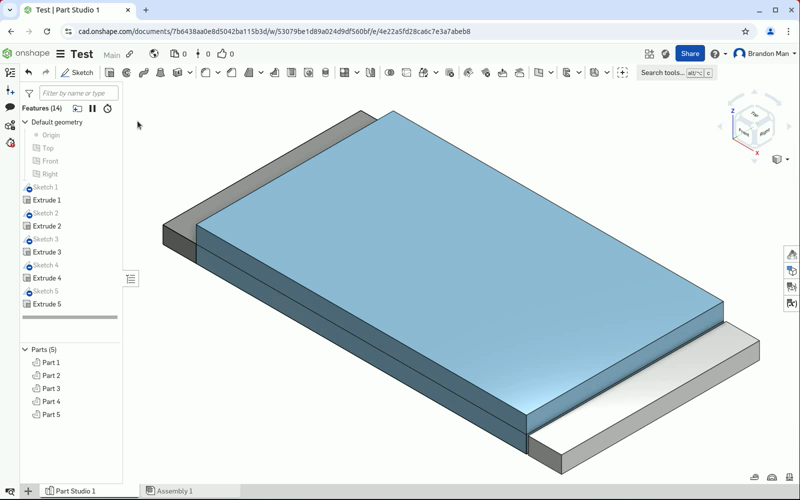
mouse_move(73, 189)
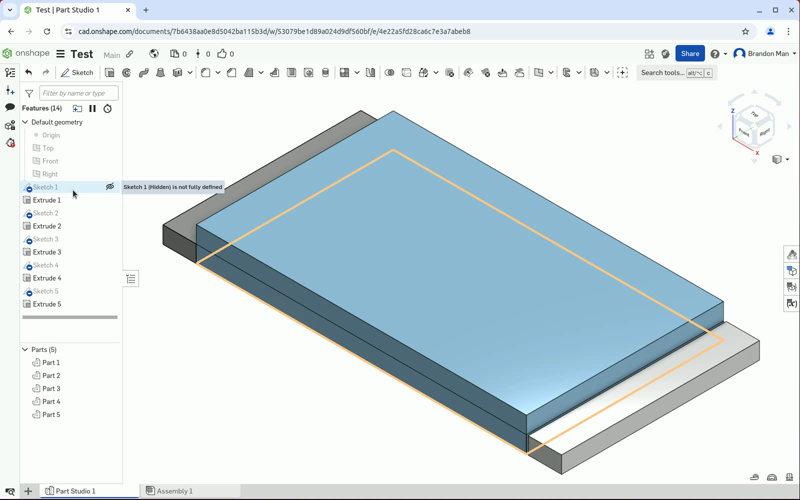
click(73, 189)